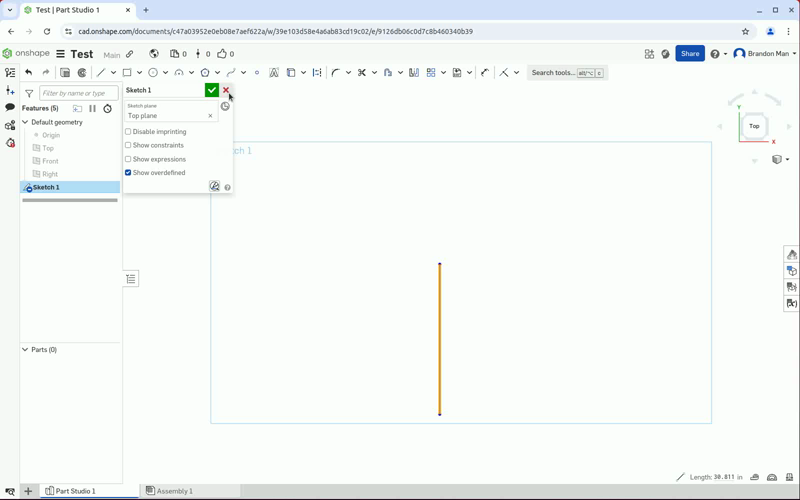
key(shift+h)
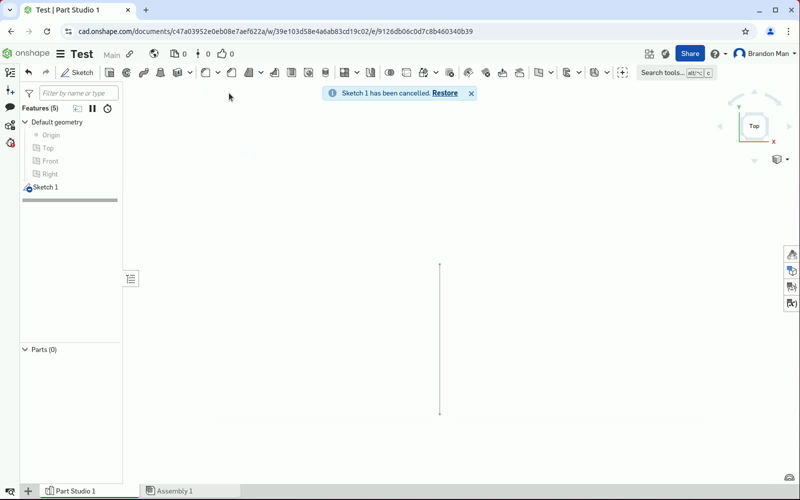
key(shift+s)
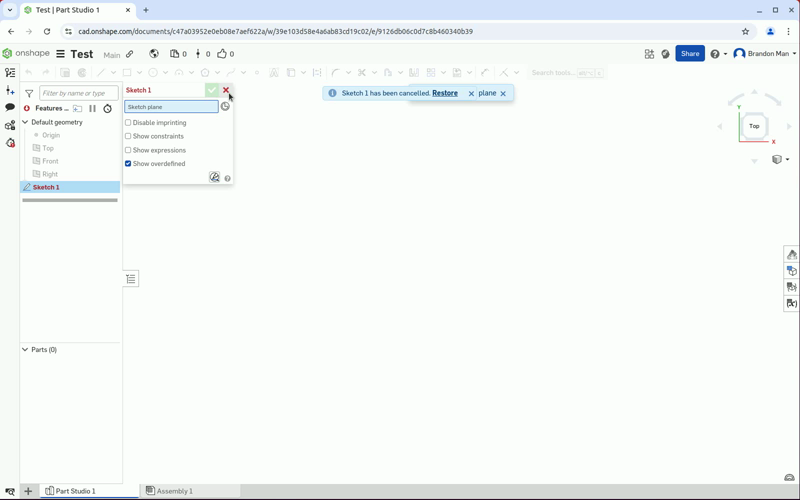
mouse_move(73, 150)
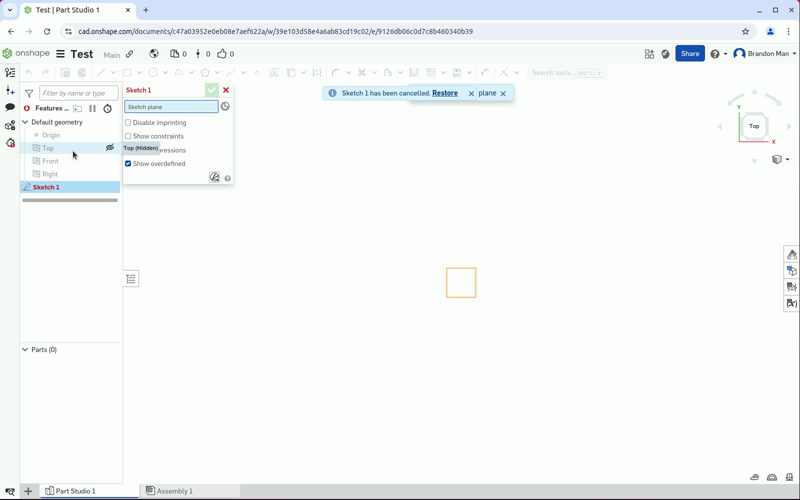
click(73, 150)
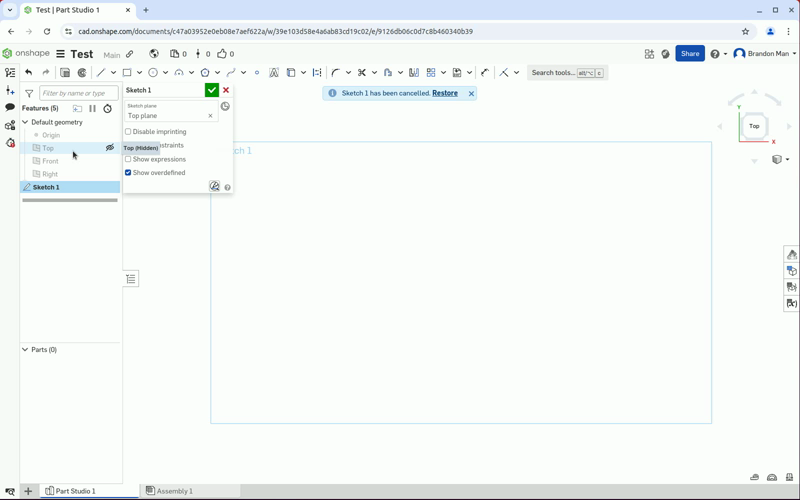
mouse_move(73, 352)
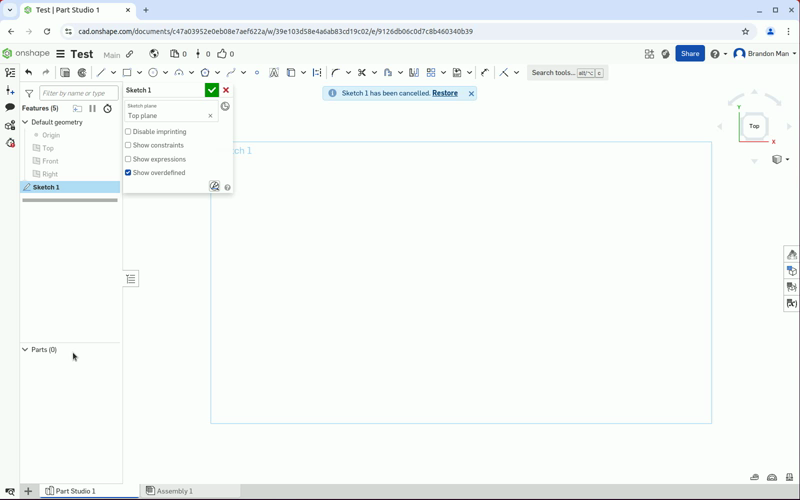
key(y)
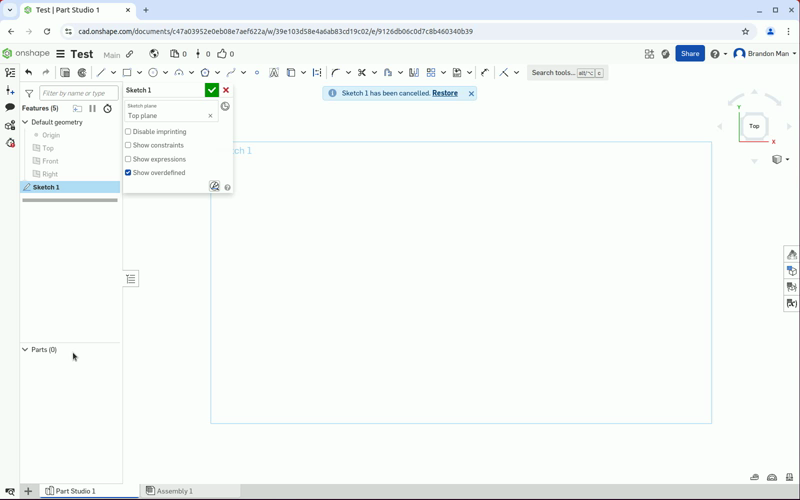
key(l)
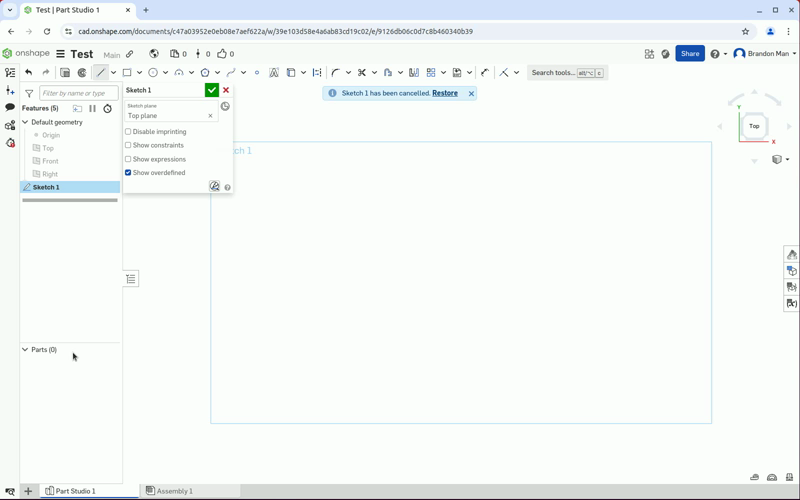
key_down(shift)
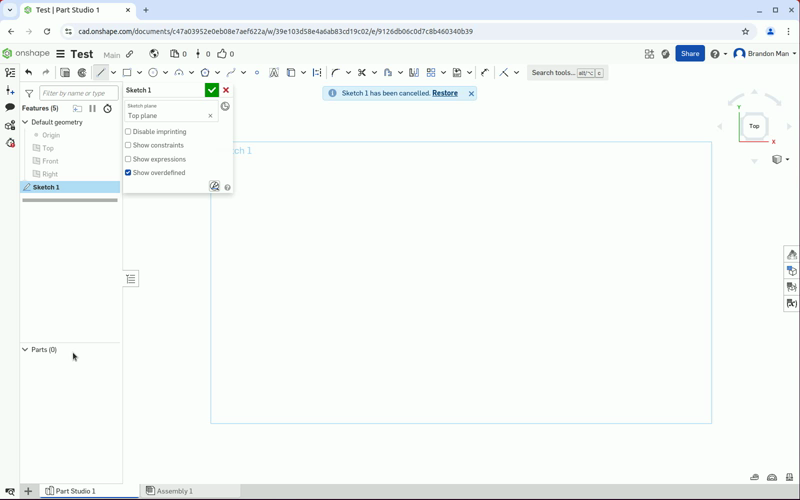
mouse_move(460, 282)
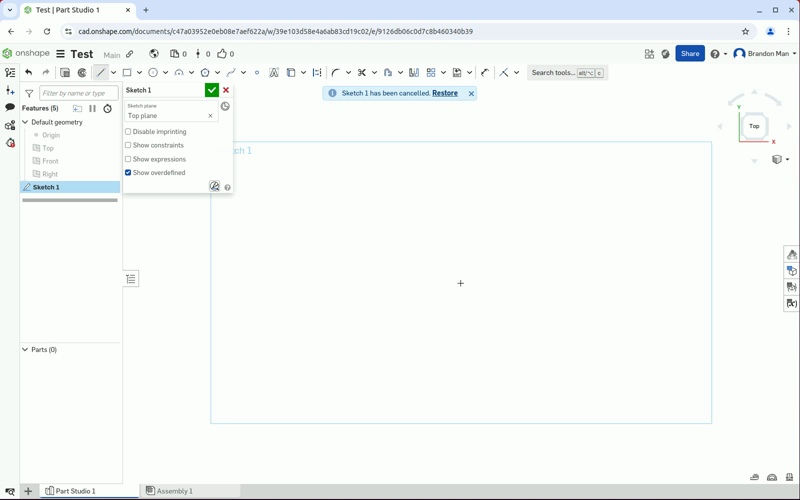
click(460, 282)
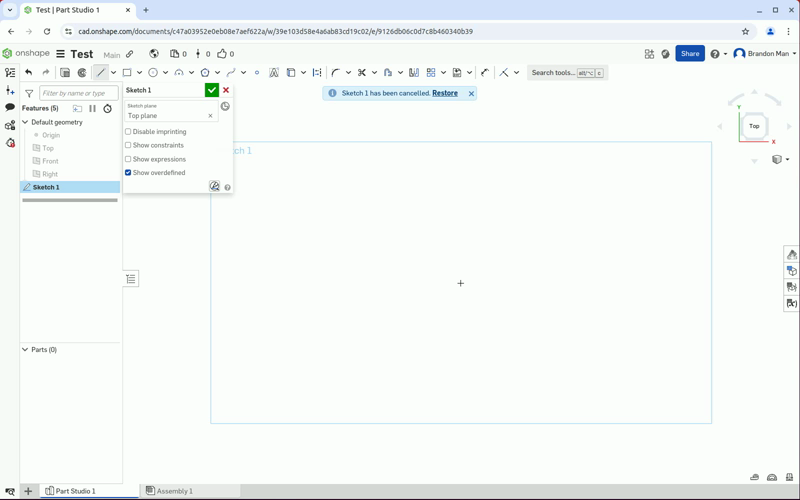
key_up(shift)
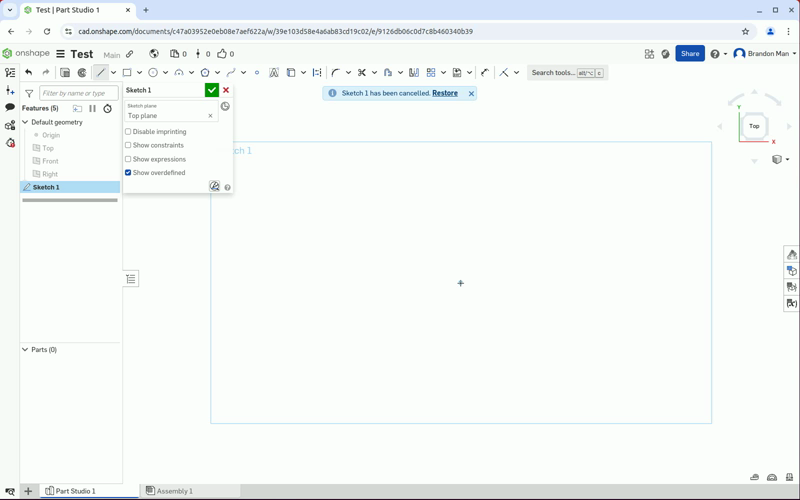
key_down(shift)
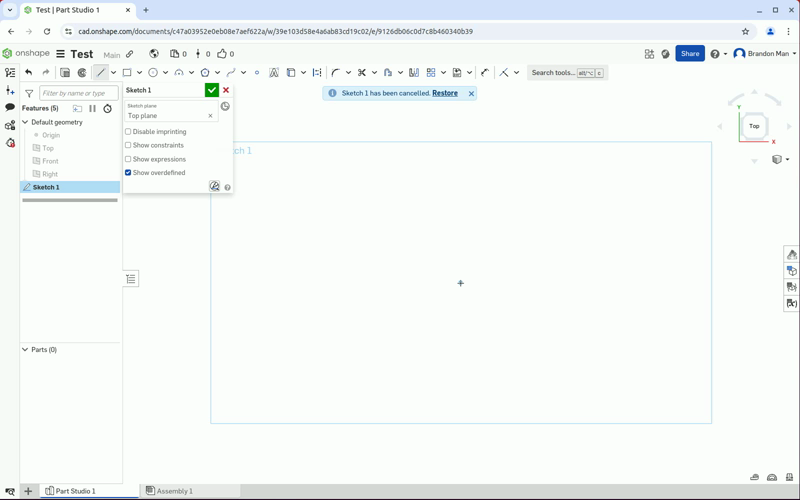
mouse_move(555, 282)
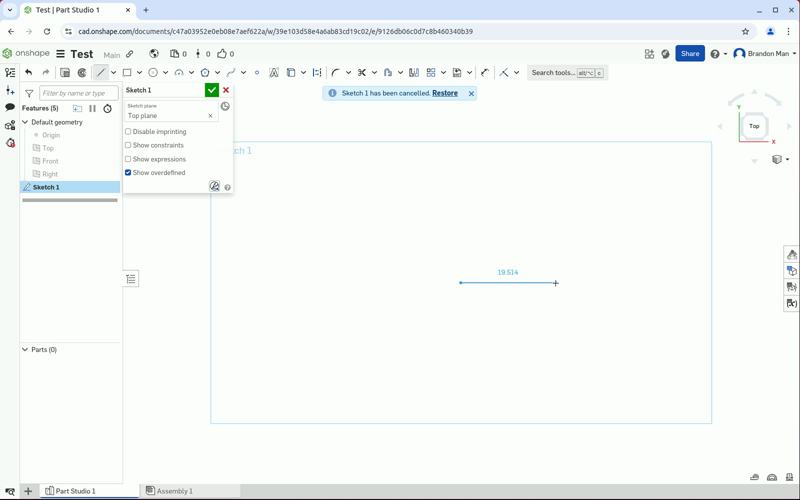
click(555, 282)
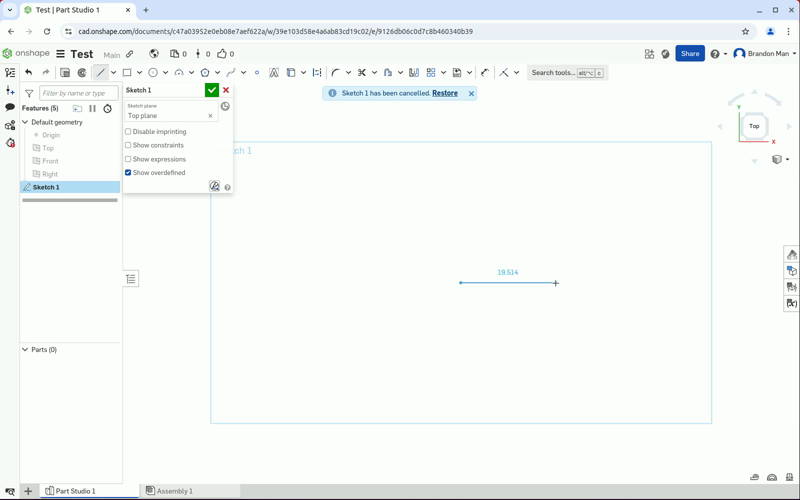
key_up(shift)
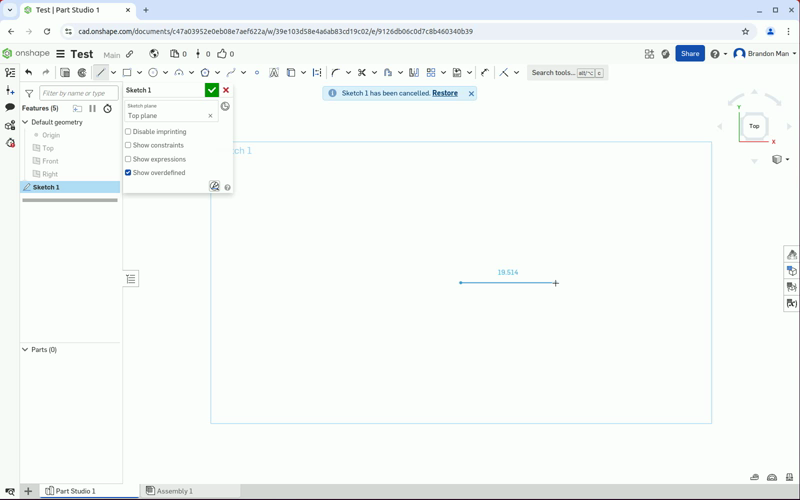
key_down(shift)
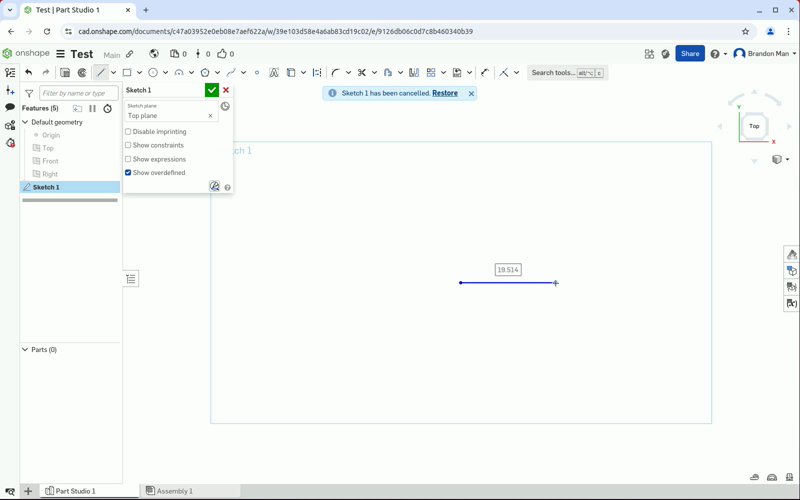
mouse_move(585, 282)
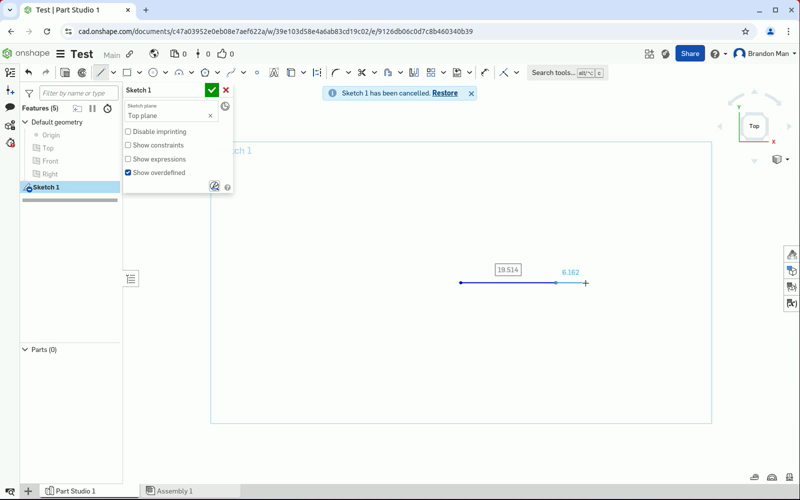
mouse_move(555, 259)
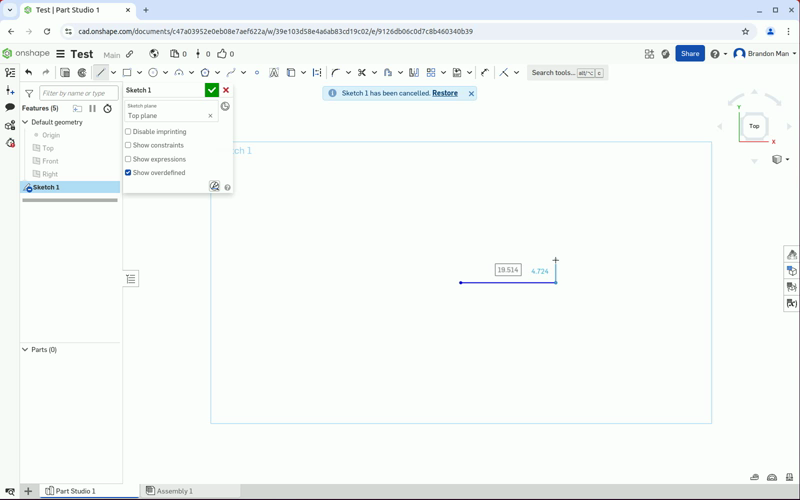
click(555, 259)
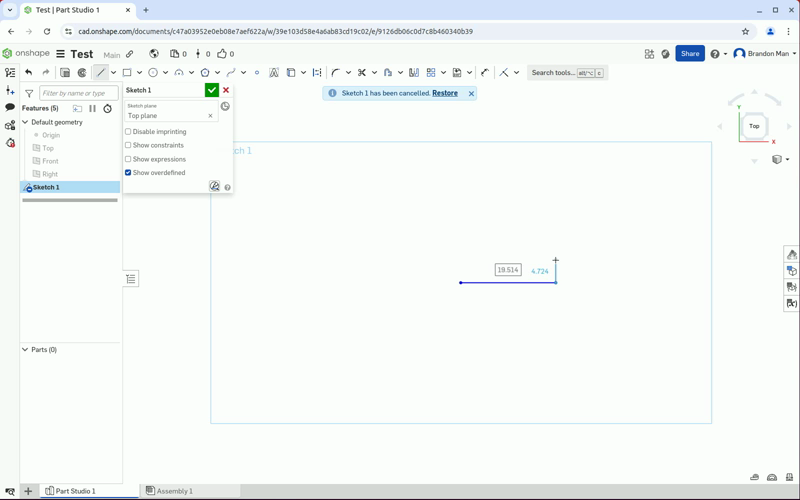
key_up(shift)
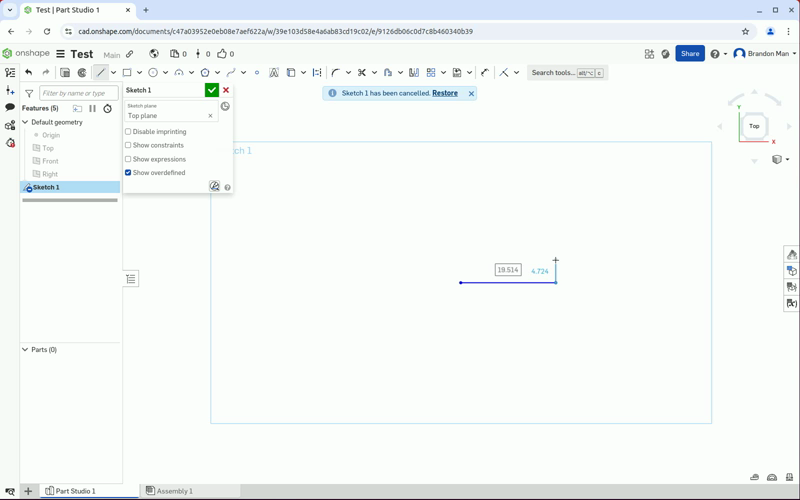
key_down(shift)
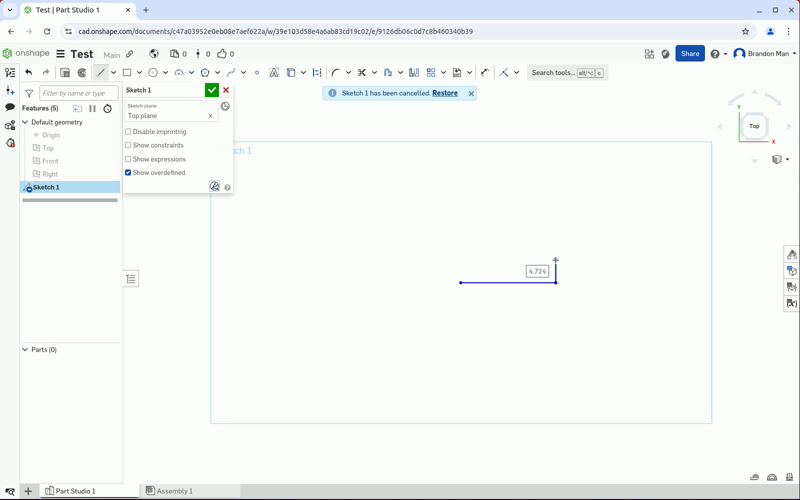
mouse_move(460, 259)
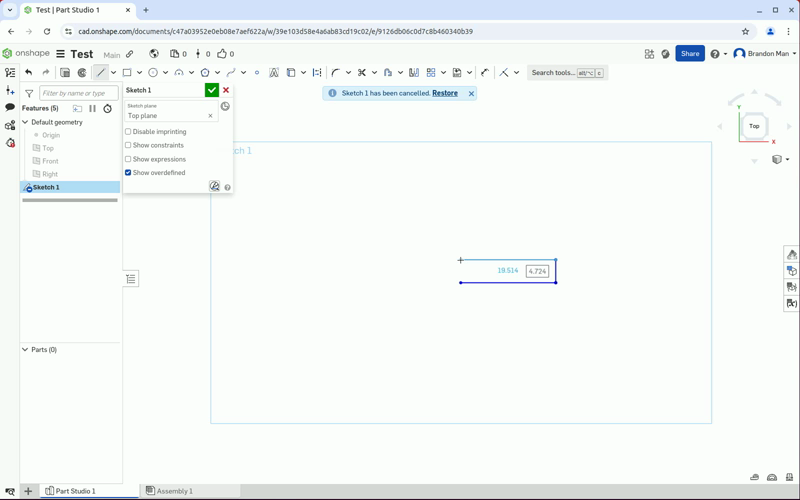
click(460, 259)
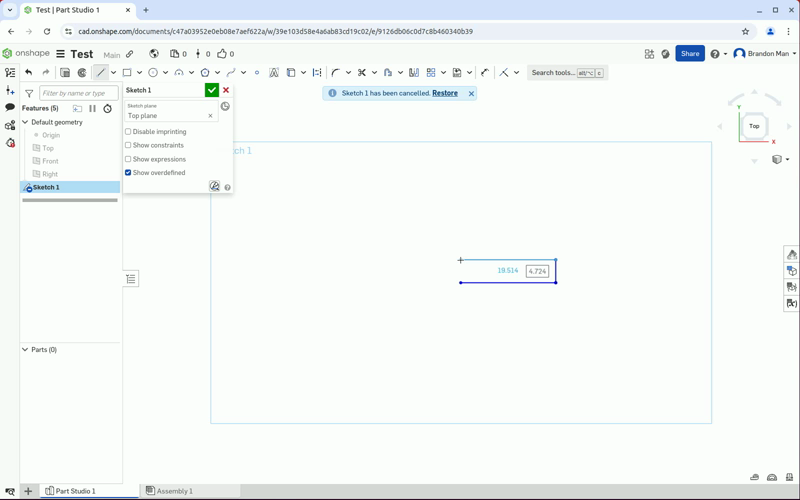
key_up(shift)
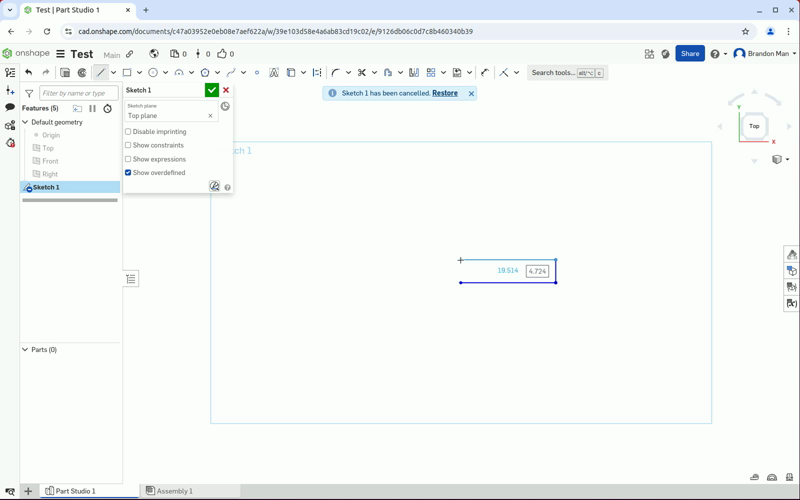
mouse_move(490, 259)
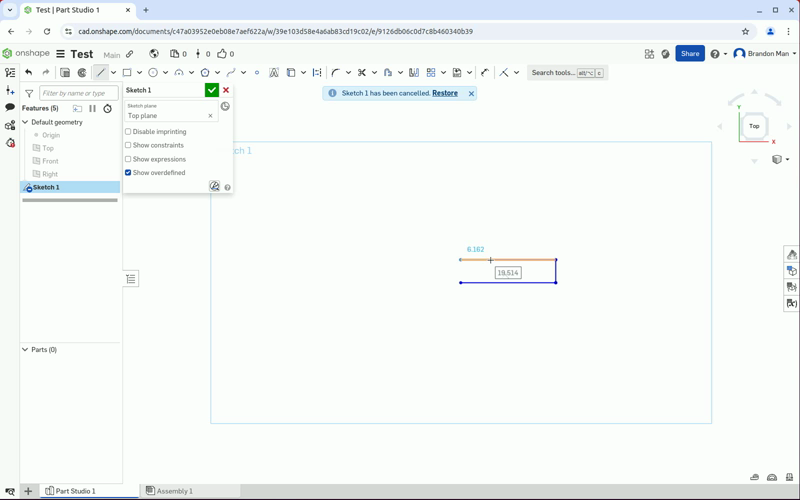
key_down(shift)
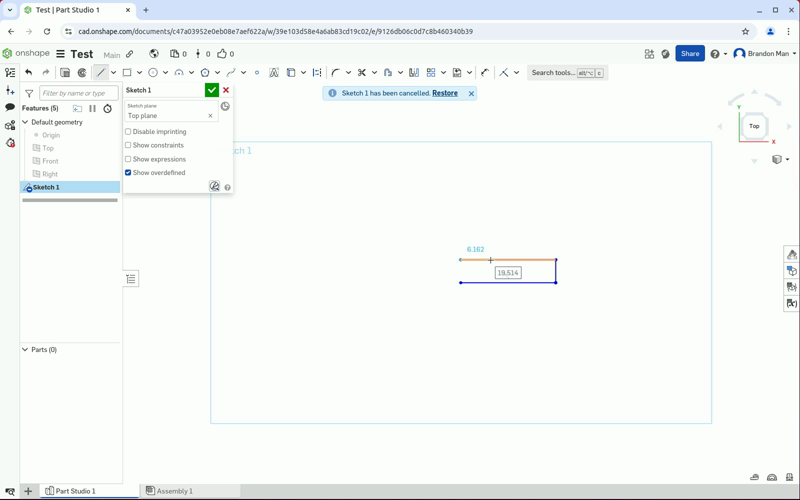
mouse_move(460, 282)
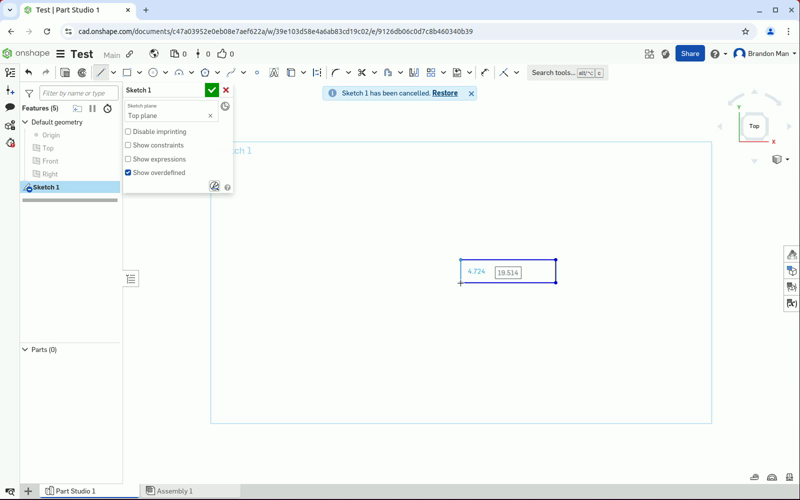
key_up(shift)
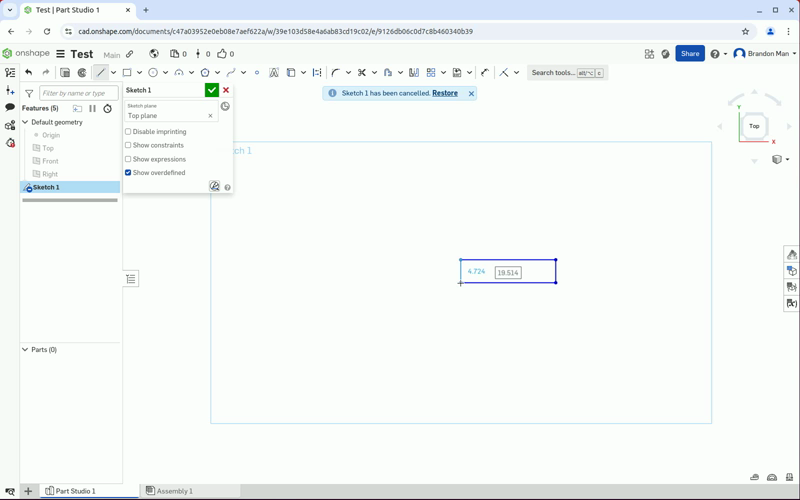
click(460, 282)
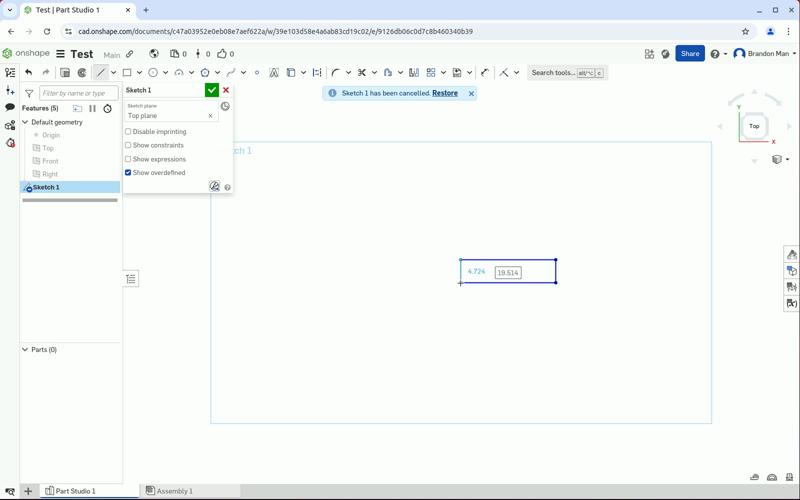
key(esc)
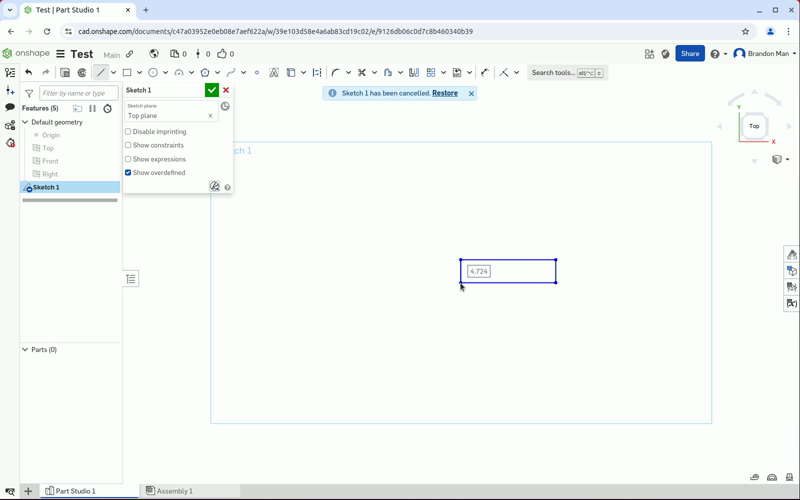
mouse_move(534, 263)
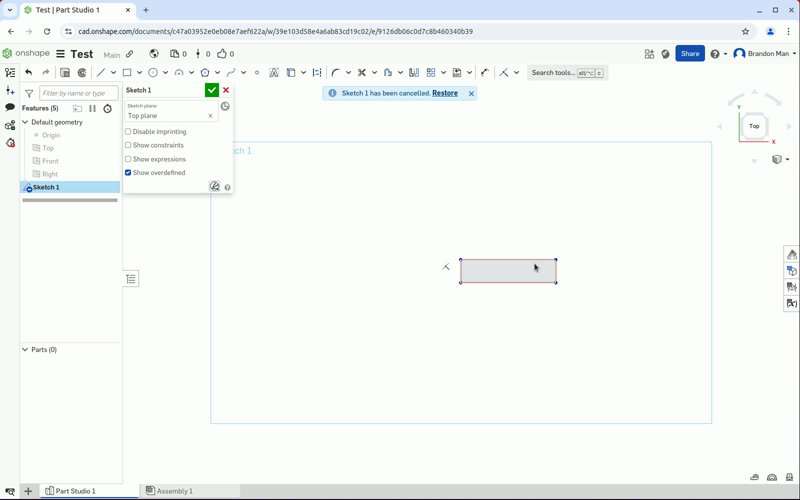
click(534, 263)
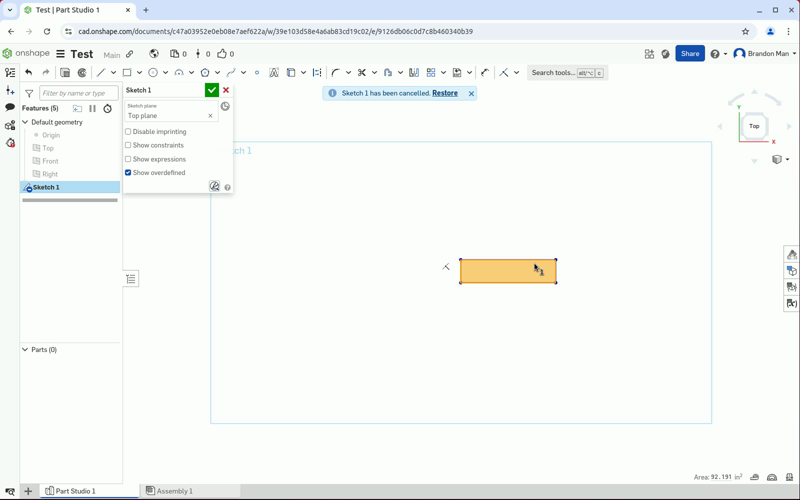
mouse_move(73, 352)
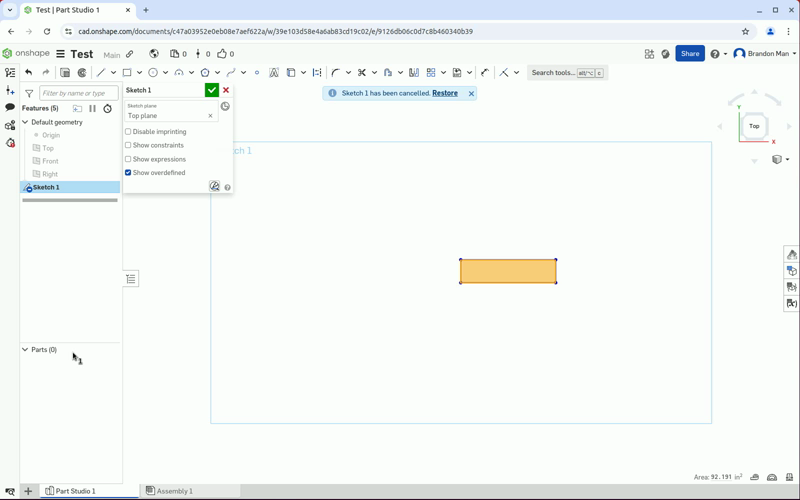
key(shift+y)
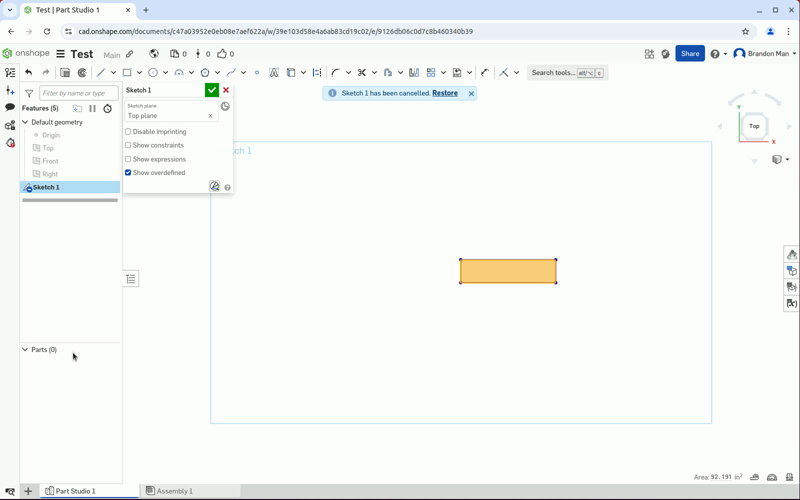
key(shift+e)
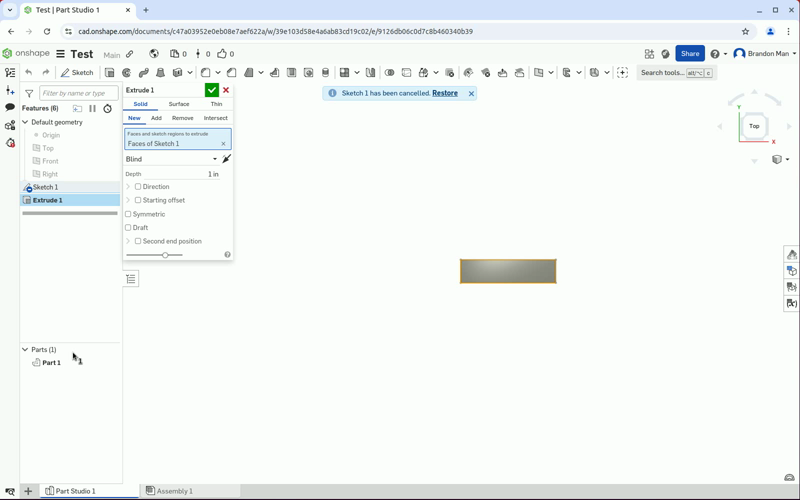
mouse_move(143, 106)
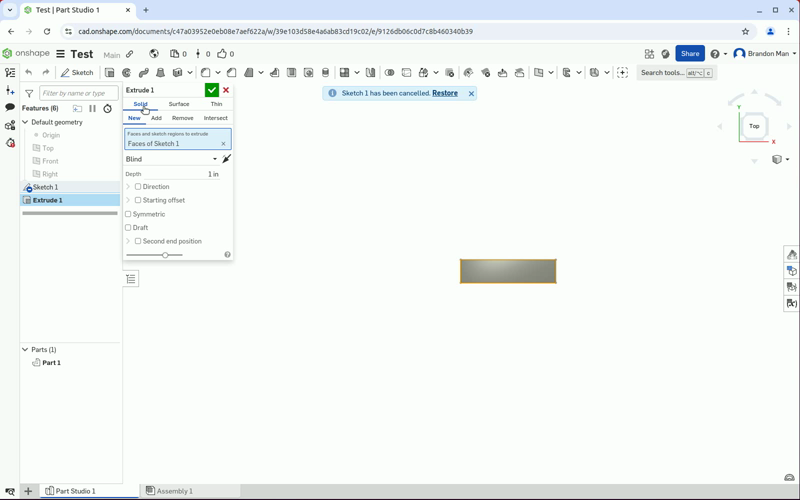
click(143, 106)
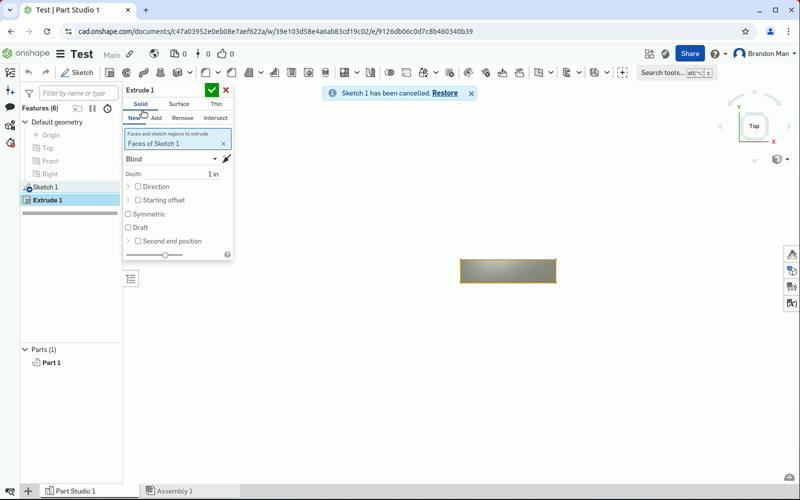
mouse_move(137, 120)
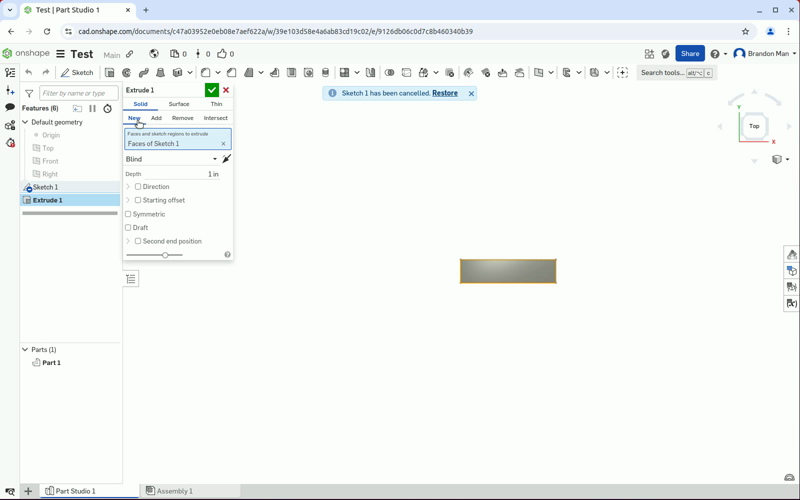
click(137, 120)
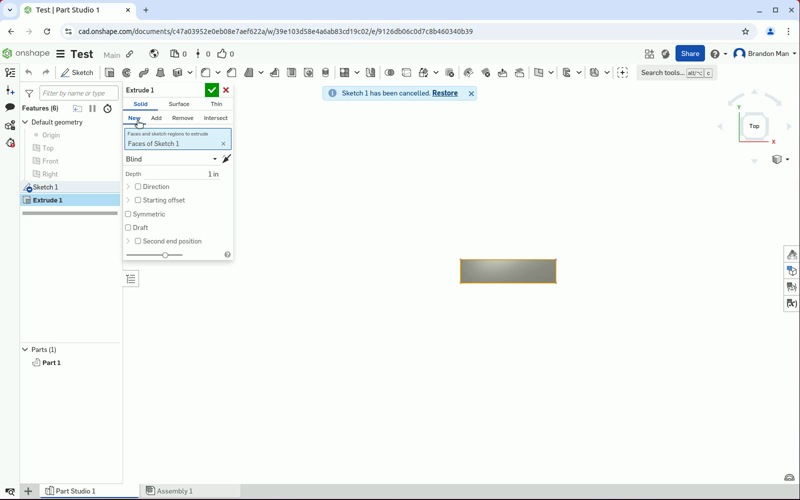
key(tab, 4)
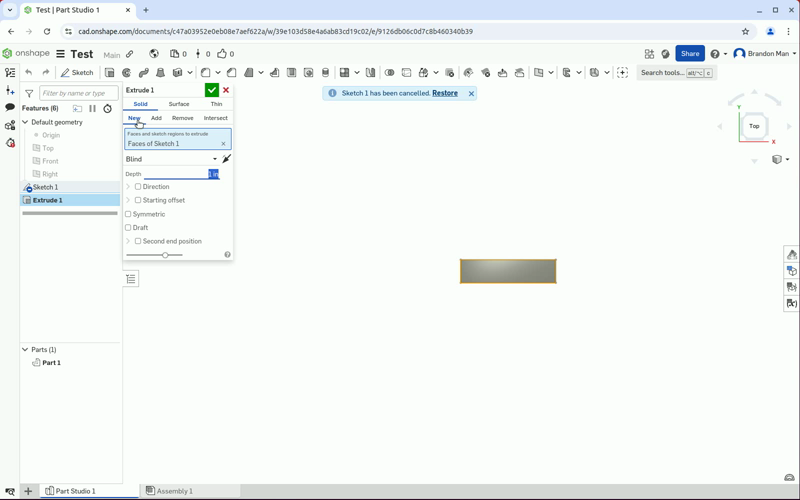
text(0.481)
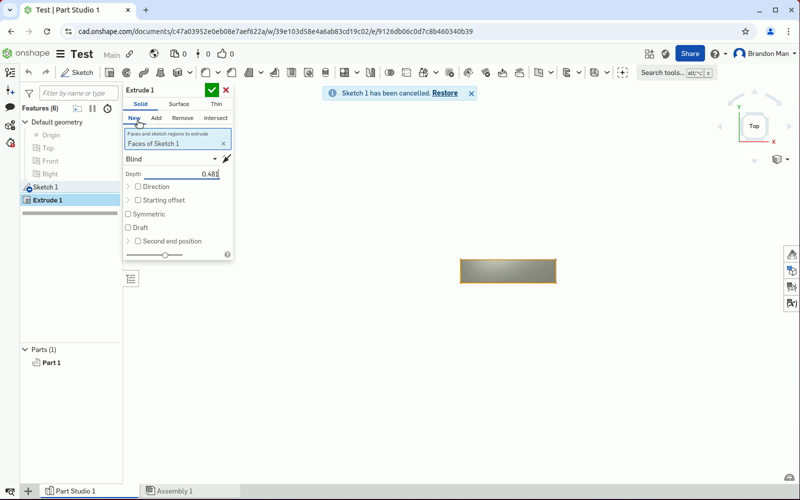
key(enter)
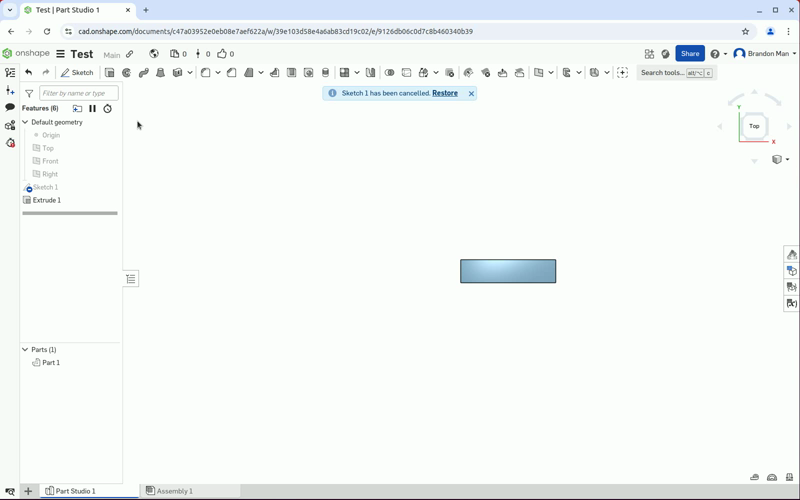
key(shift+h)
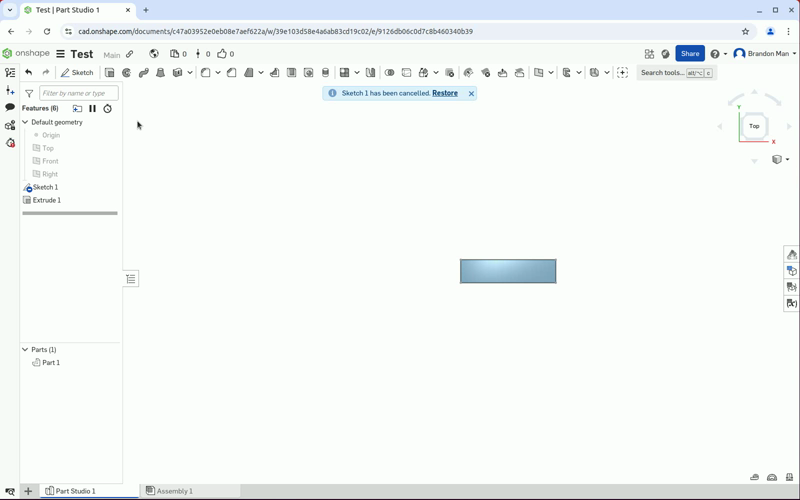
key(shift+h)
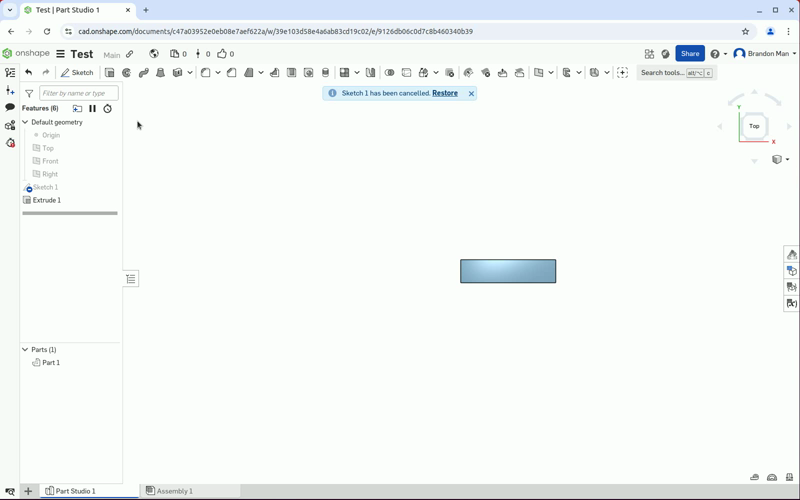
mouse_move(73, 189)
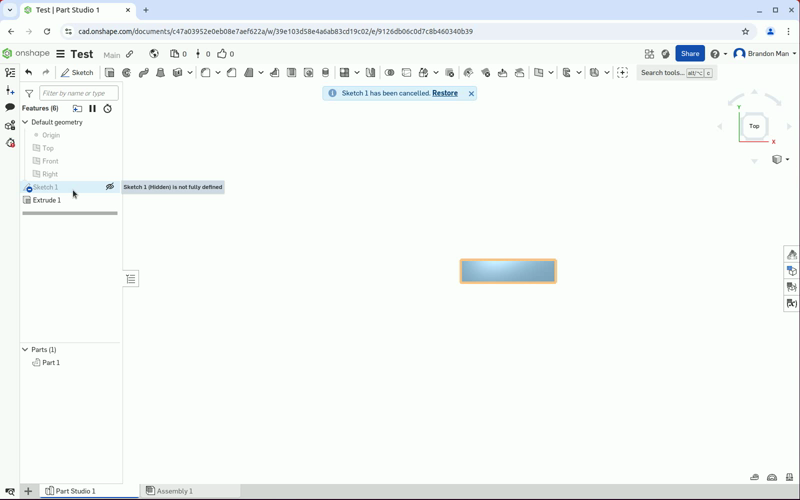
click(73, 189)
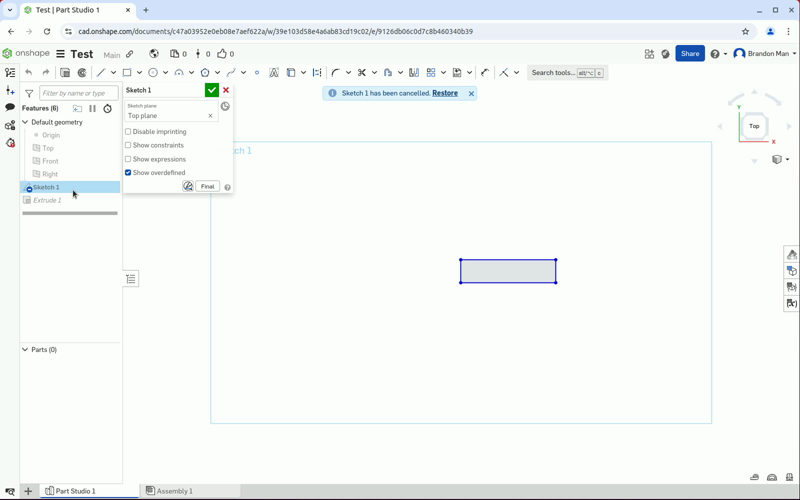
mouse_move(229, 92)
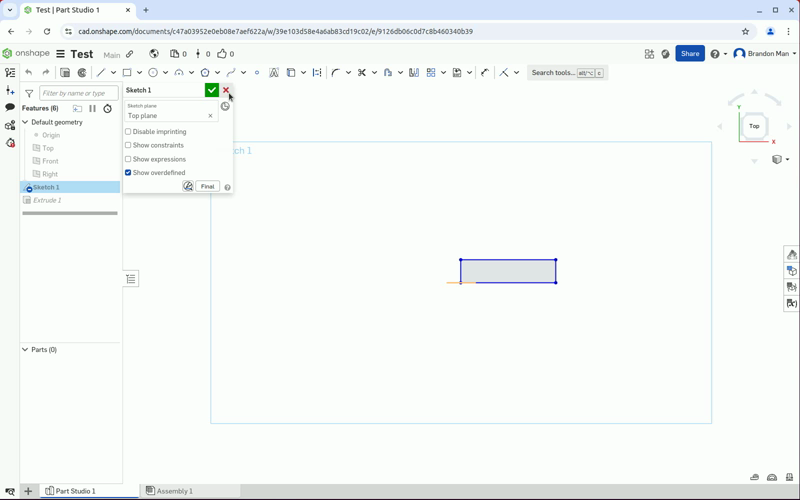
click(229, 92)
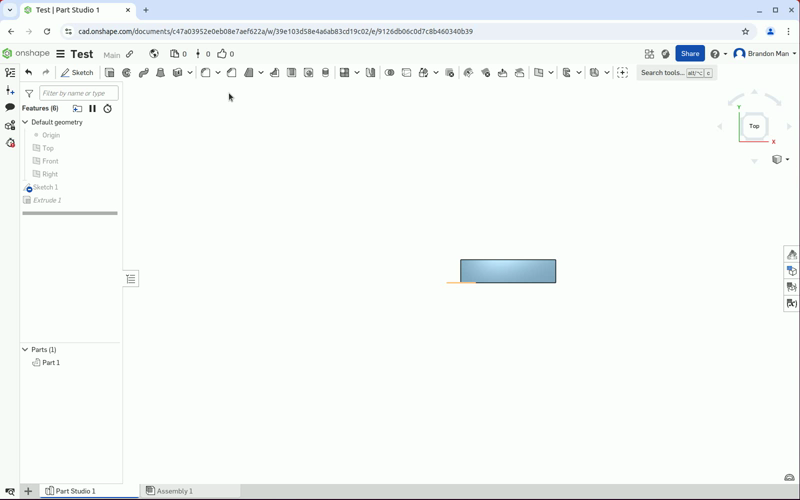
mouse_move(541, 75)
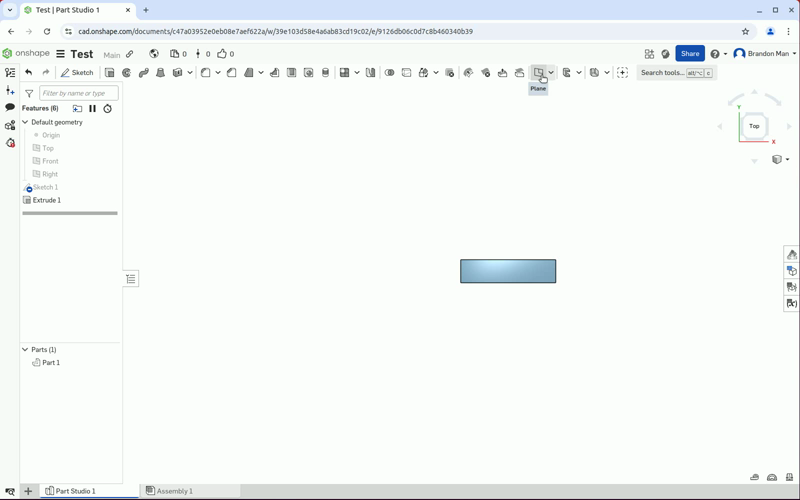
click(541, 75)
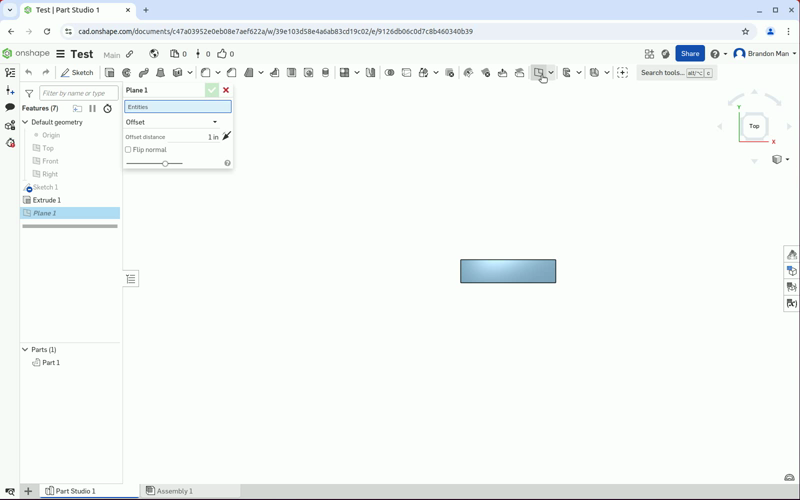
mouse_move(73, 150)
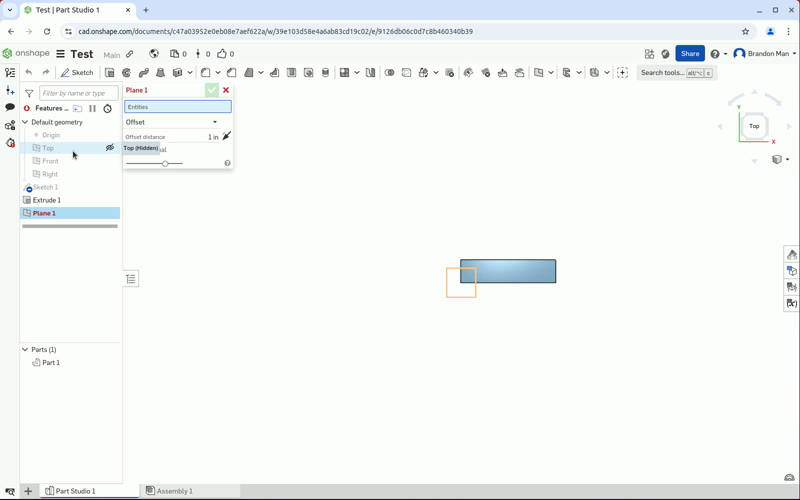
click(73, 150)
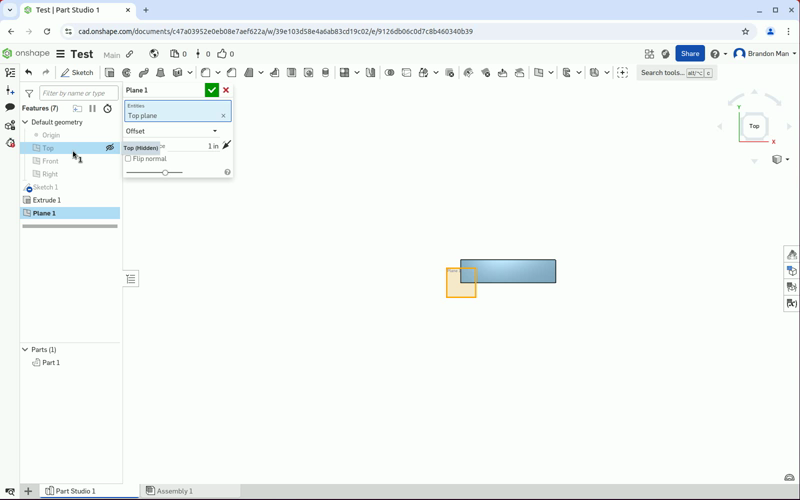
key(tab, 2)
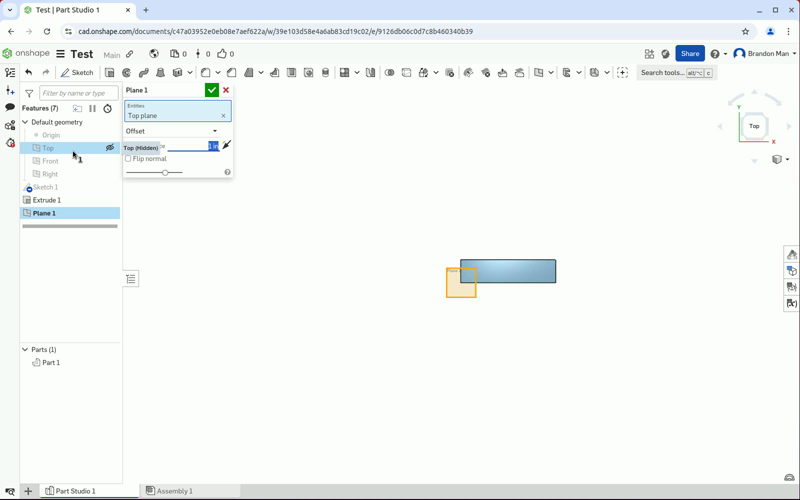
text(0.493)
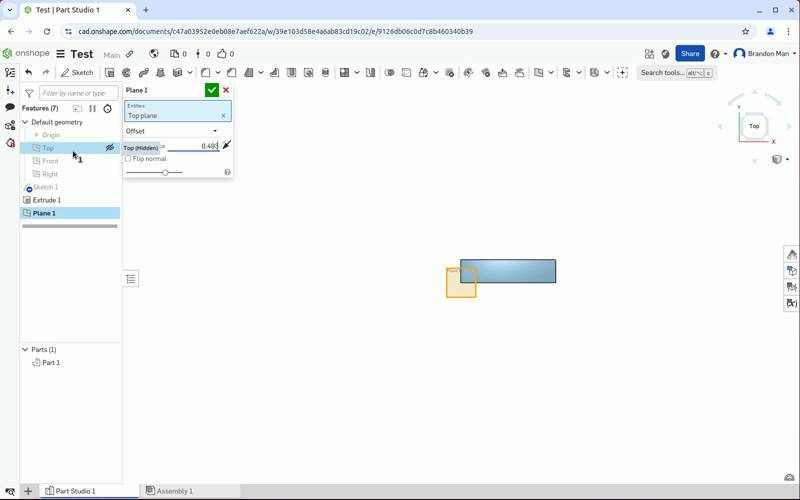
key(enter, 2)
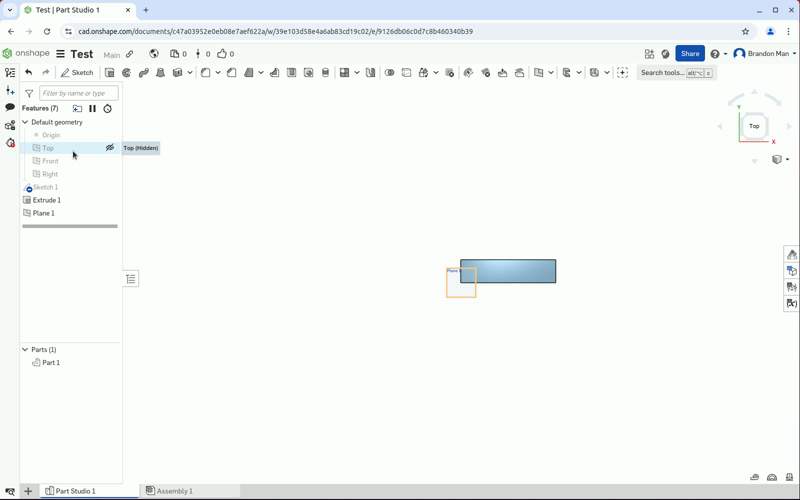
key(shift+s)
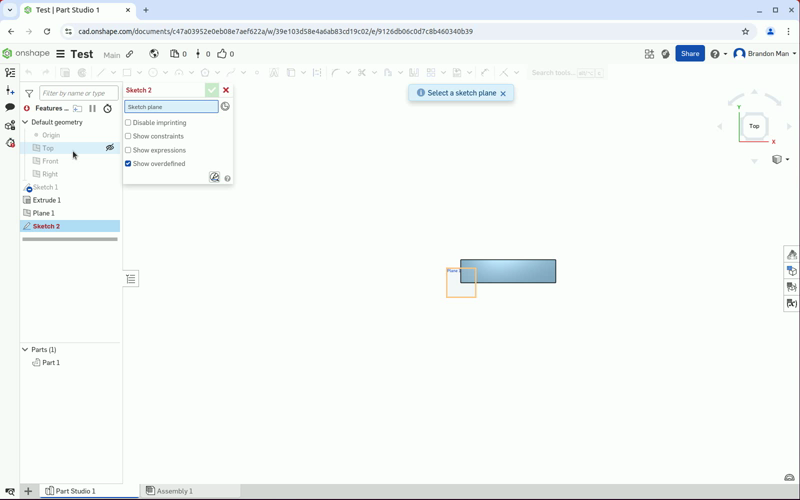
mouse_move(73, 215)
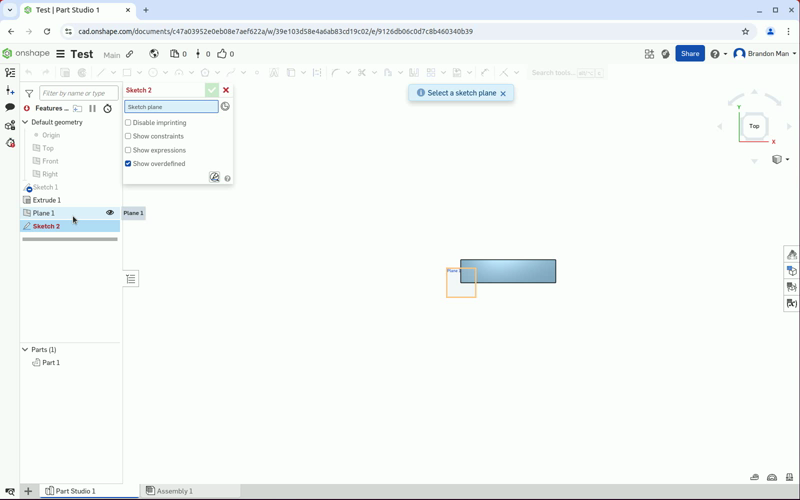
click(73, 215)
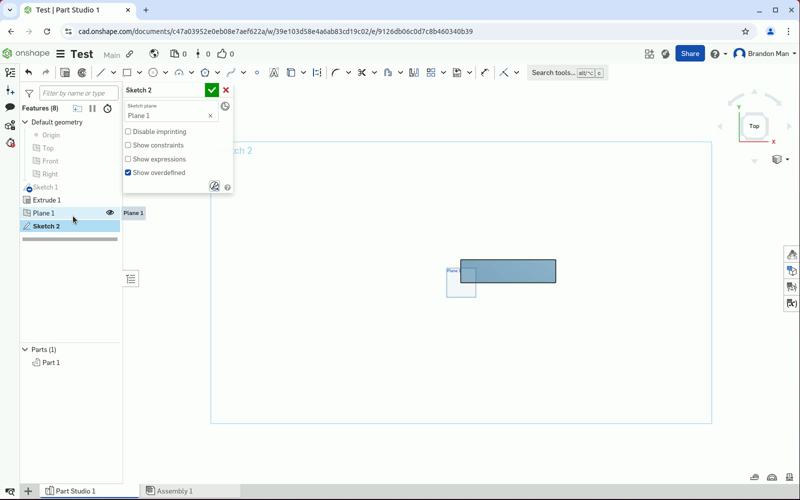
mouse_move(73, 352)
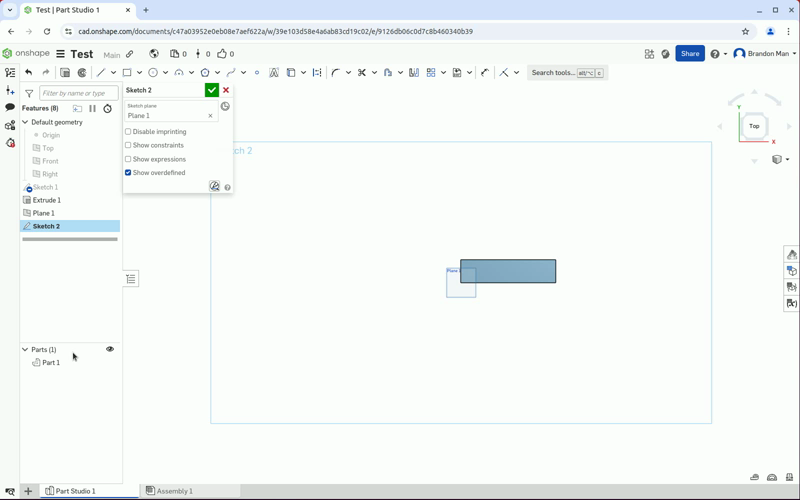
key(y)
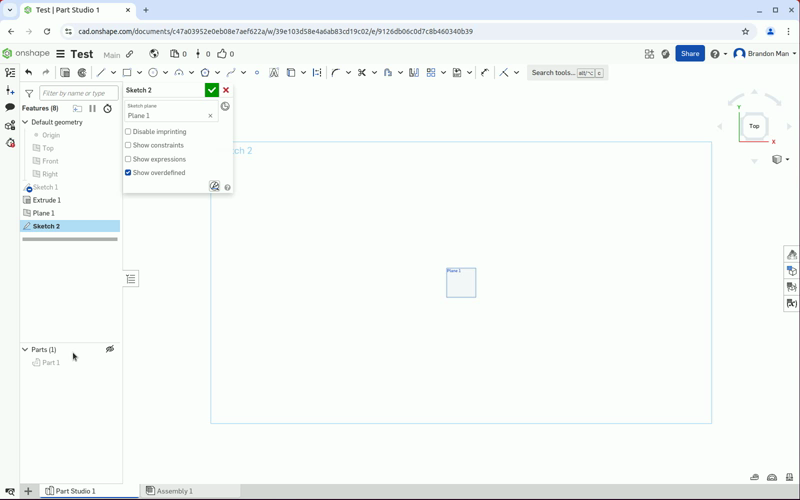
key(l)
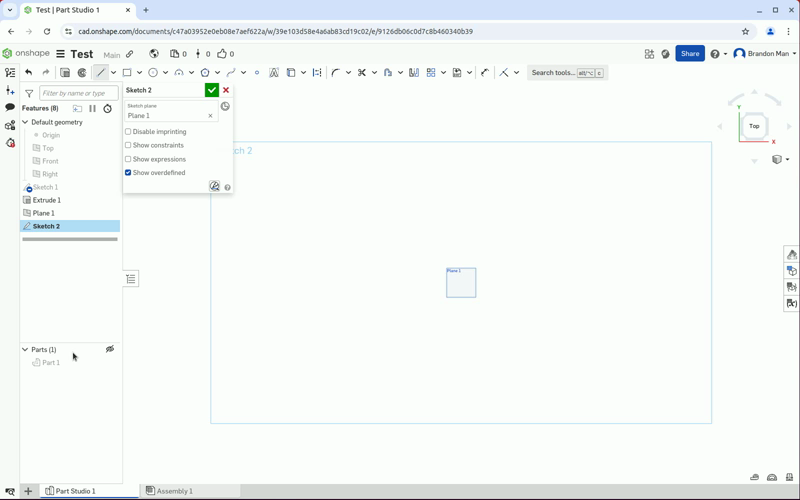
key_down(shift)
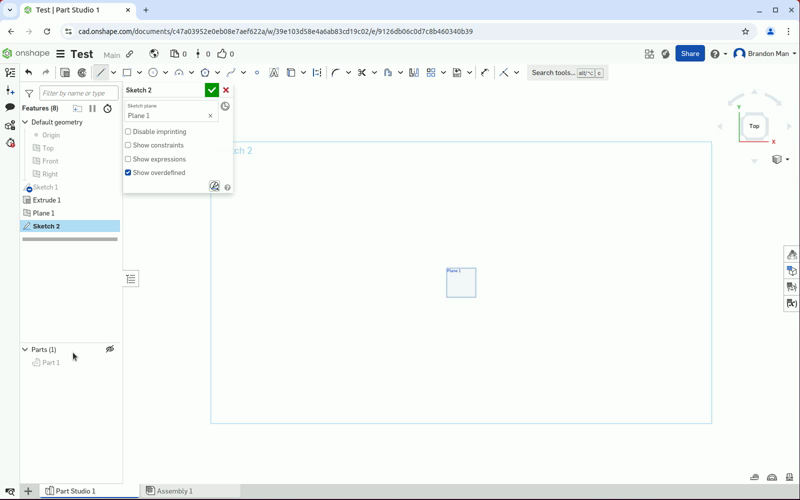
mouse_move(498, 298)
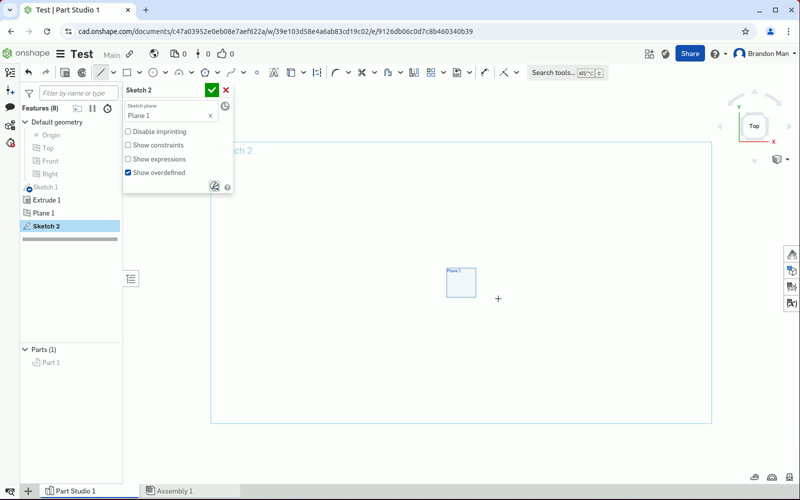
click(498, 298)
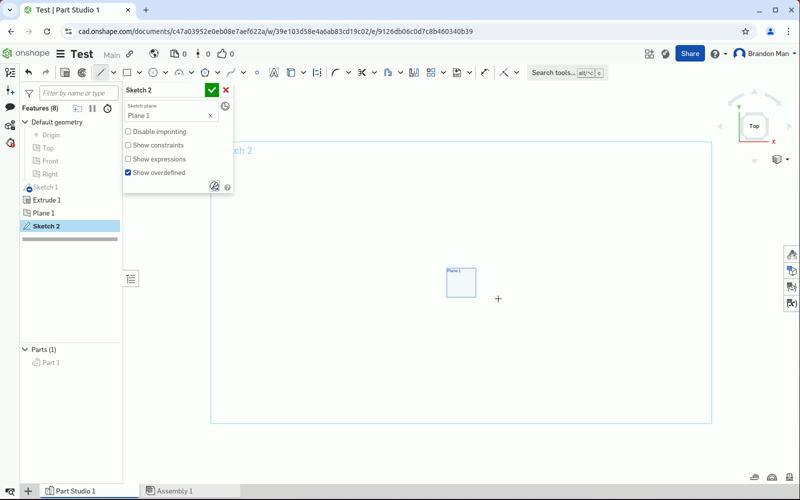
key_up(shift)
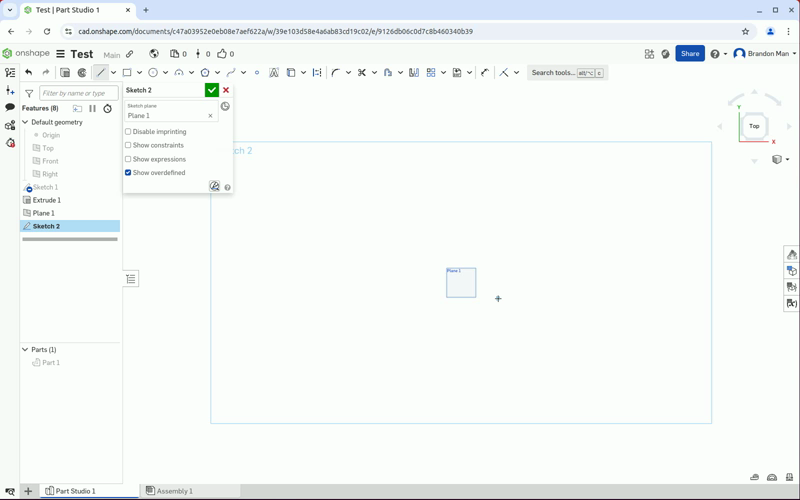
key_down(shift)
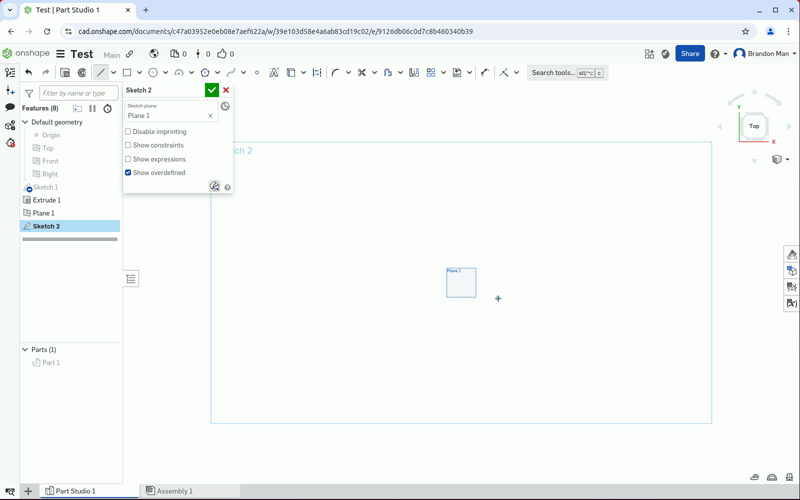
mouse_move(528, 298)
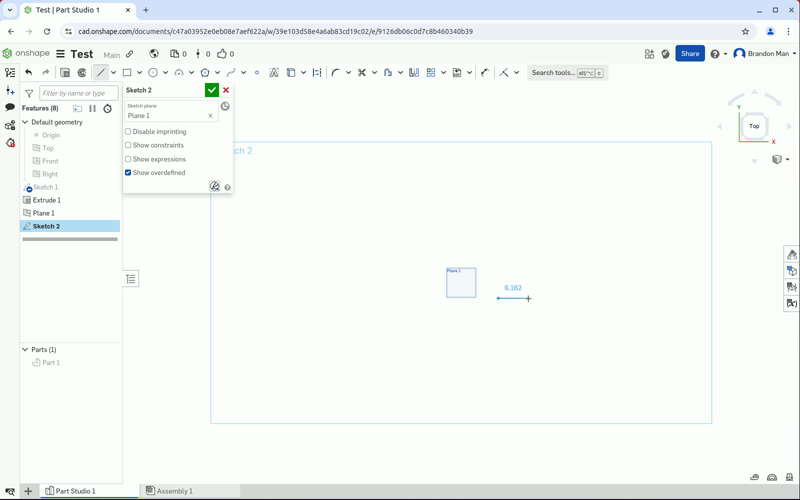
mouse_move(509, 298)
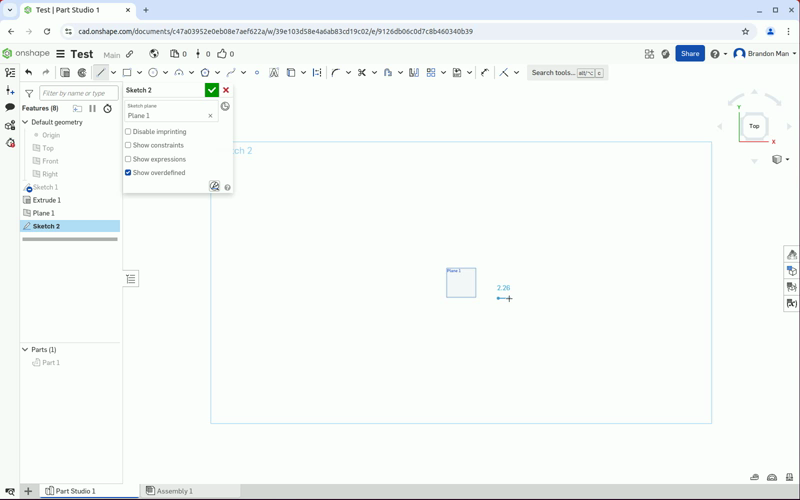
click(509, 298)
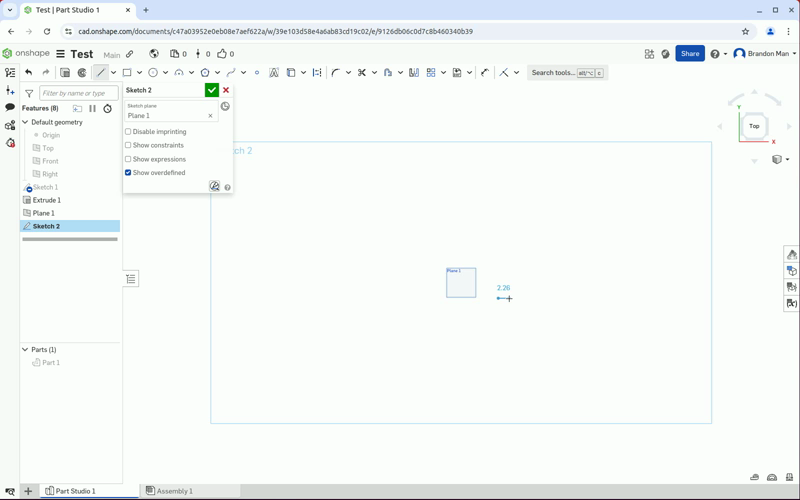
key_up(shift)
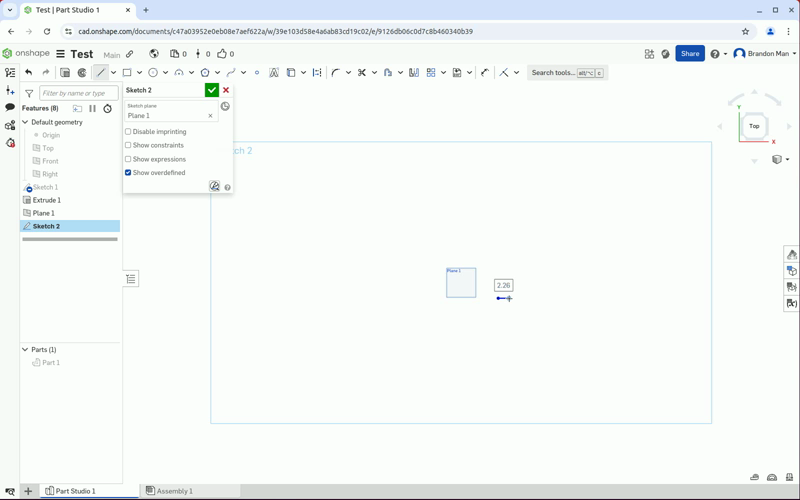
key_down(shift)
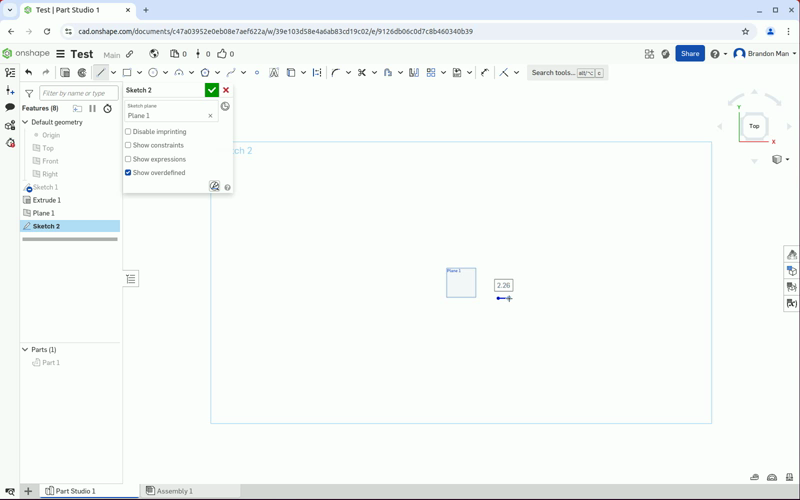
mouse_move(539, 298)
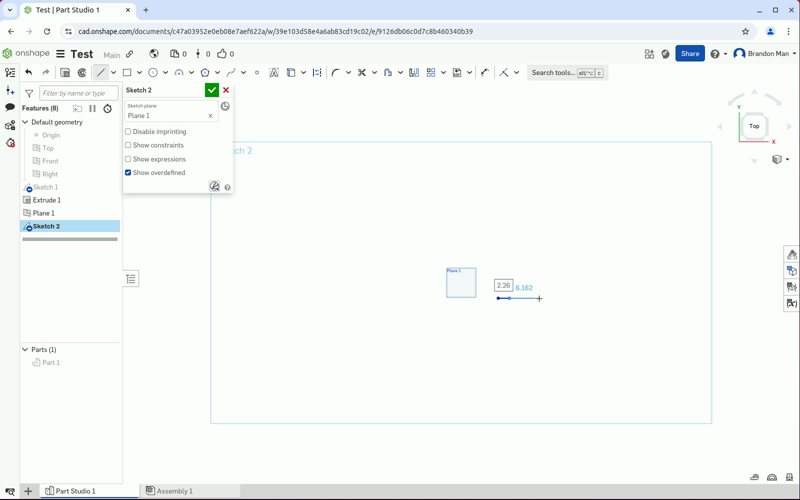
mouse_move(509, 282)
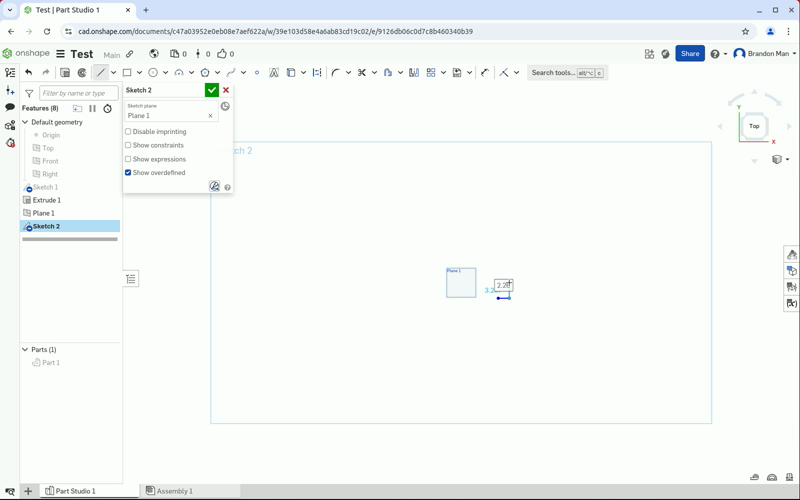
click(509, 282)
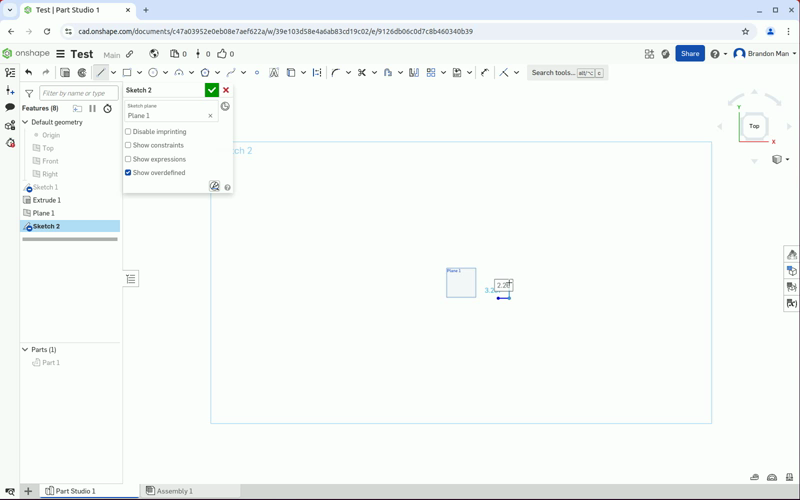
key_up(shift)
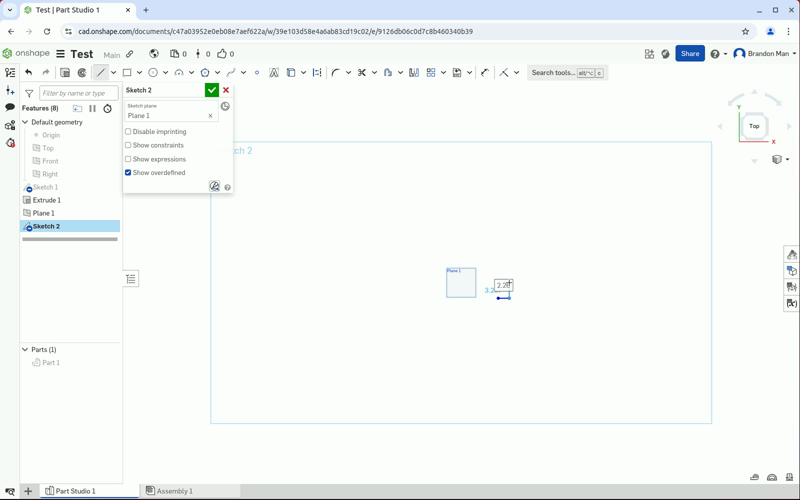
key_down(shift)
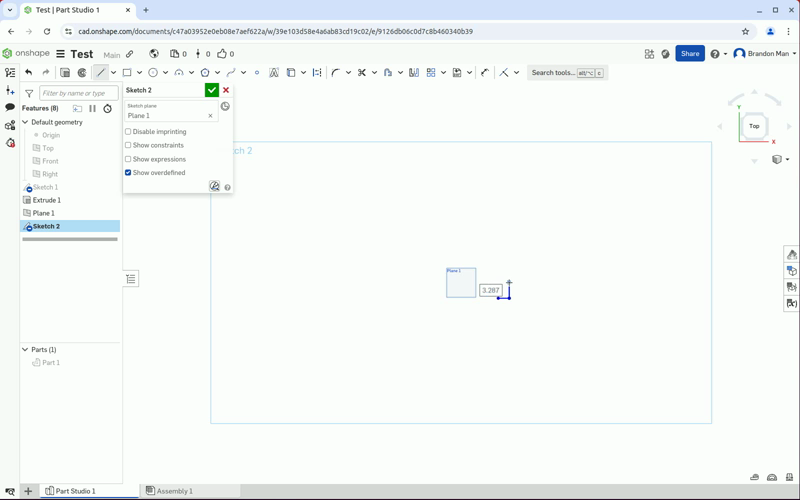
mouse_move(539, 282)
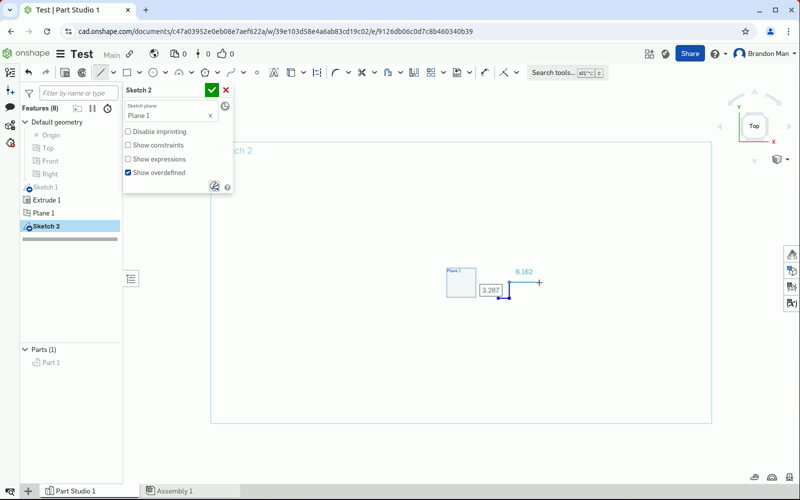
mouse_move(498, 282)
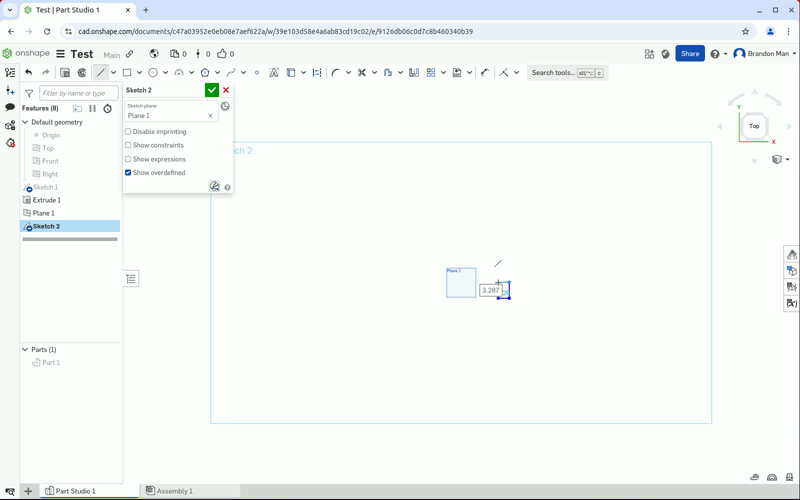
click(498, 282)
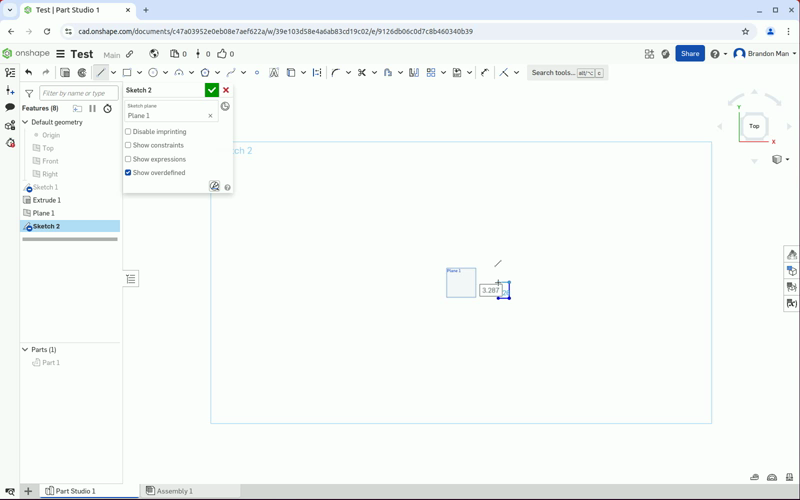
key_up(shift)
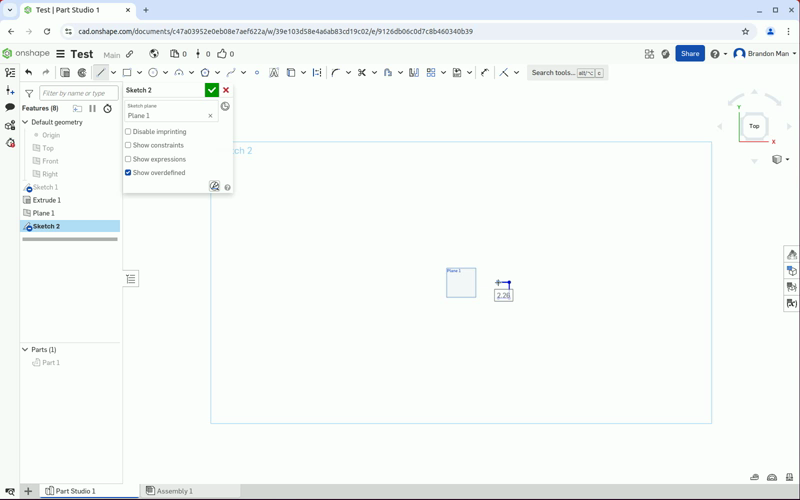
mouse_move(528, 282)
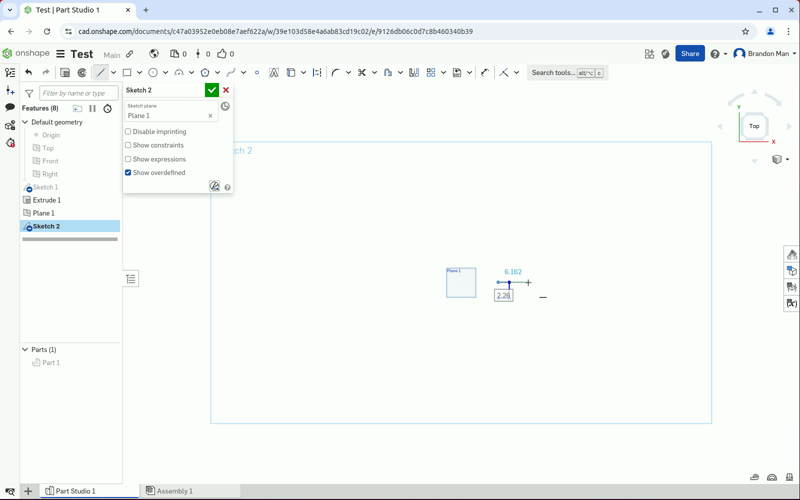
key_down(shift)
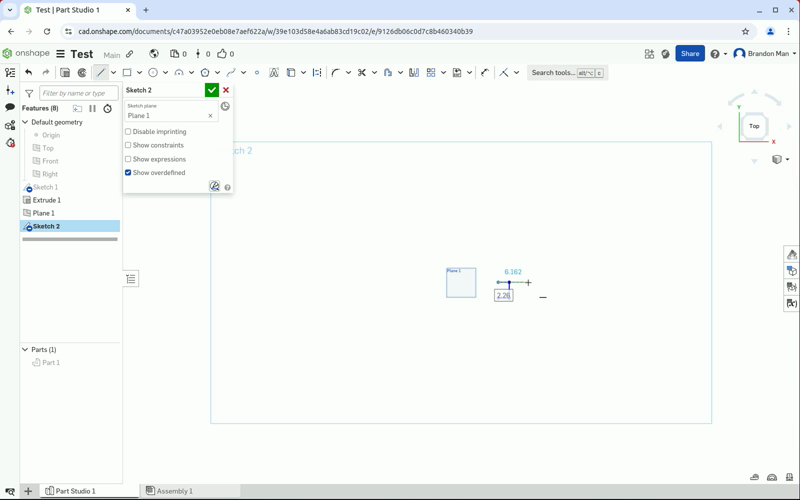
mouse_move(498, 298)
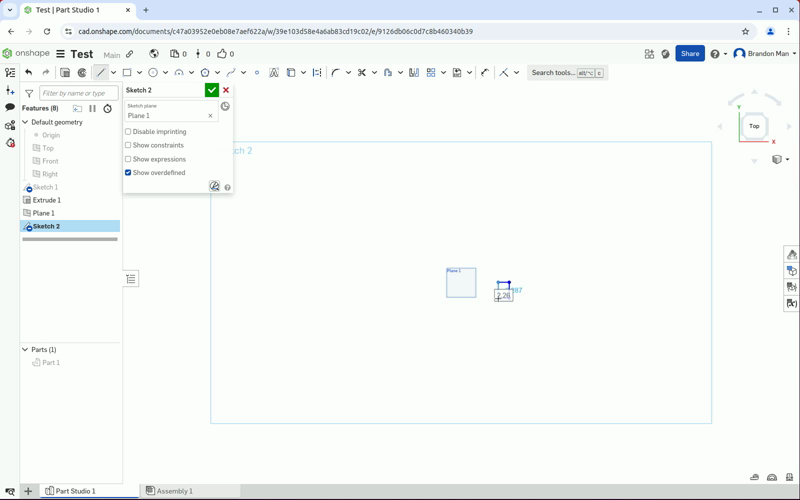
key_up(shift)
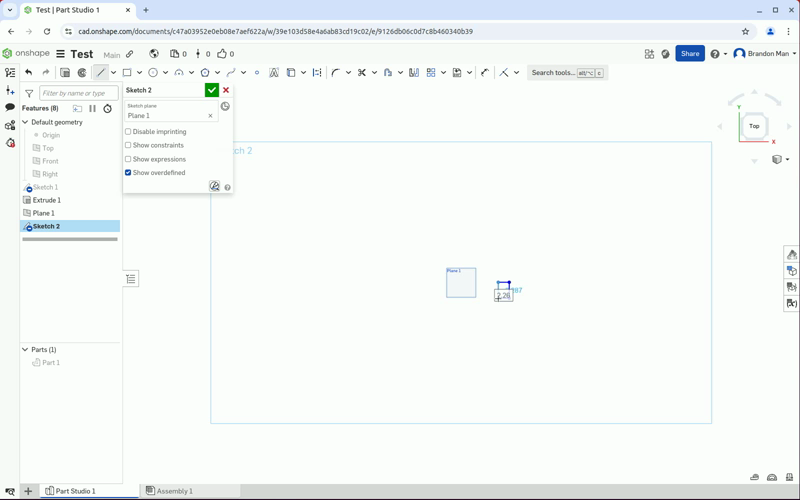
click(498, 298)
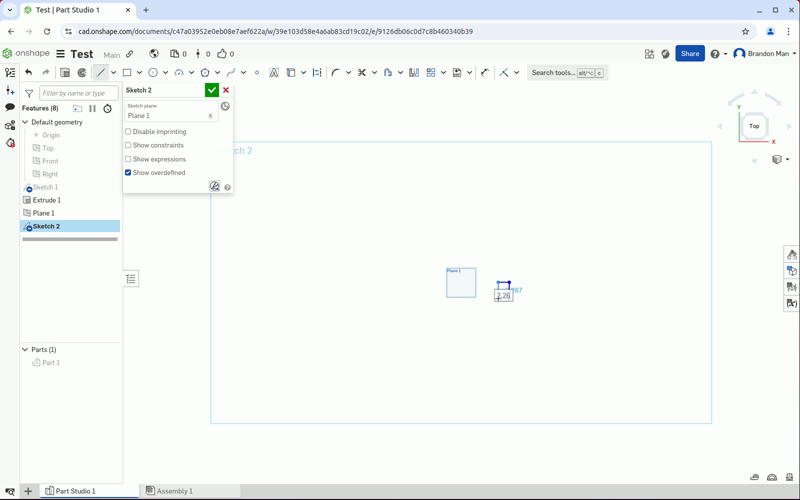
key(esc)
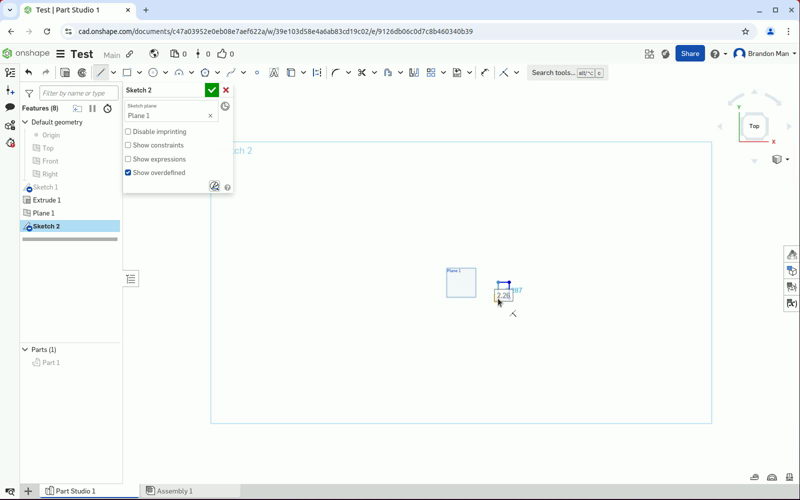
mouse_move(505, 283)
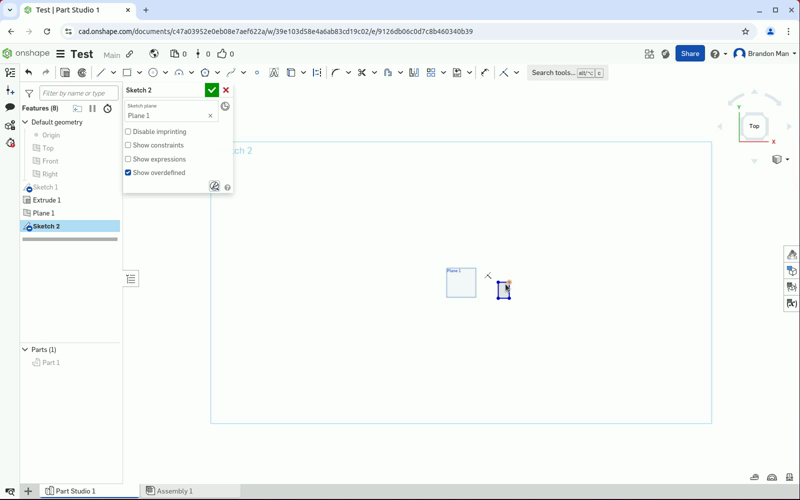
scroll(6)
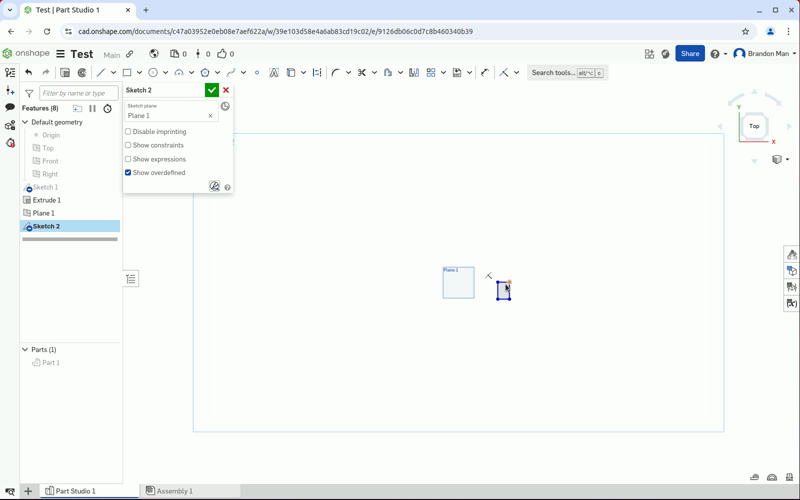
scroll(6)
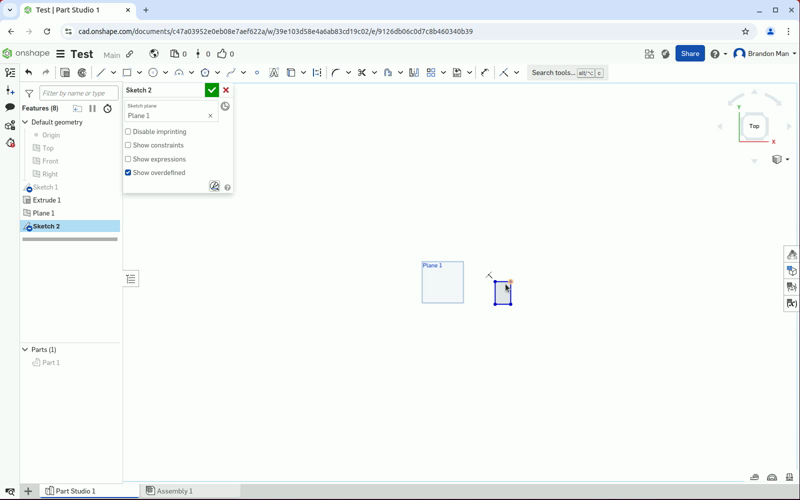
scroll(6)
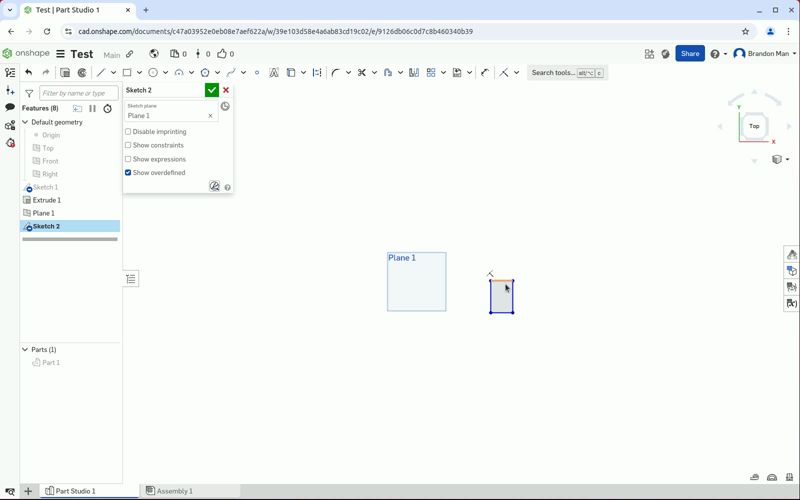
scroll(6)
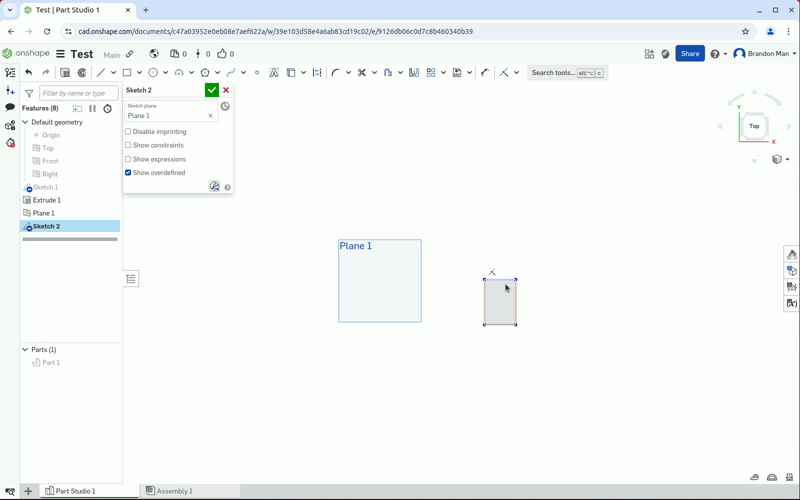
scroll(6)
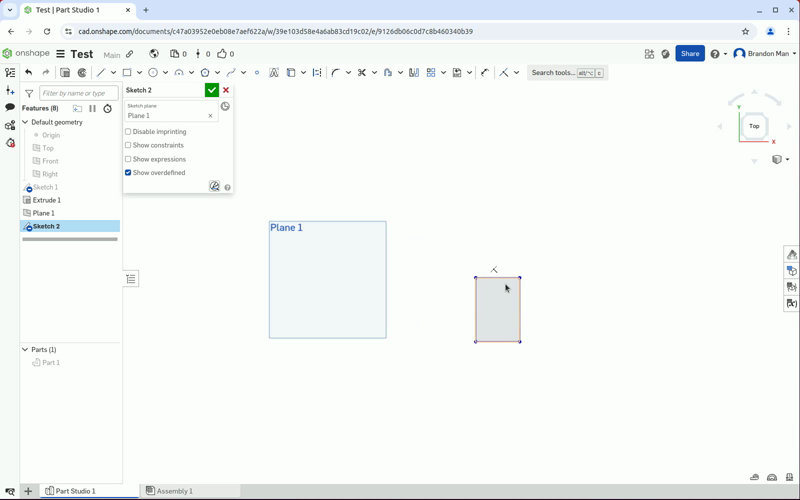
scroll(6)
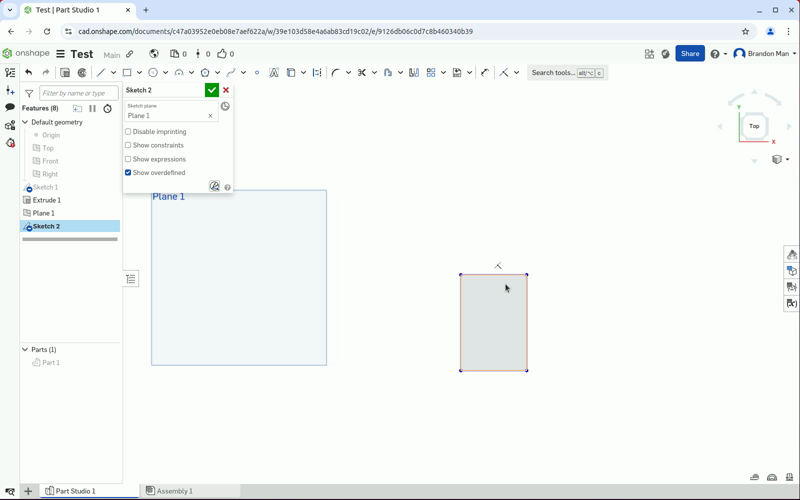
scroll(6)
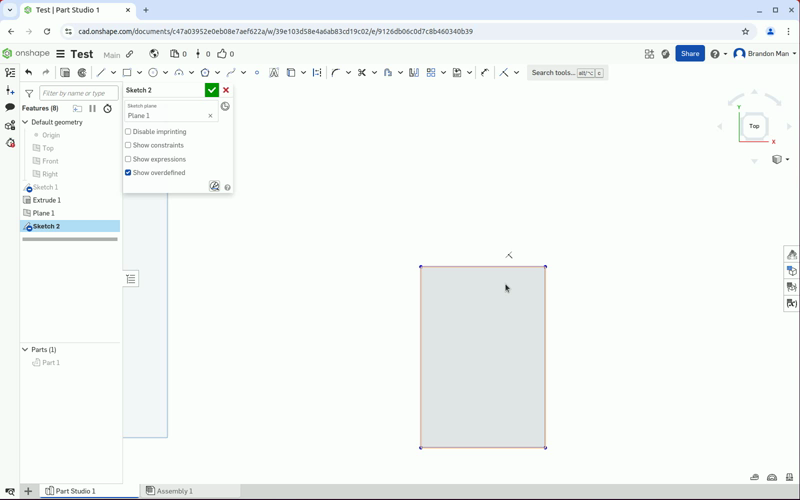
click(505, 283)
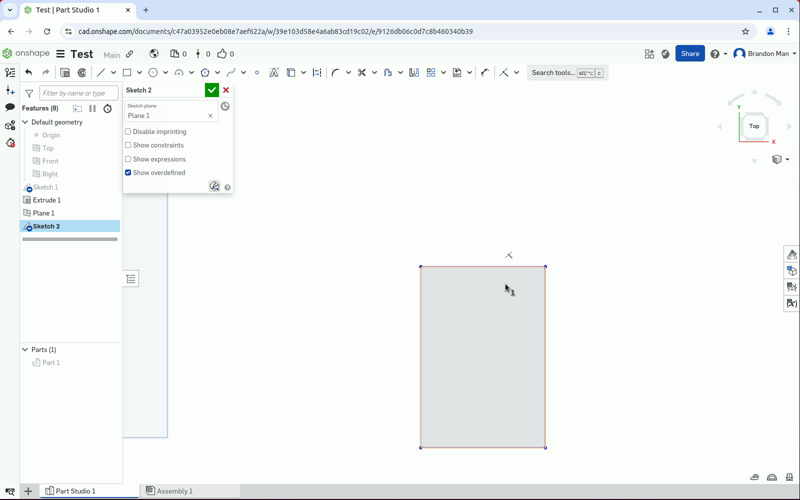
scroll(-6)
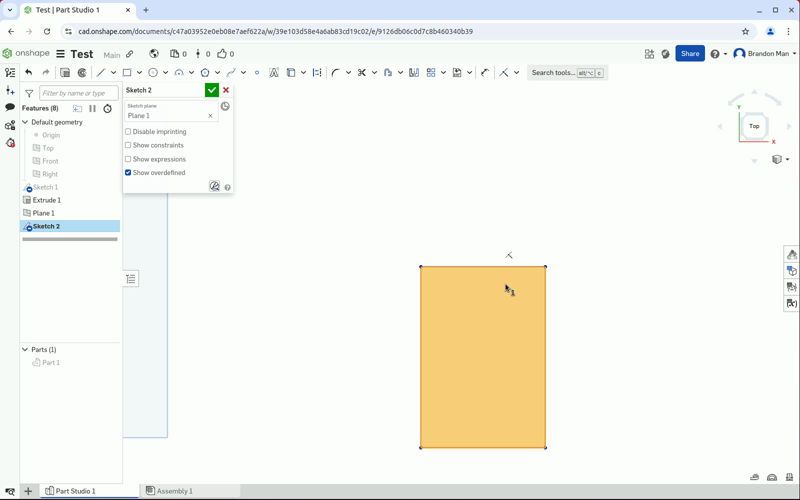
scroll(-6)
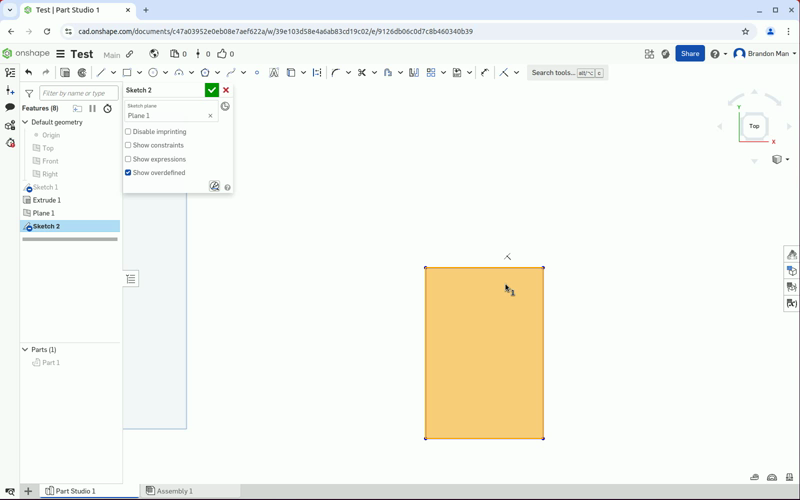
scroll(-6)
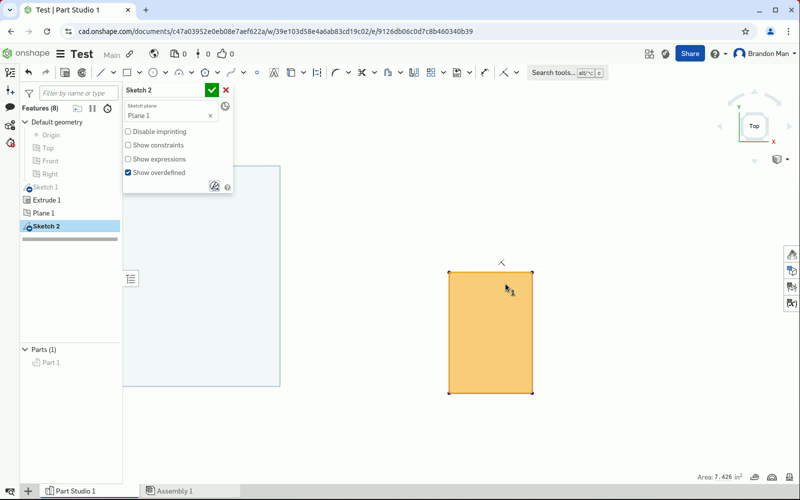
scroll(-6)
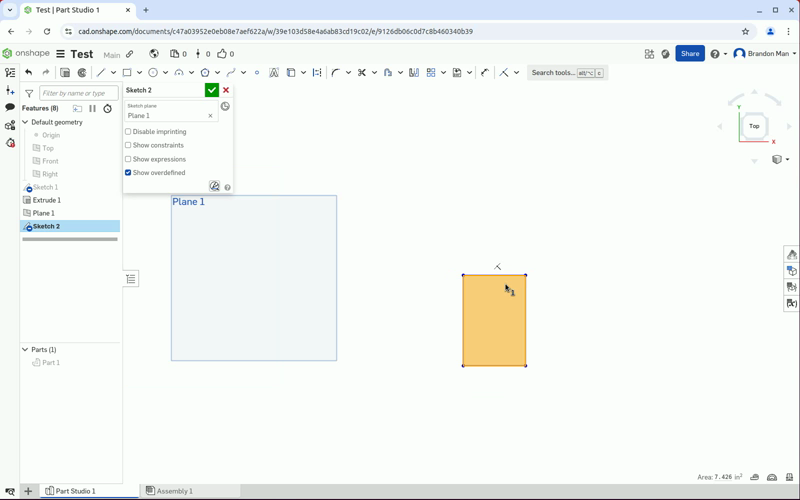
scroll(-6)
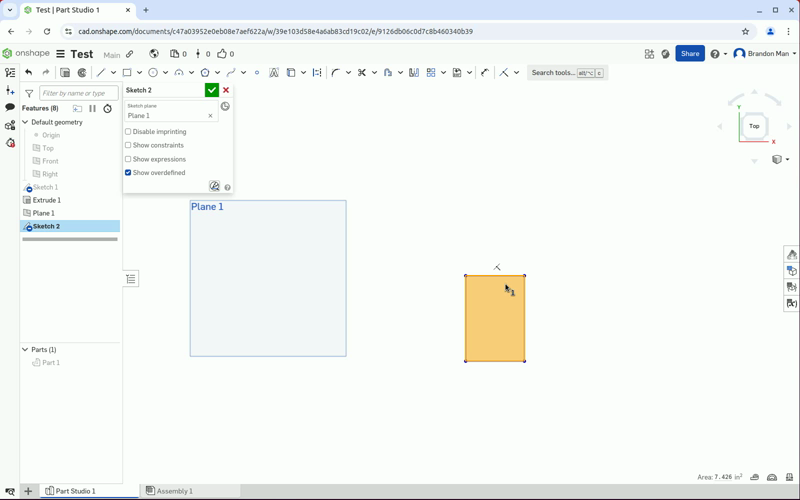
scroll(-6)
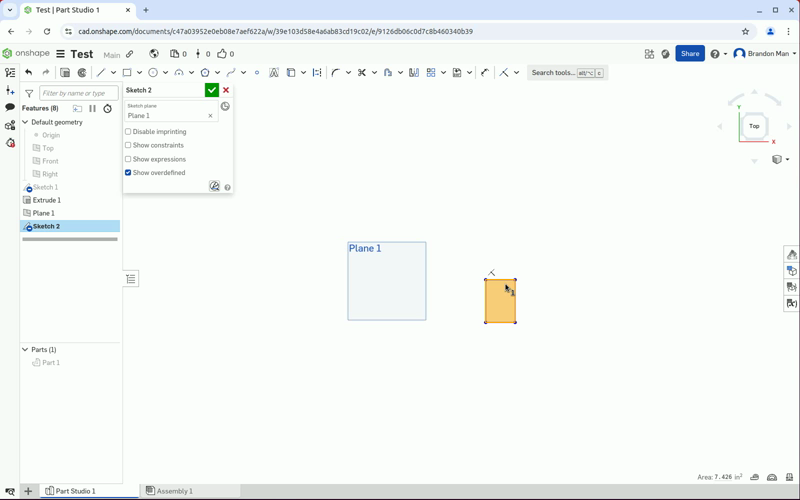
scroll(-6)
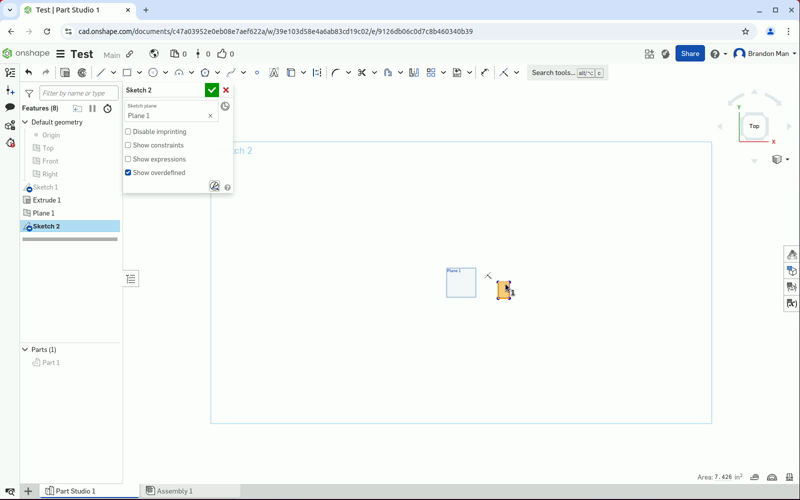
mouse_move(73, 352)
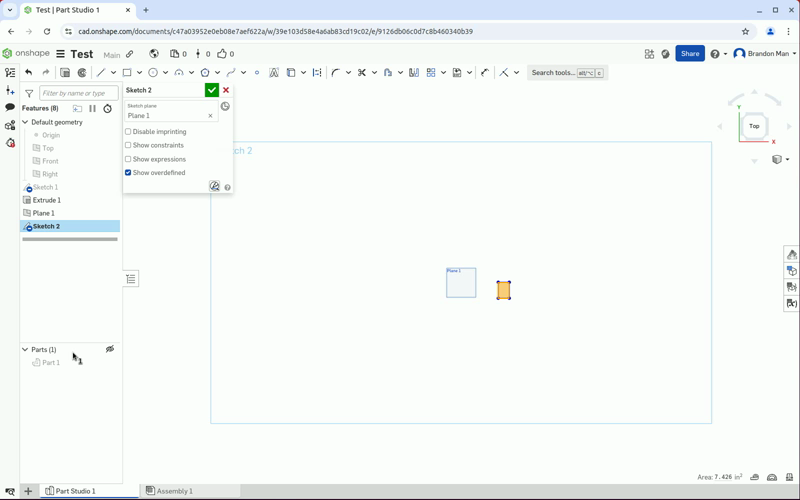
key(shift+y)
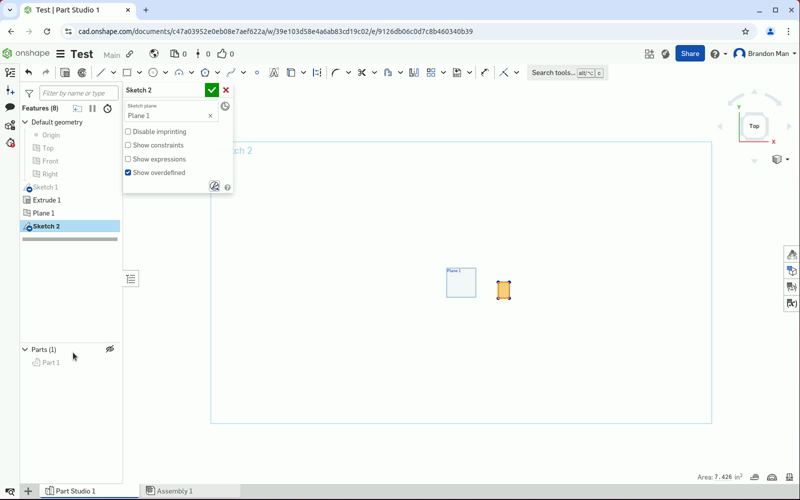
key(shift+e)
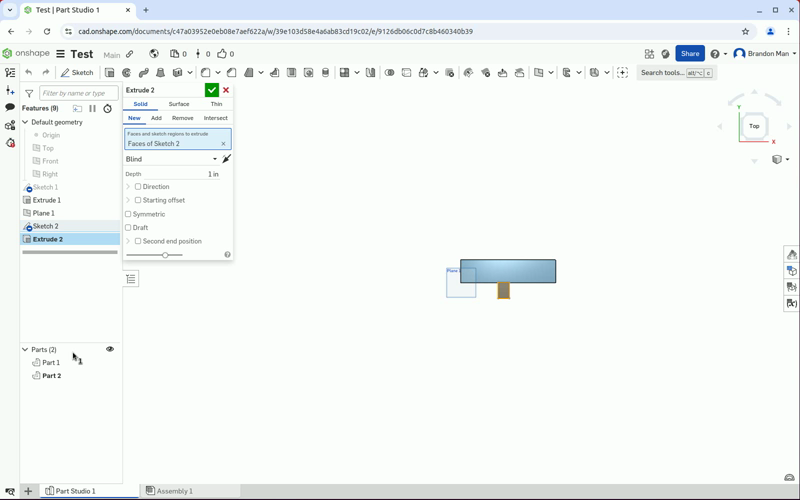
mouse_move(143, 106)
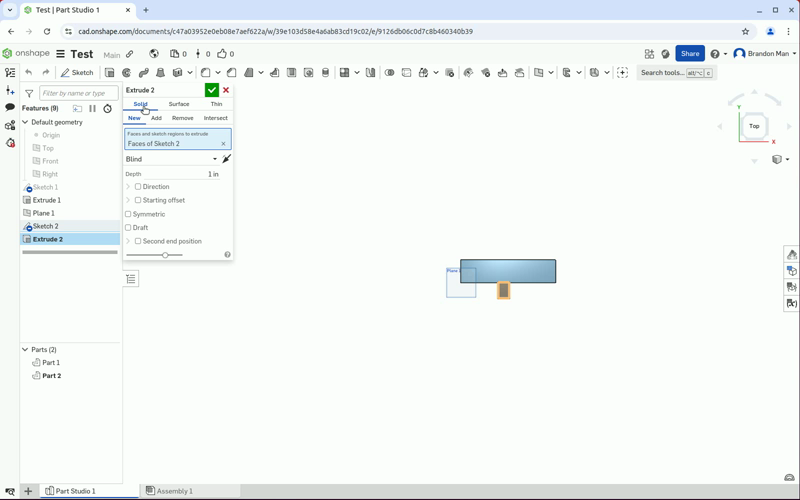
click(143, 106)
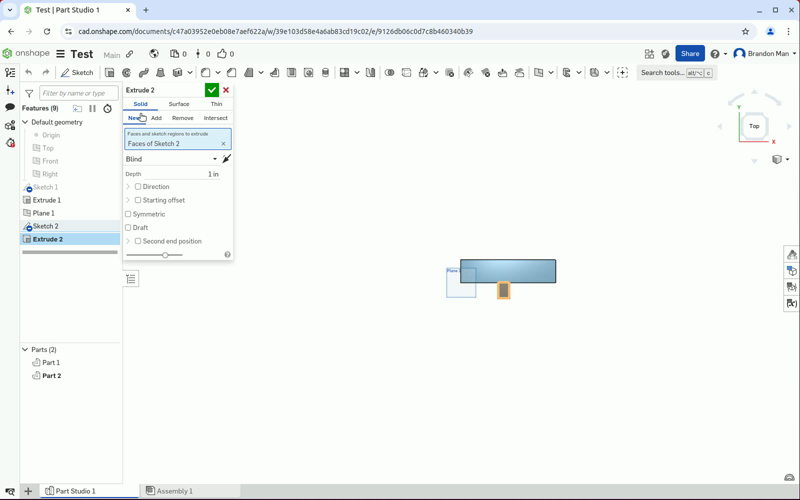
mouse_move(137, 120)
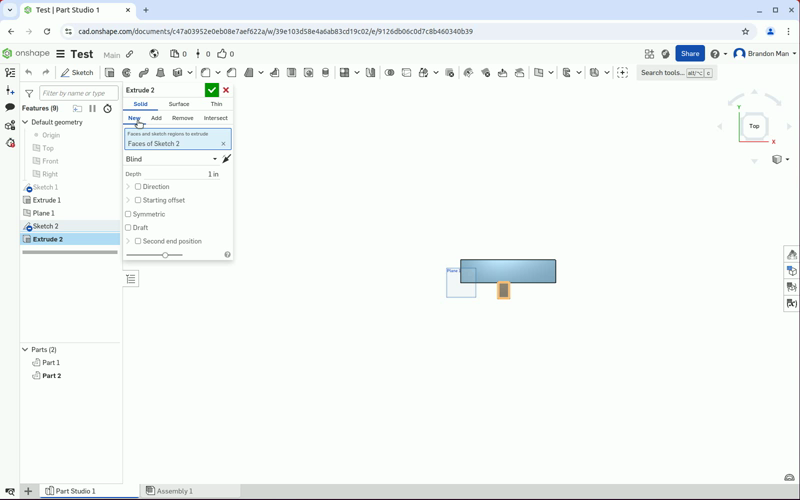
click(137, 120)
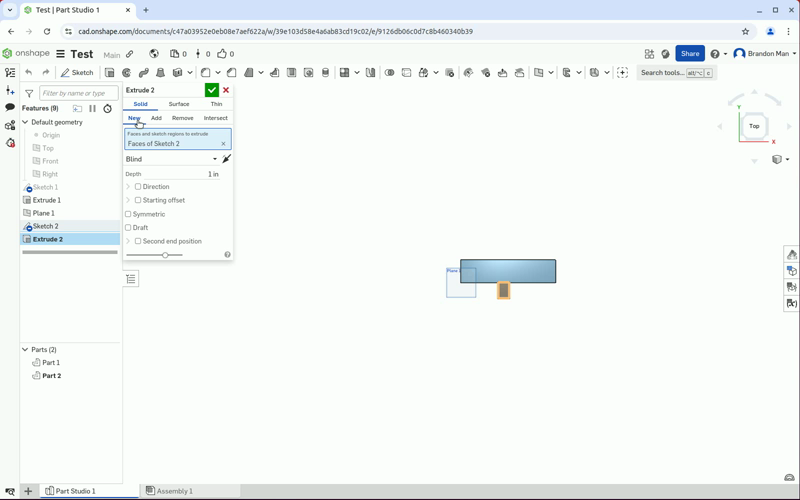
key(tab, 4)
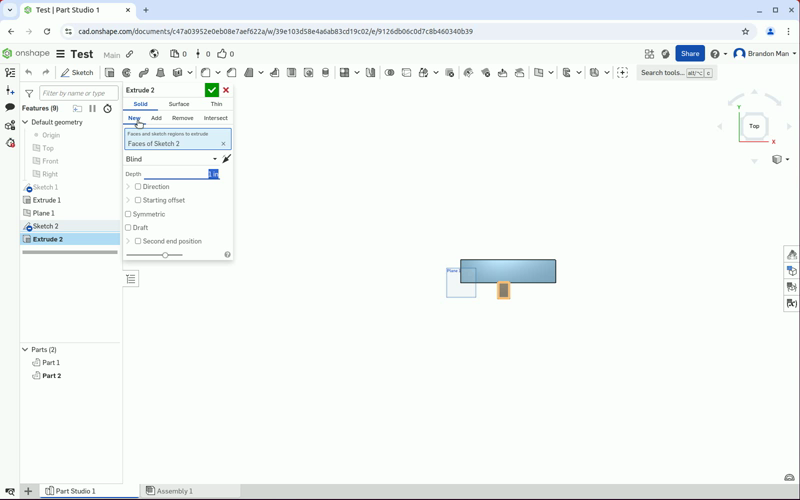
text(-0.481)
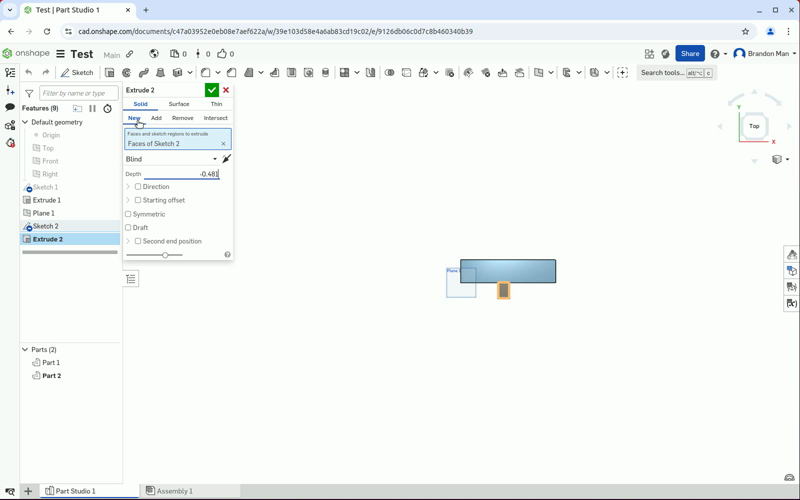
key(tab, 3)
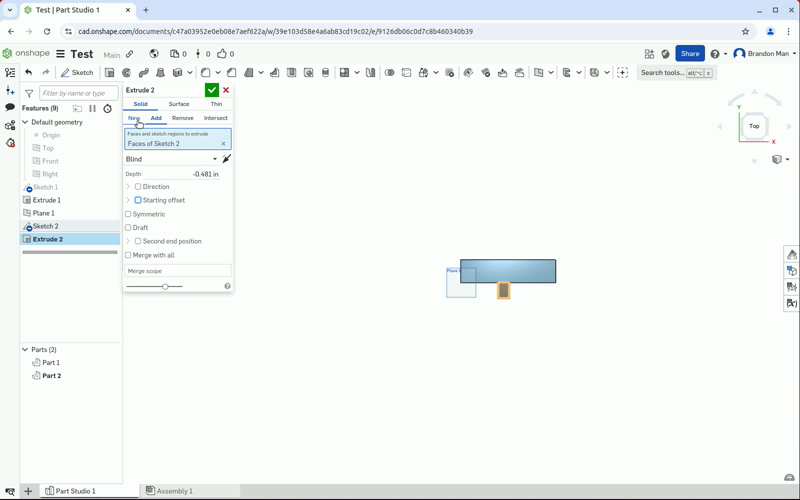
key(tab, 2)
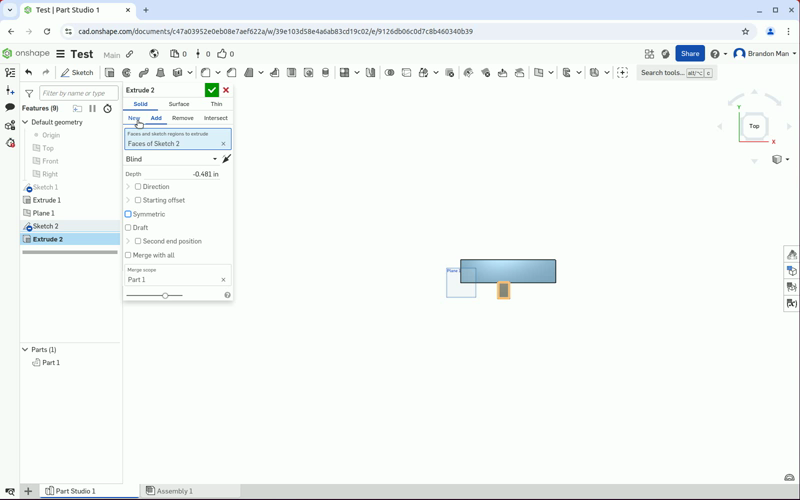
key(space)
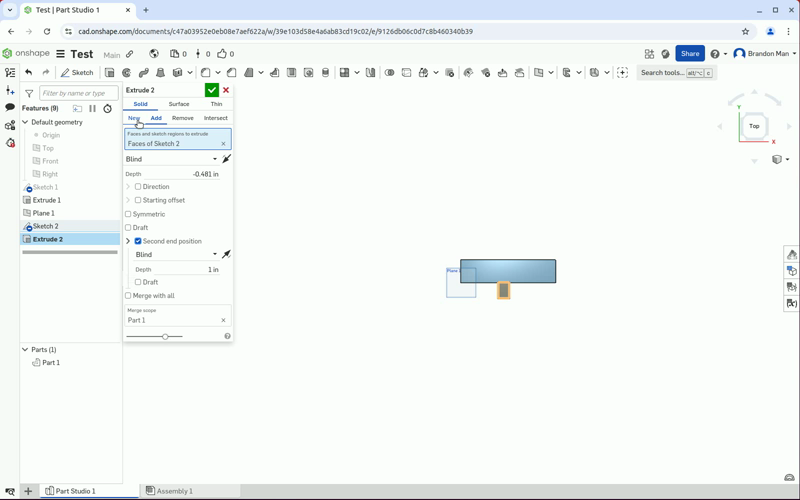
key(tab, 3)
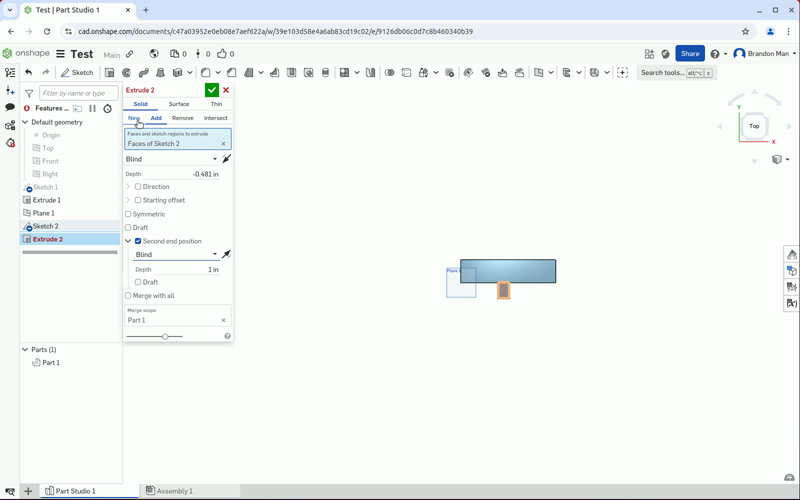
text(0.241)
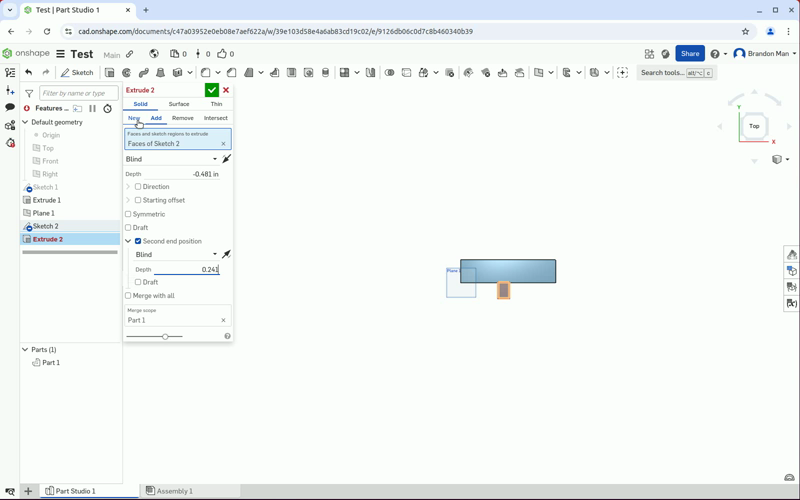
key(enter)
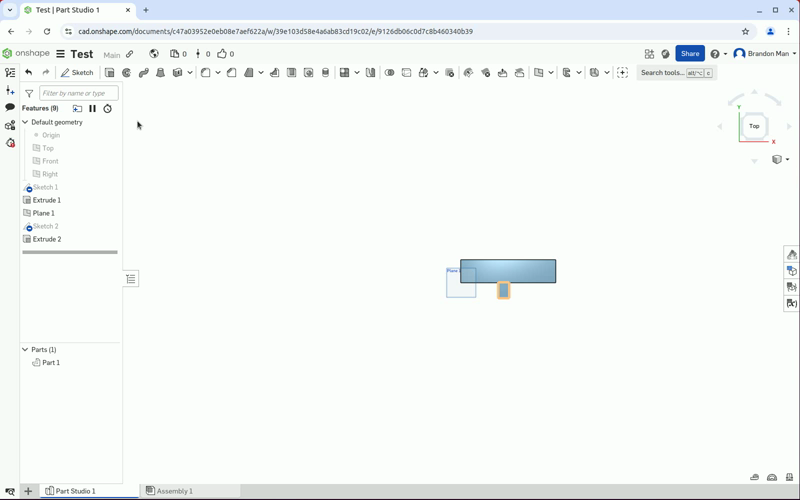
key(shift+h)
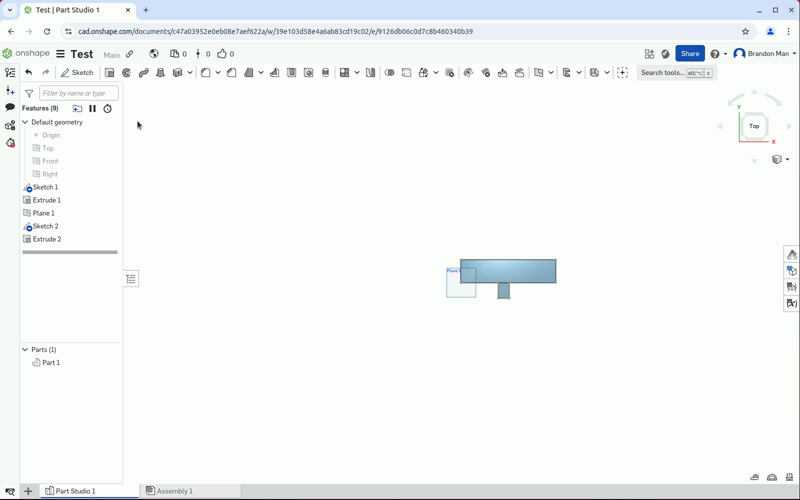
key(shift+h)
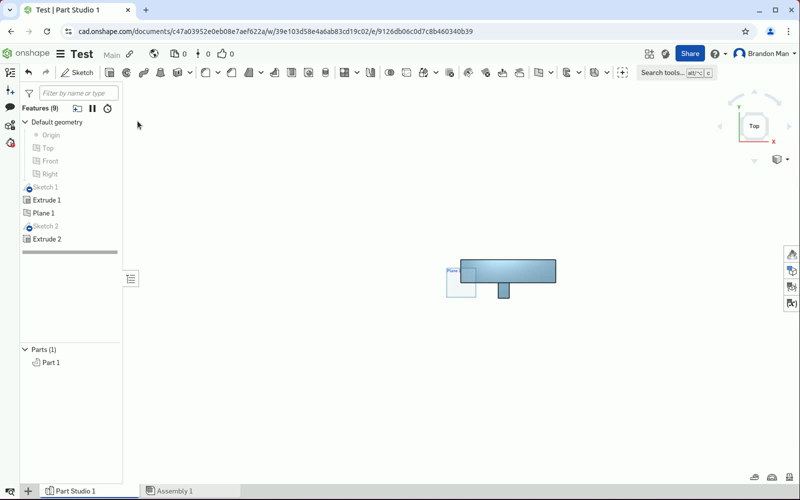
mouse_move(73, 189)
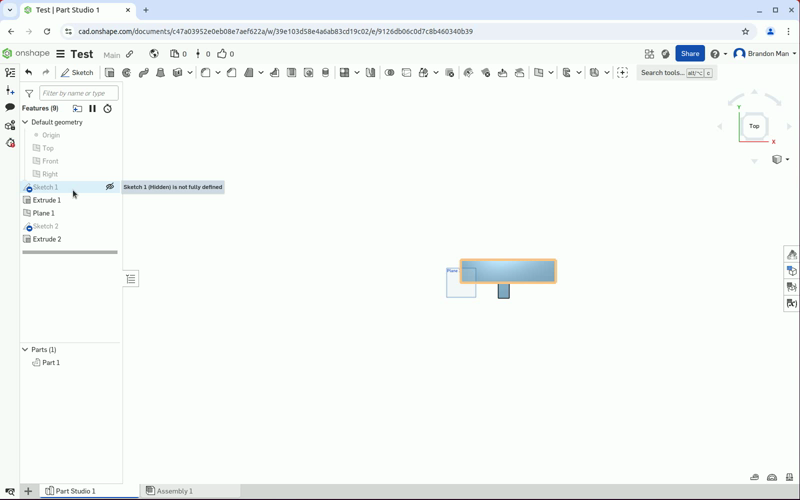
click(73, 189)
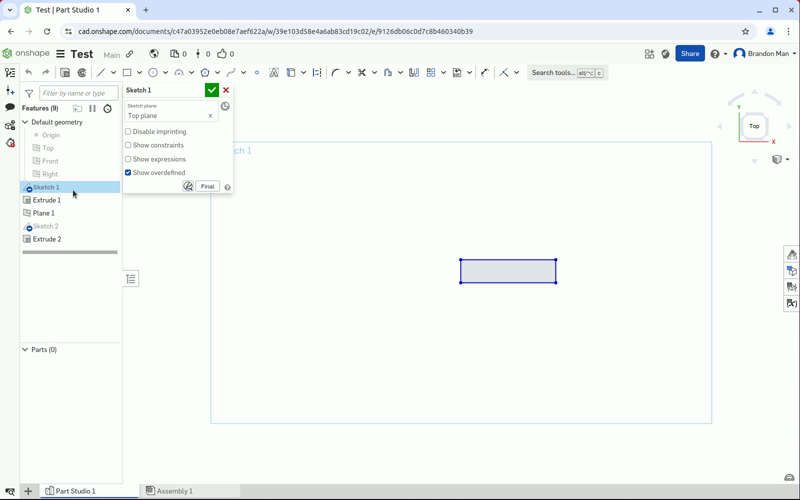
mouse_move(229, 92)
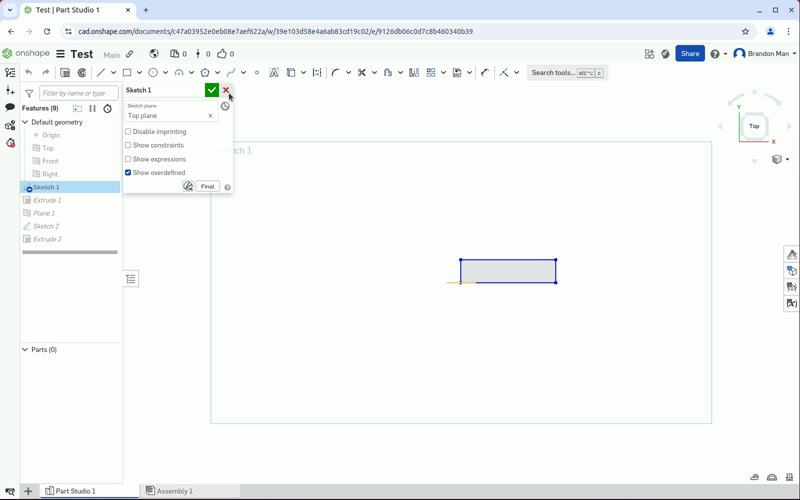
click(229, 92)
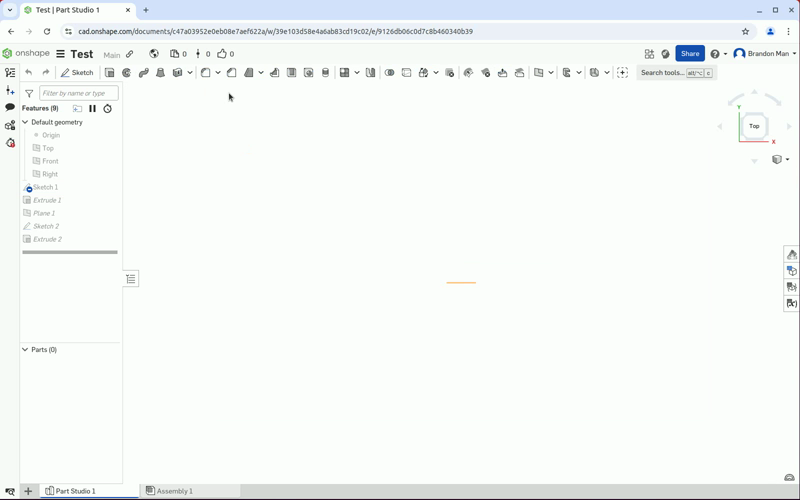
key(shift+s)
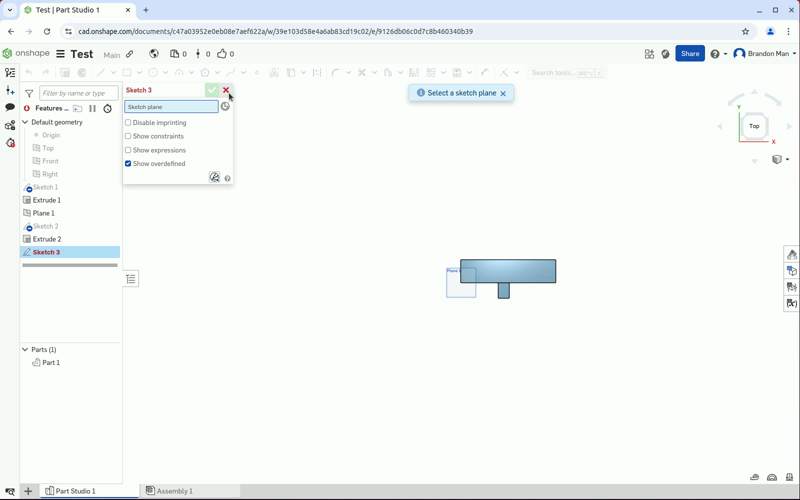
mouse_move(73, 215)
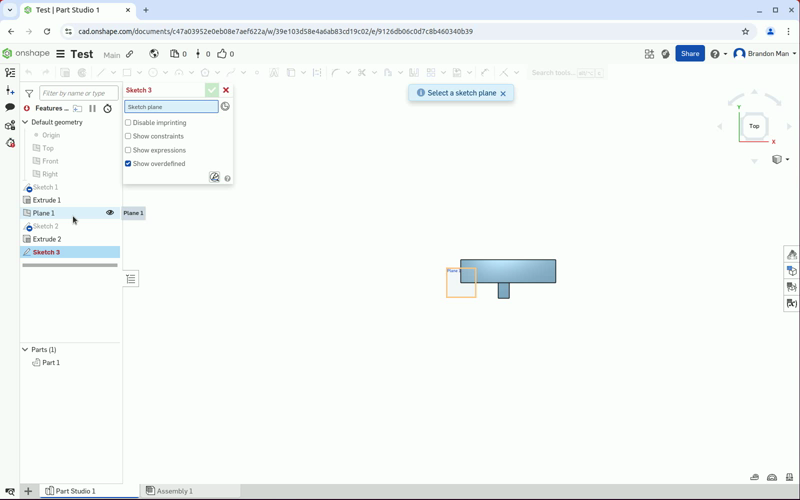
click(73, 215)
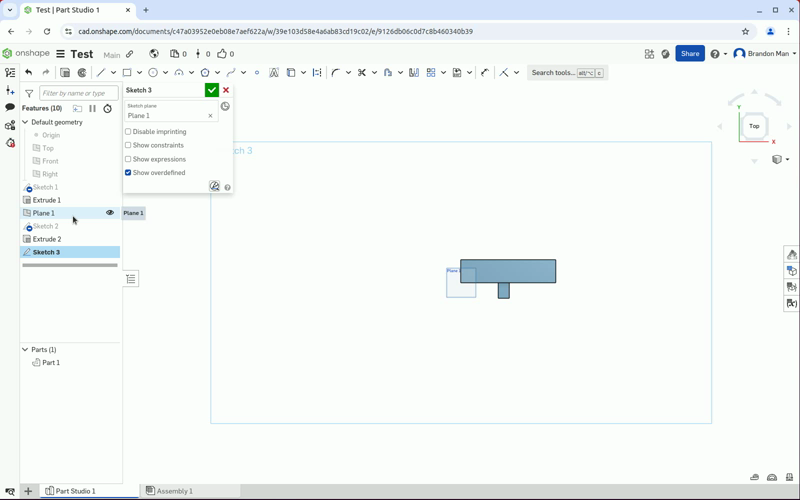
mouse_move(73, 352)
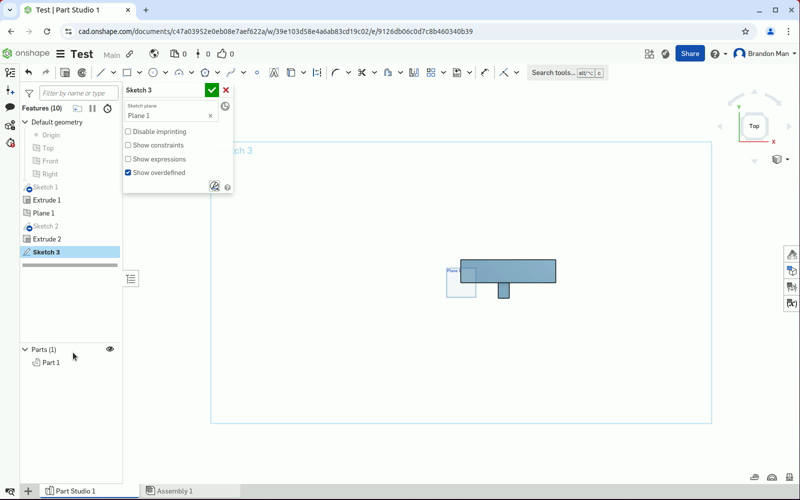
key(y)
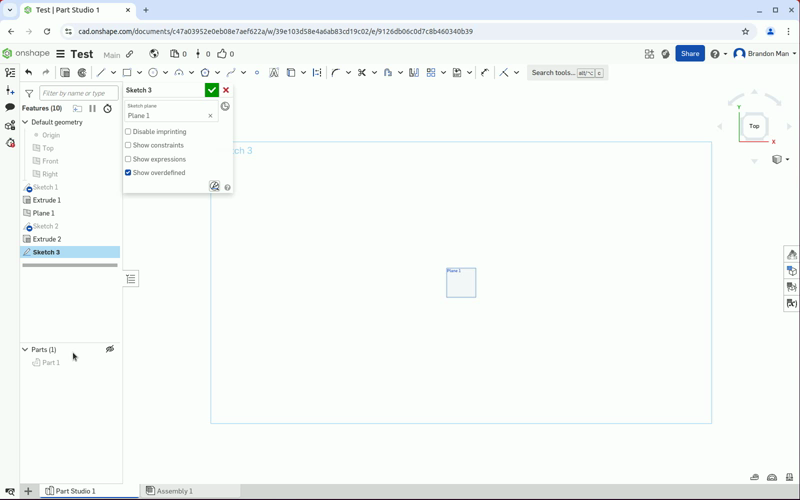
key(l)
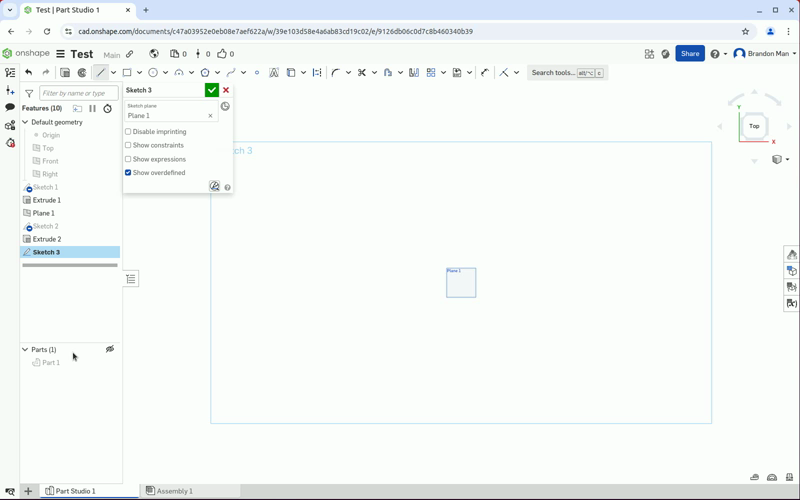
key_down(shift)
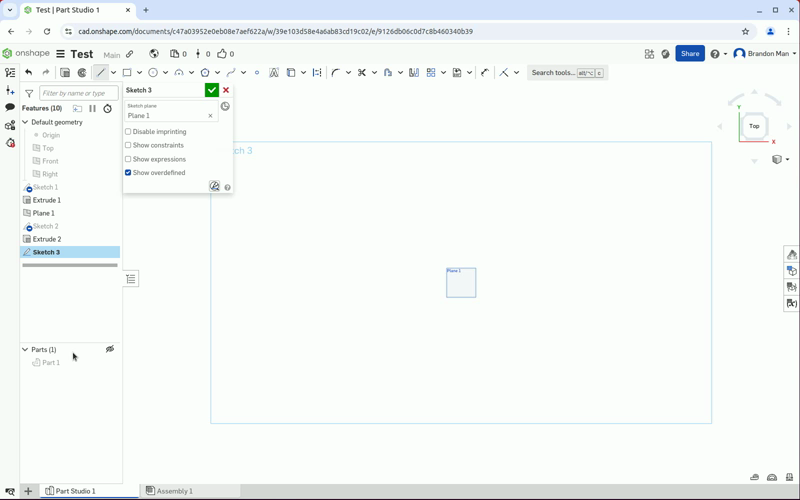
mouse_move(555, 290)
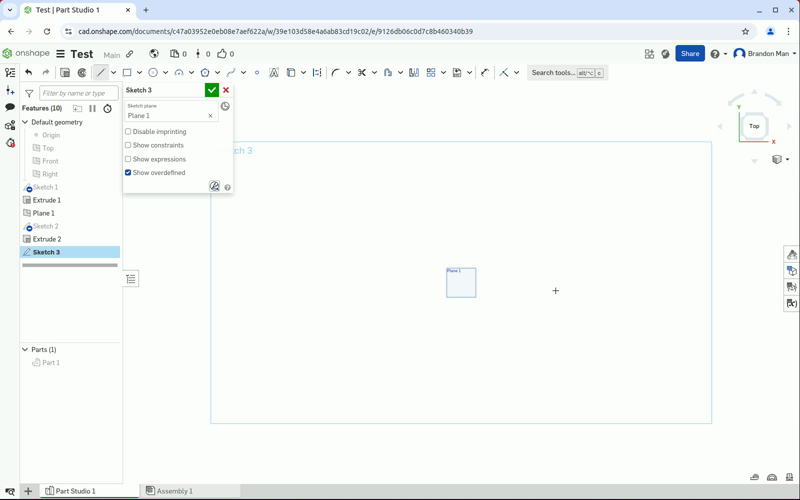
click(555, 290)
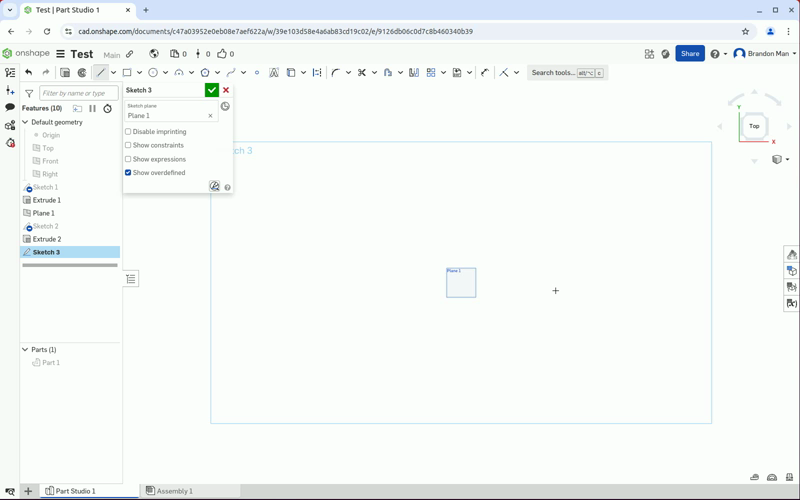
key_up(shift)
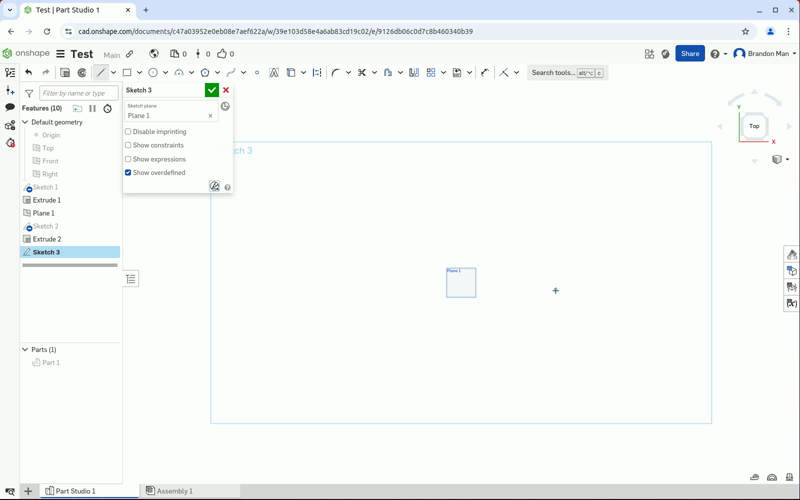
key_down(shift)
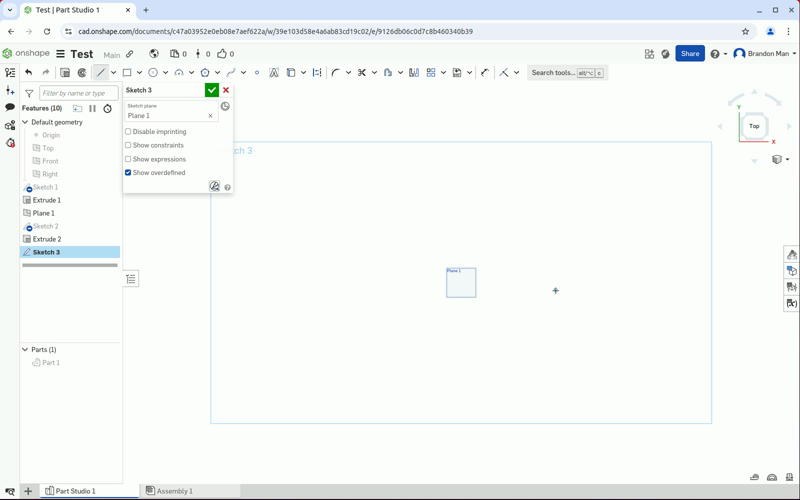
mouse_move(585, 290)
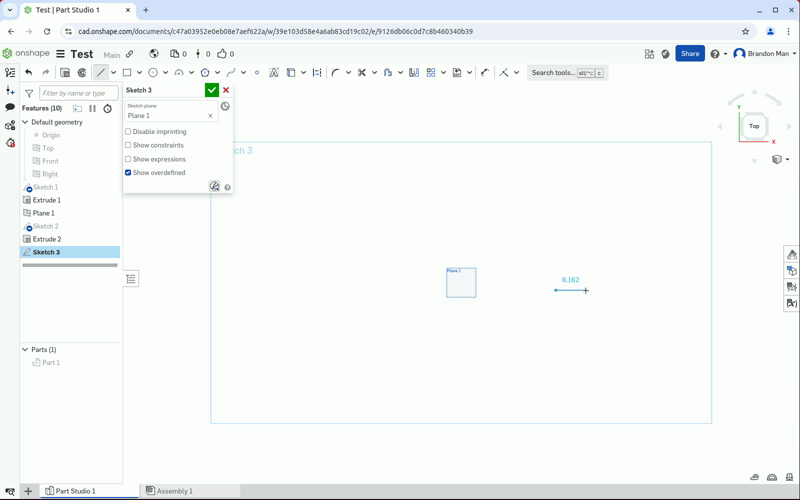
mouse_move(574, 290)
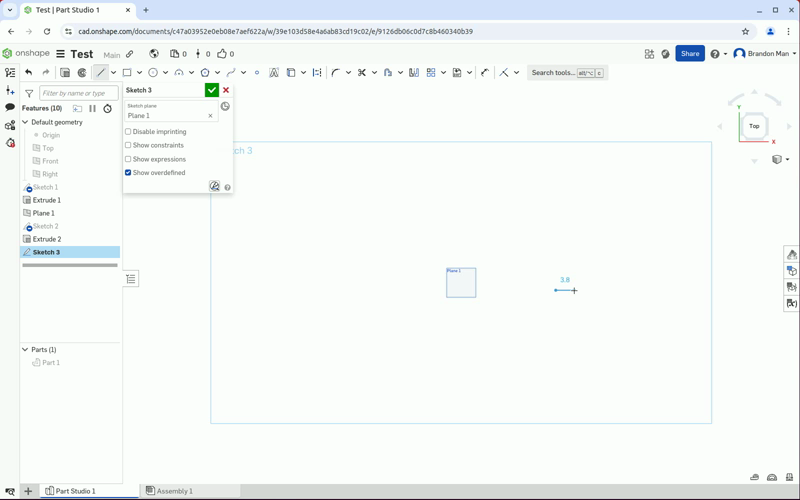
click(574, 290)
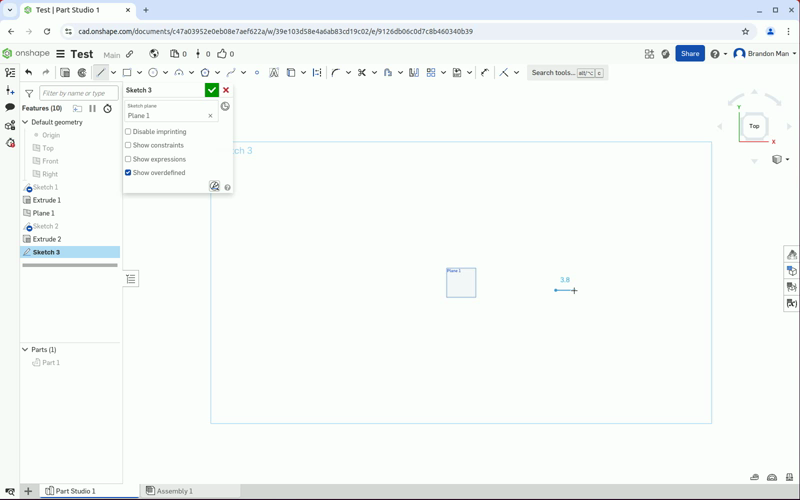
key_up(shift)
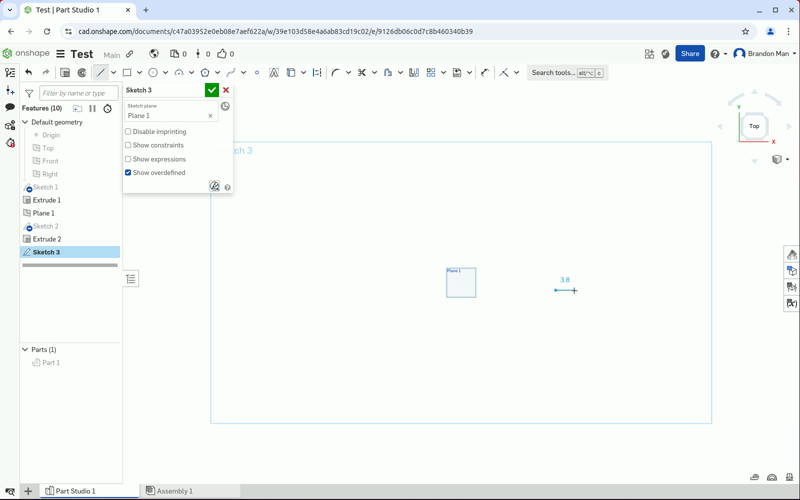
key_down(shift)
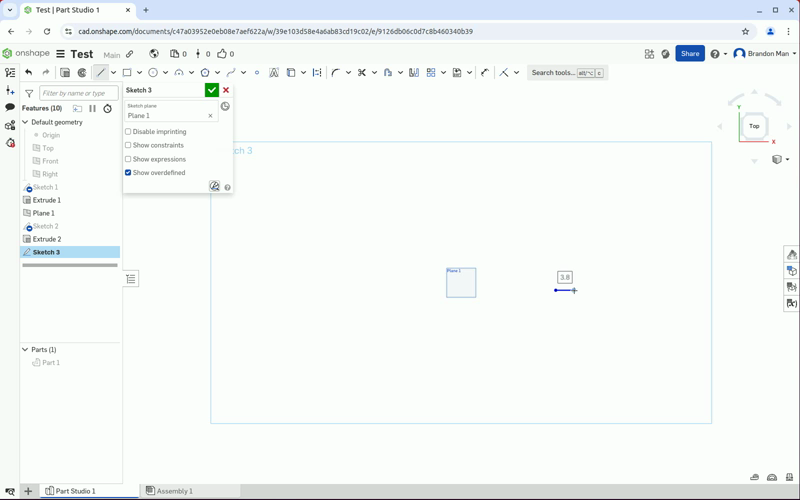
mouse_move(589, 290)
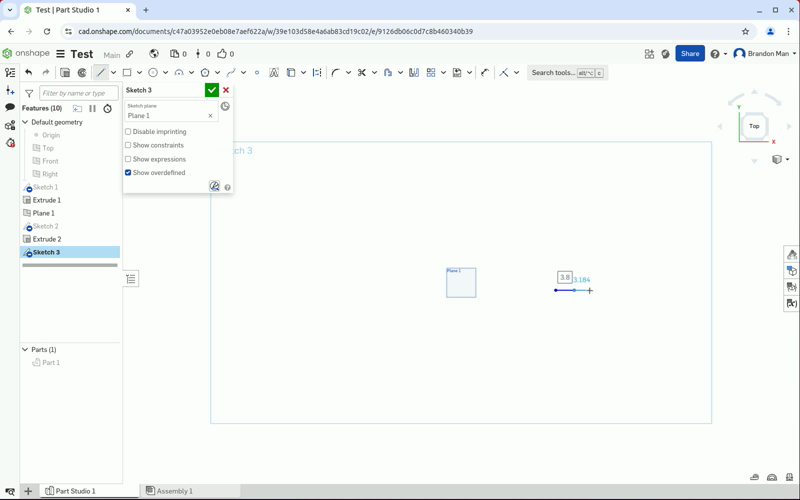
mouse_move(574, 282)
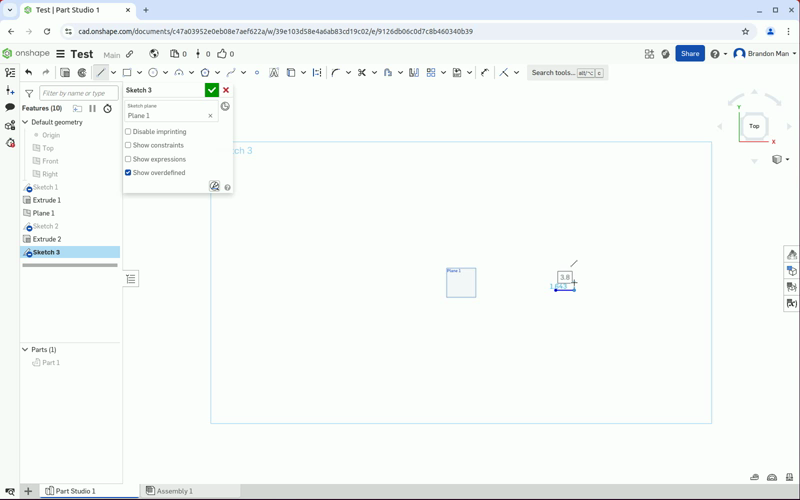
click(574, 282)
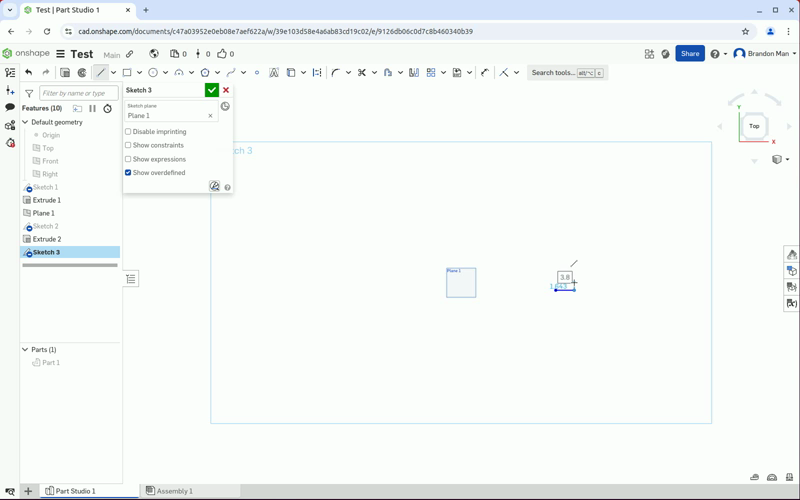
key_up(shift)
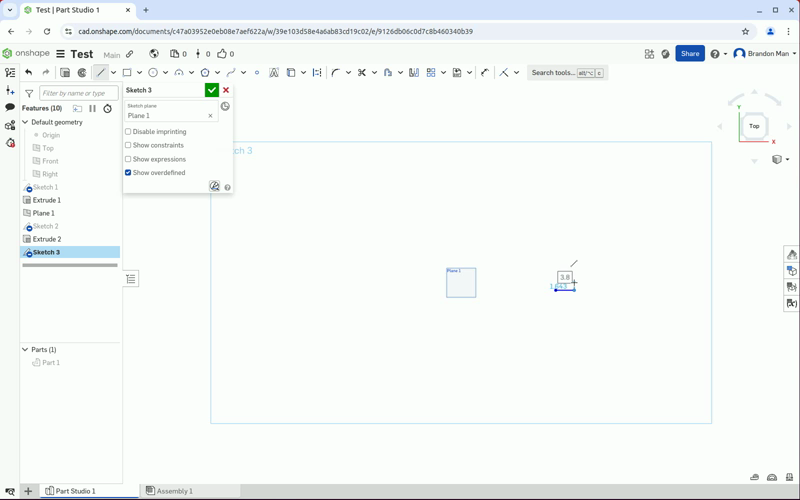
key_down(shift)
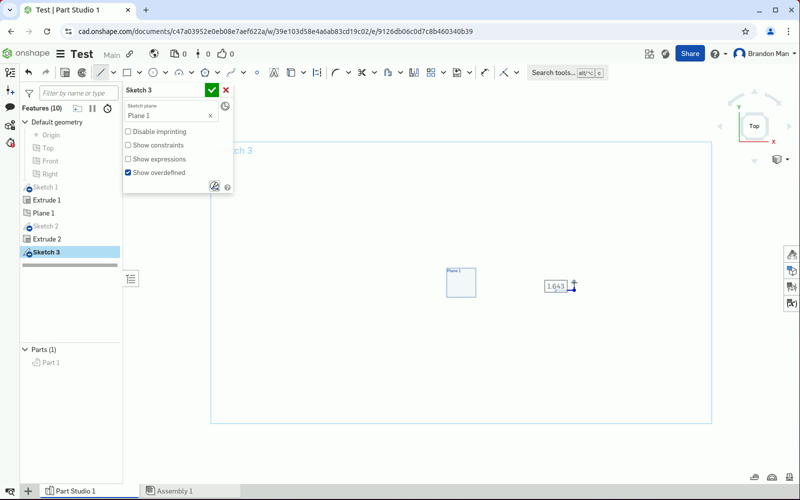
mouse_move(589, 282)
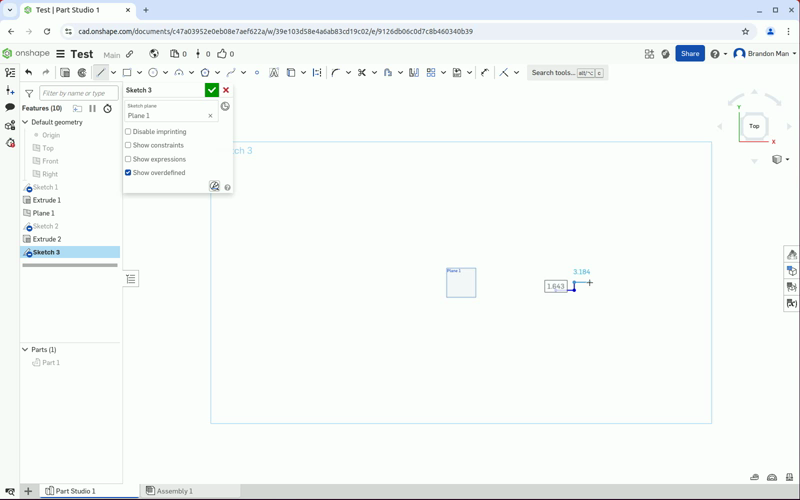
mouse_move(555, 282)
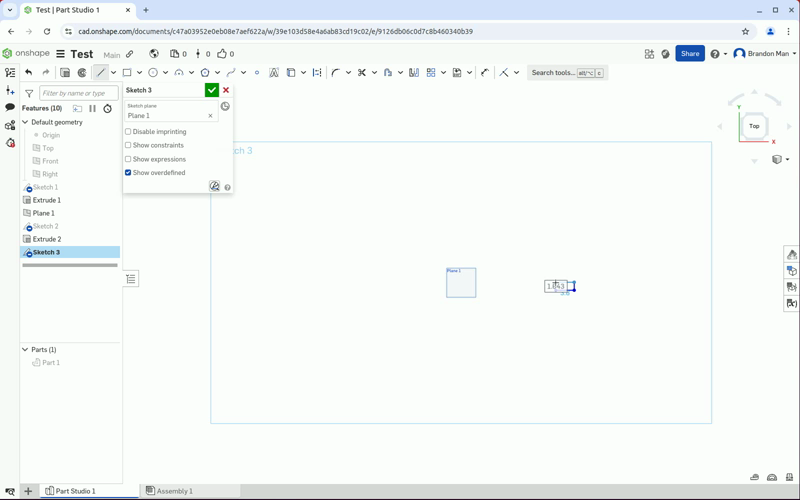
click(555, 282)
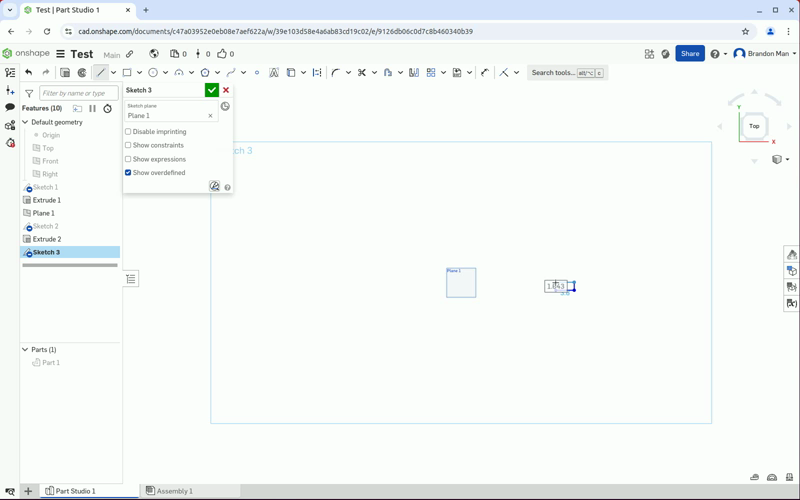
key_up(shift)
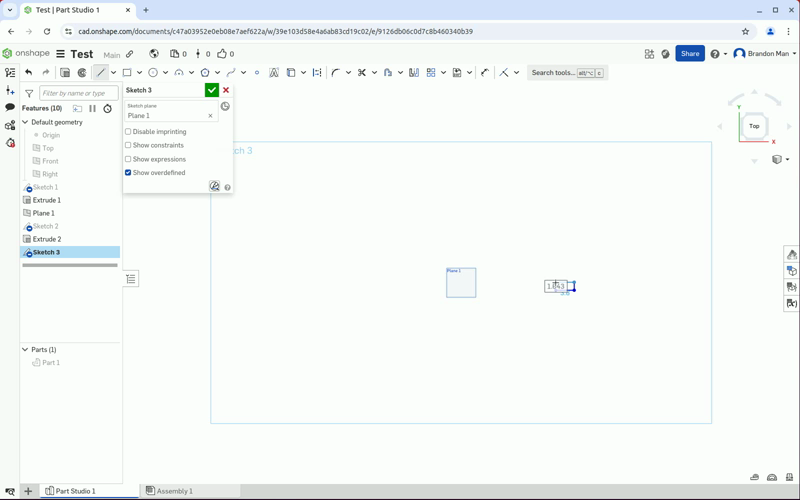
mouse_move(585, 282)
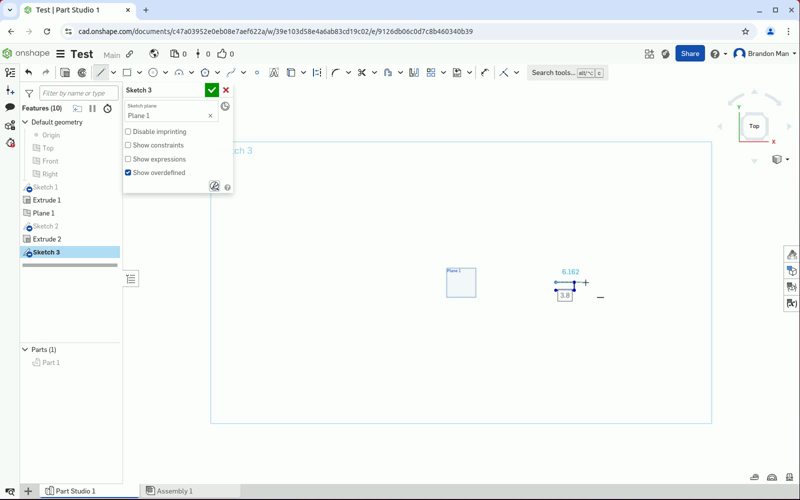
key_down(shift)
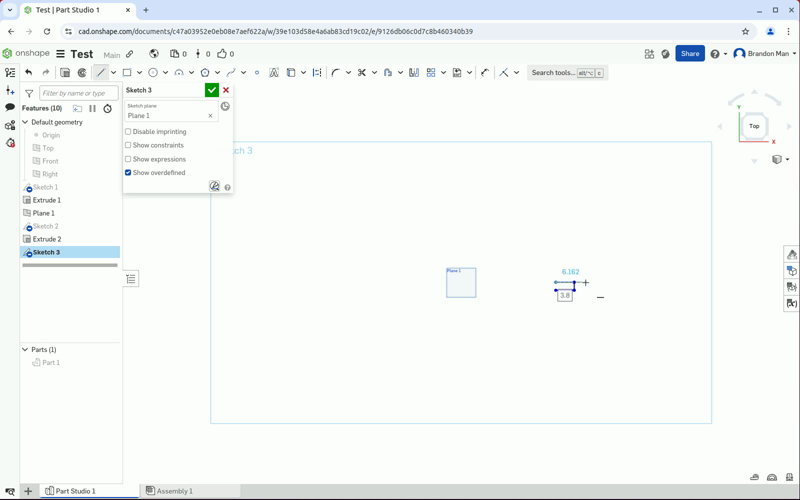
mouse_move(555, 290)
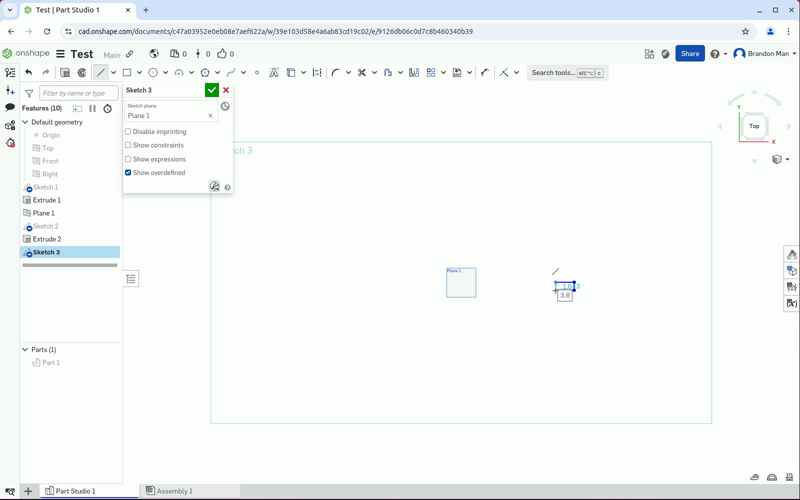
key_up(shift)
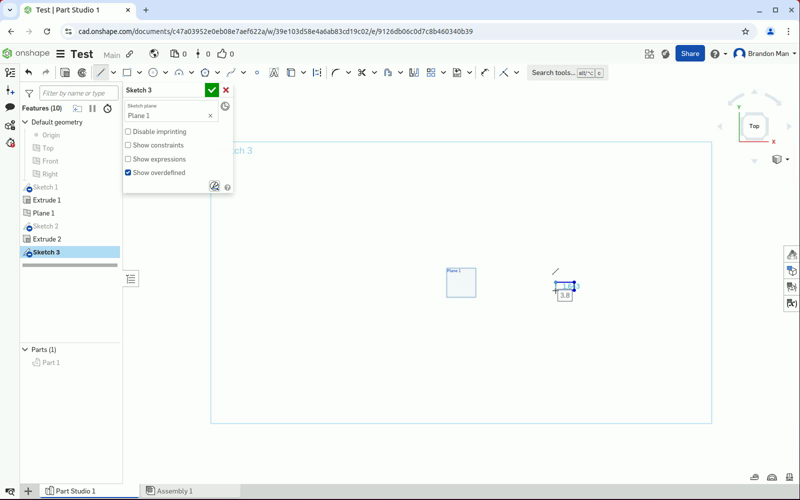
click(555, 290)
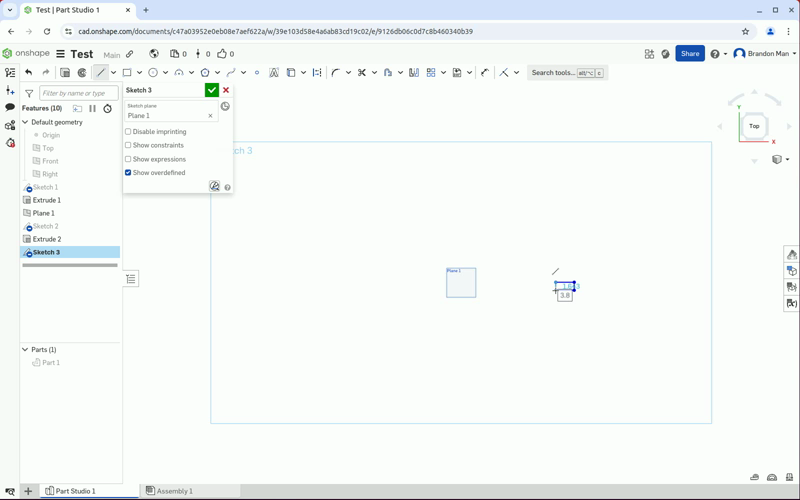
key(esc)
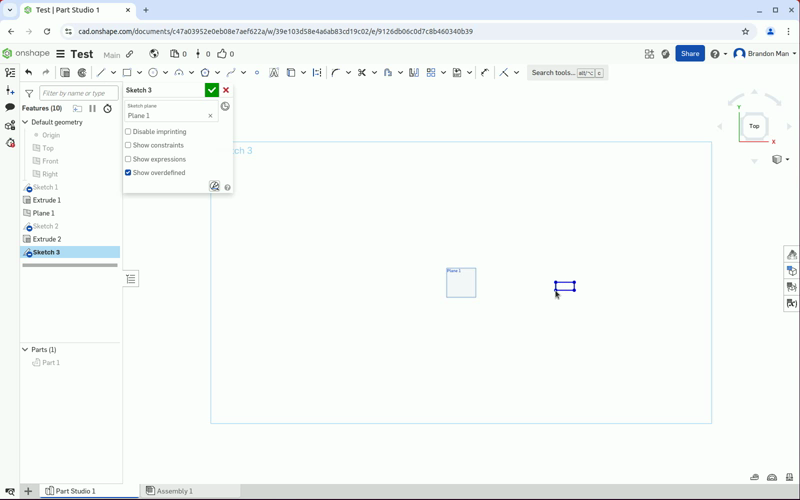
mouse_move(568, 286)
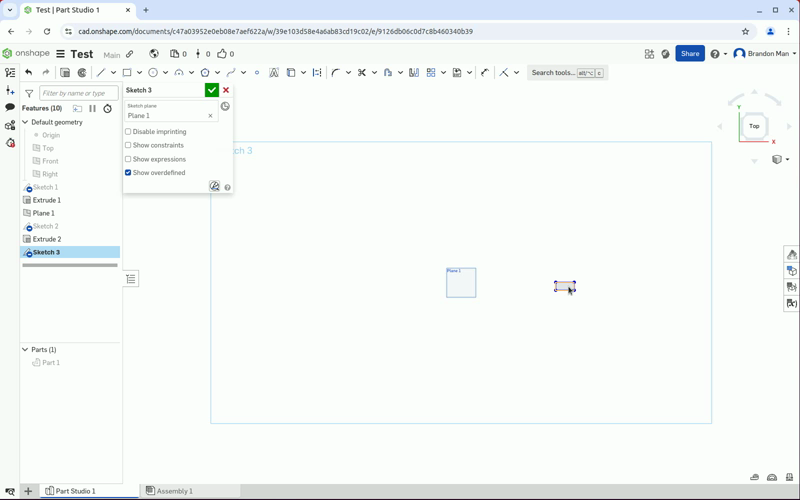
scroll(6)
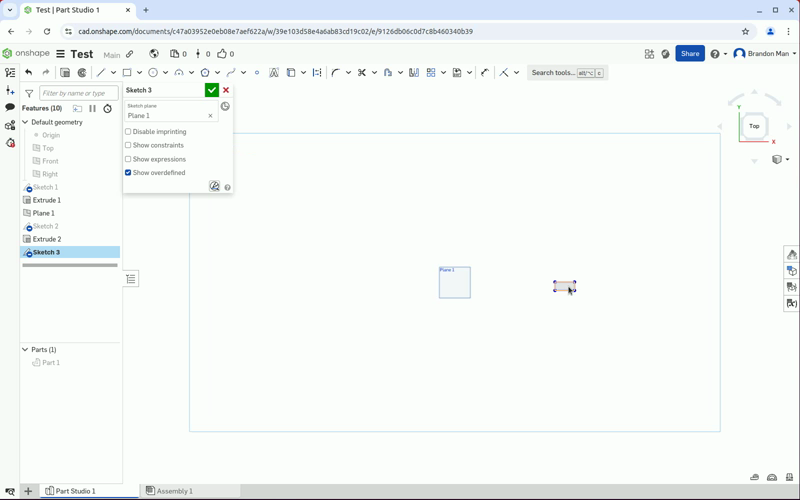
scroll(6)
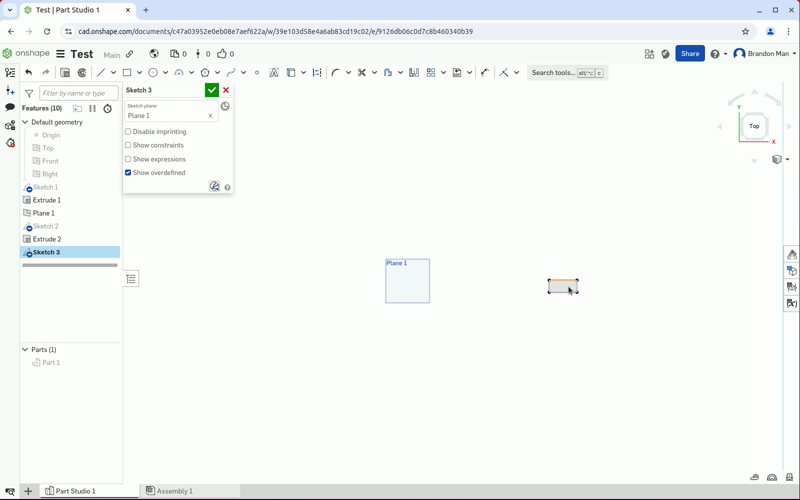
scroll(6)
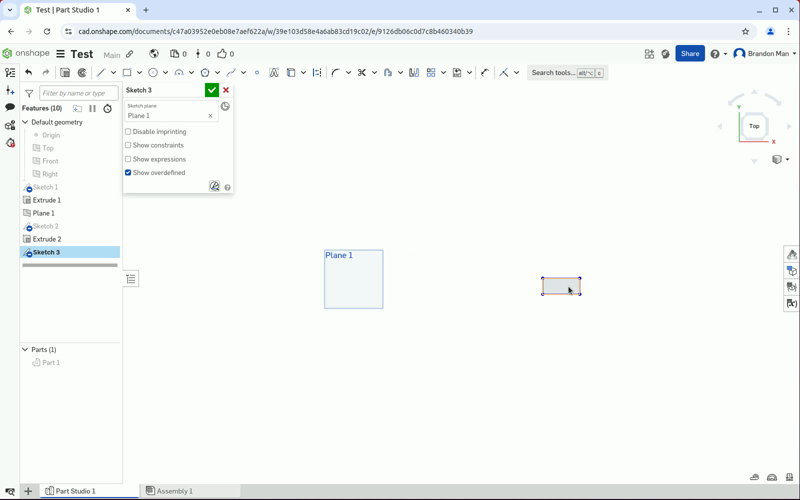
scroll(6)
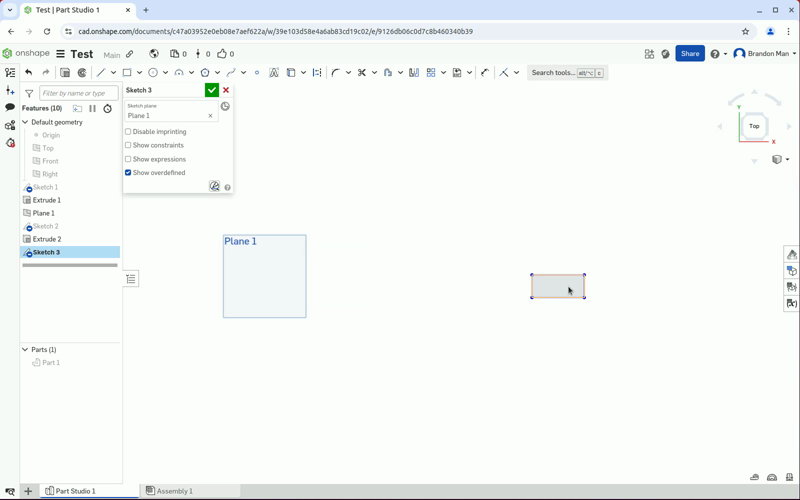
scroll(6)
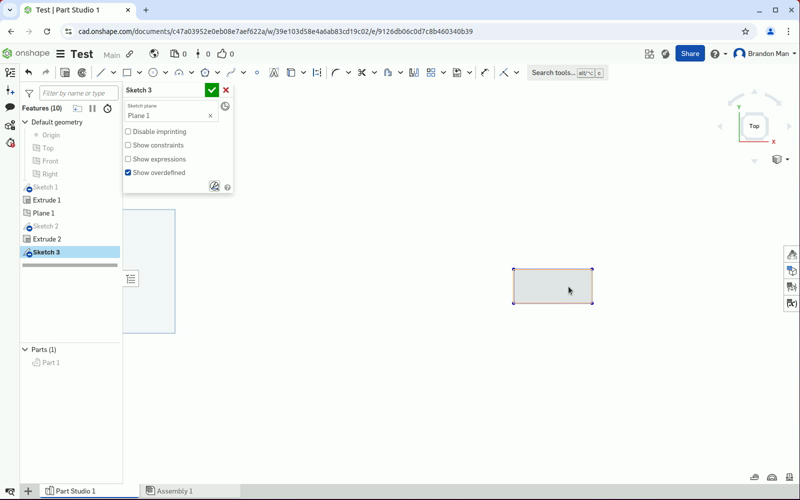
scroll(6)
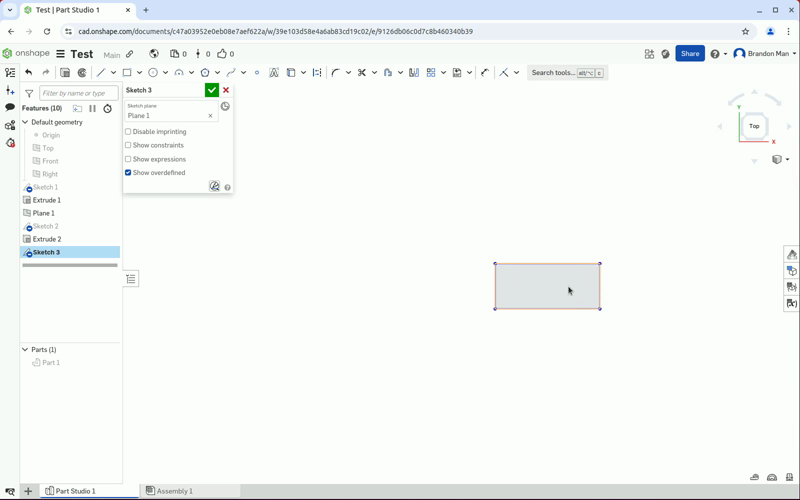
scroll(6)
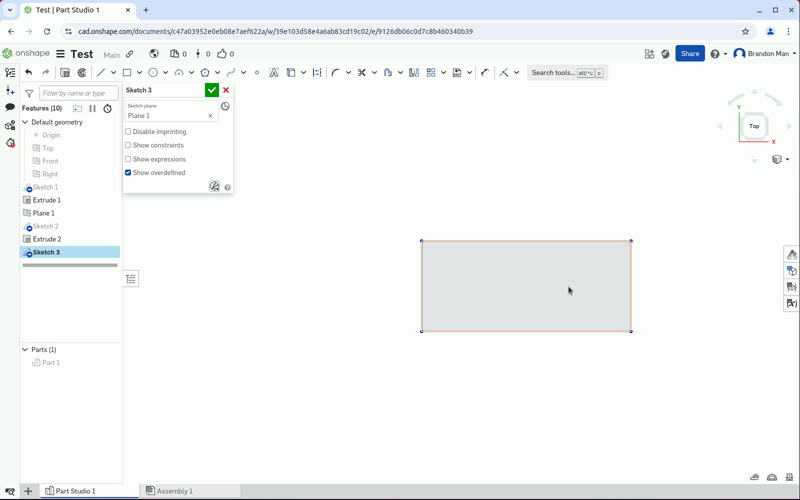
click(568, 286)
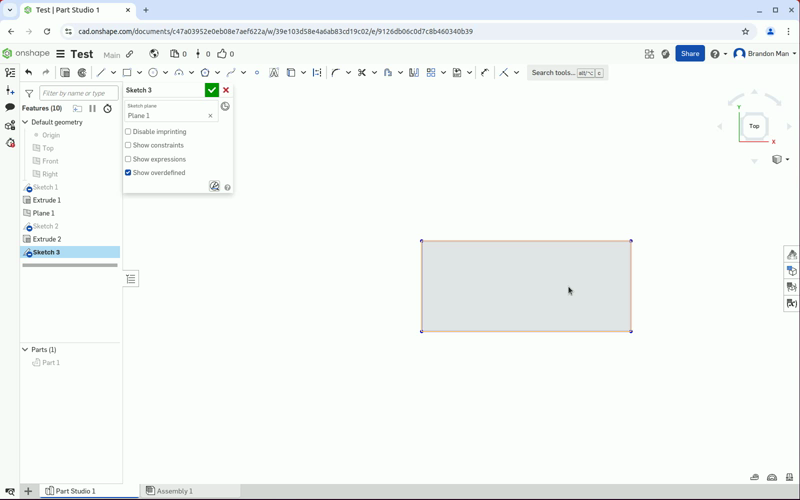
scroll(-6)
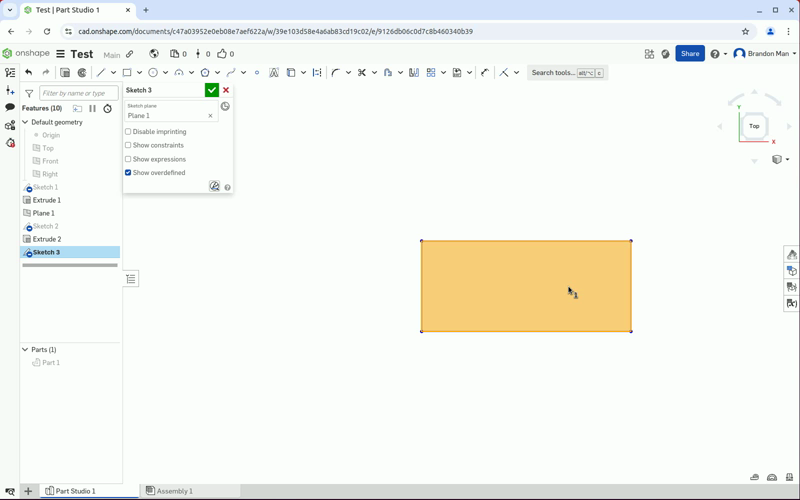
scroll(-6)
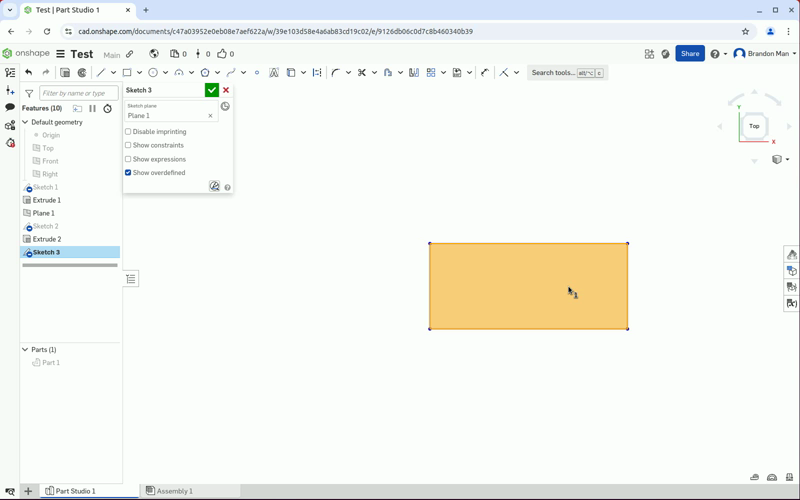
scroll(-6)
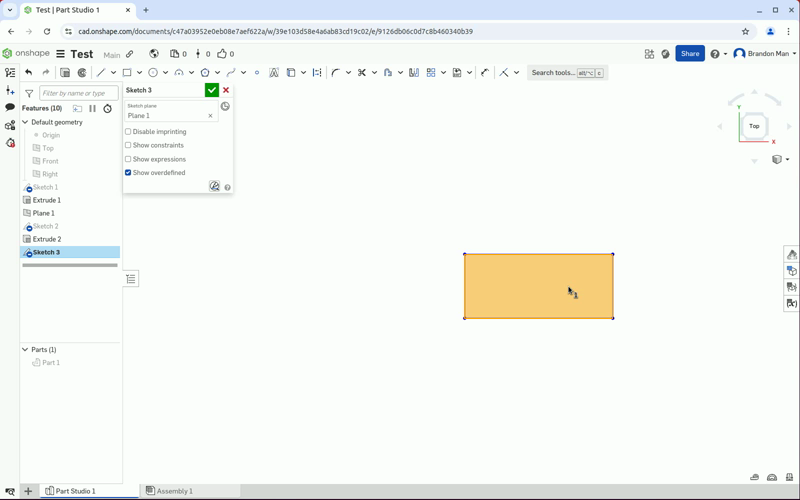
scroll(-6)
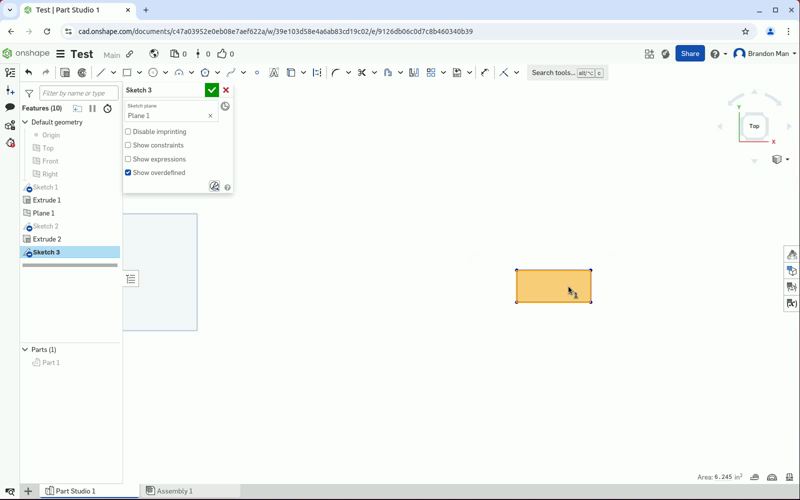
scroll(-6)
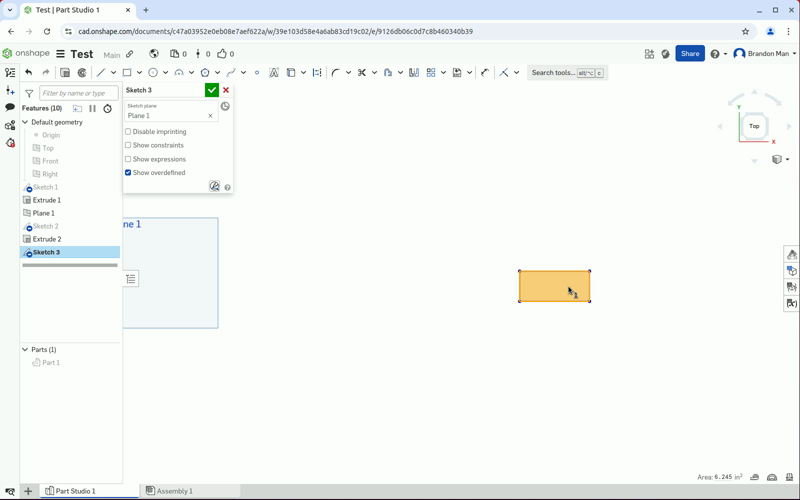
scroll(-6)
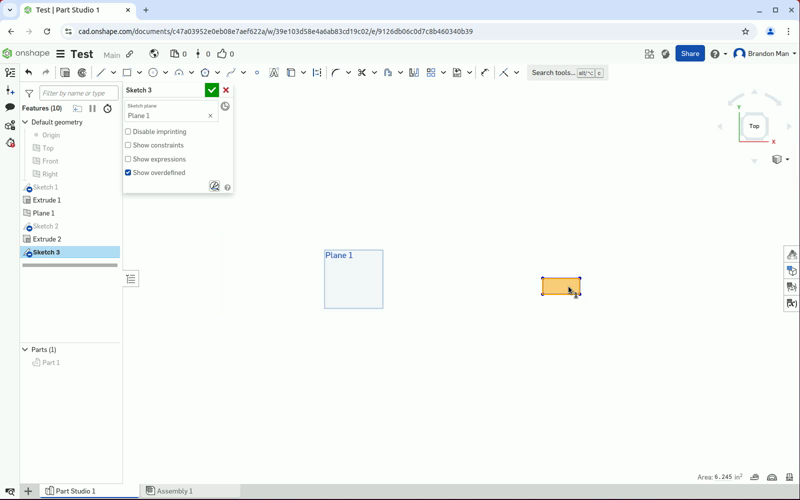
scroll(-6)
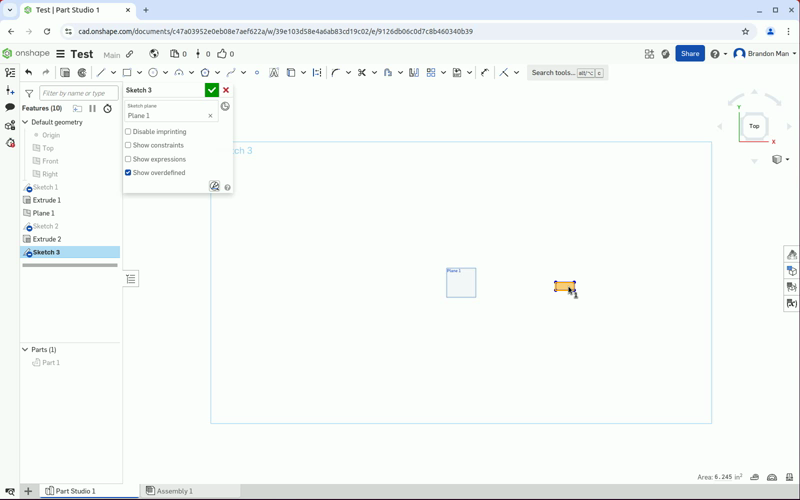
mouse_move(73, 352)
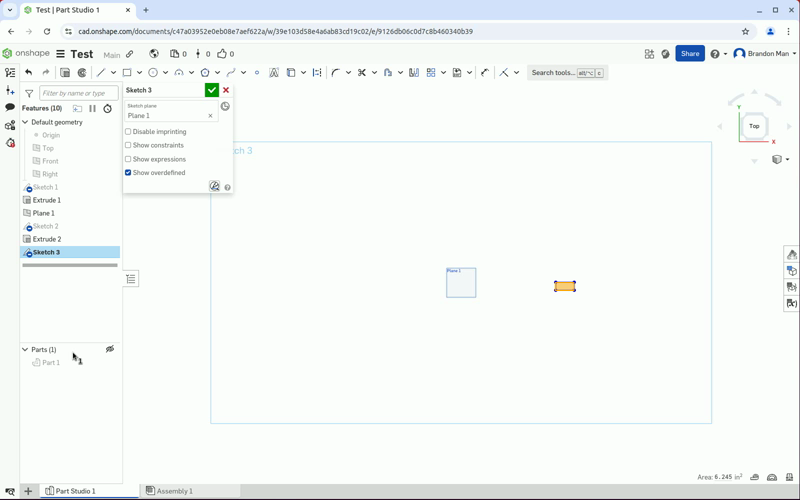
key(shift+y)
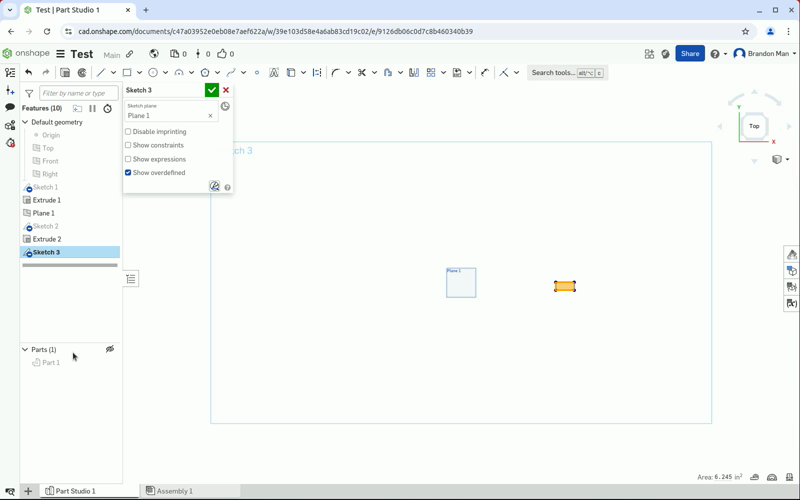
key(shift+e)
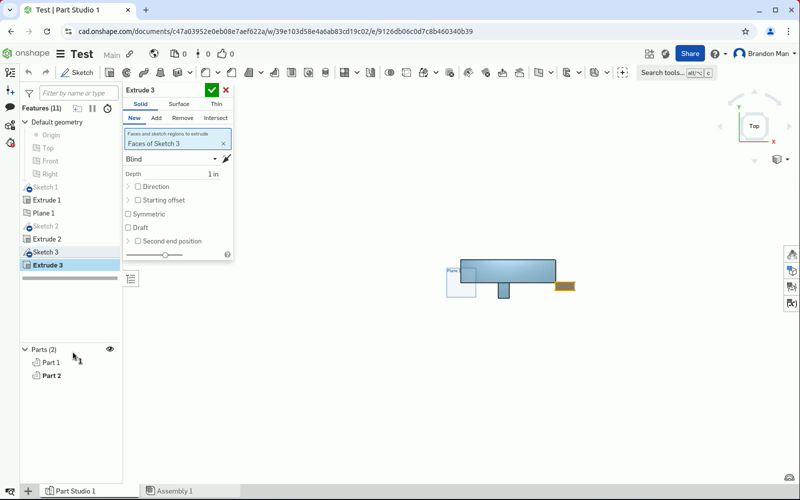
mouse_move(143, 106)
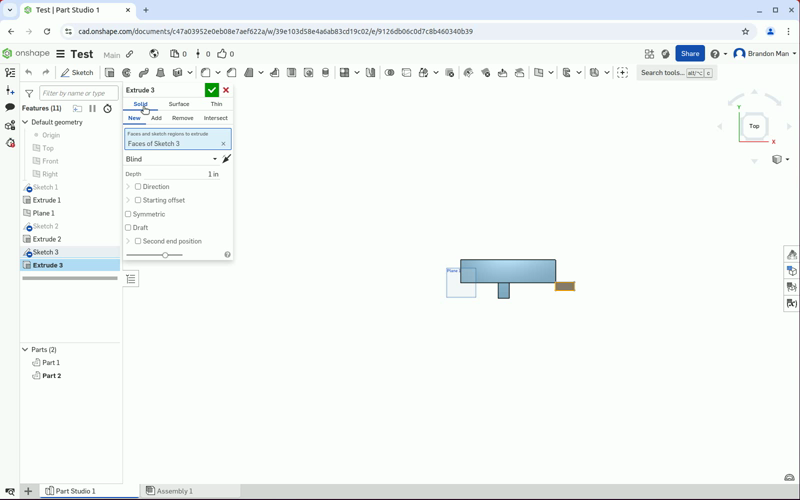
click(143, 106)
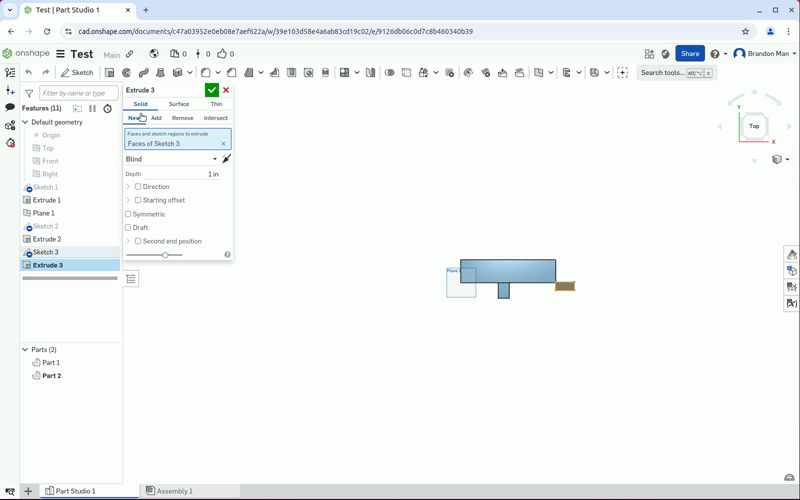
mouse_move(137, 120)
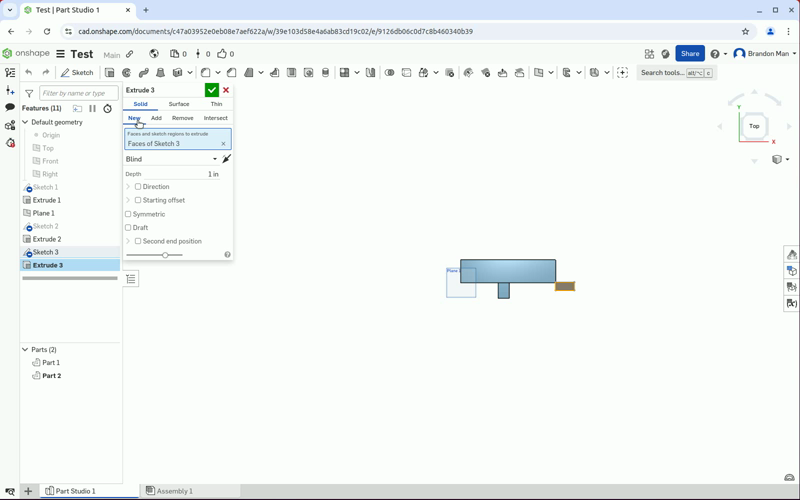
click(137, 120)
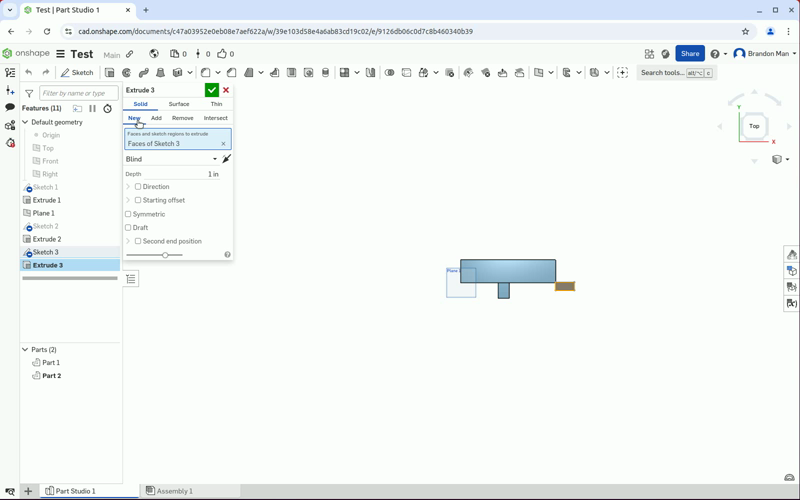
key(tab, 4)
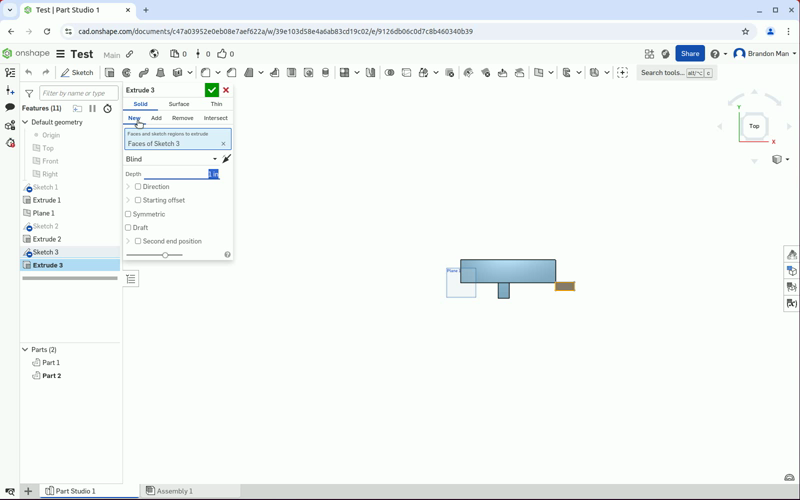
text(-0.481)
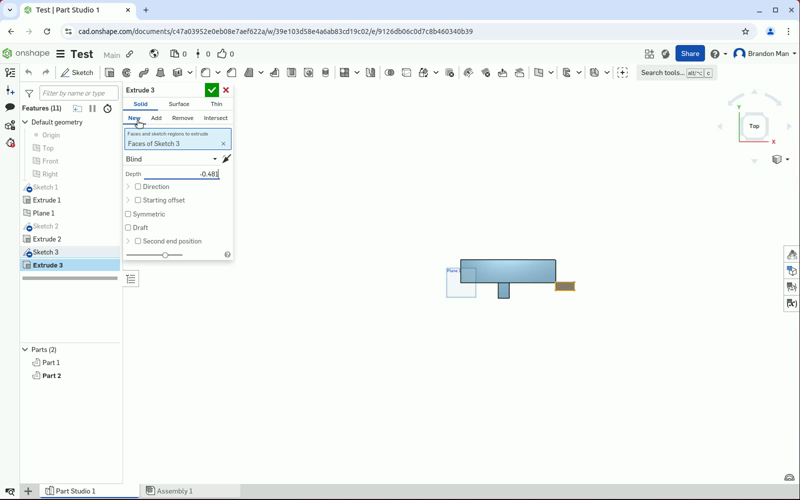
key(enter)
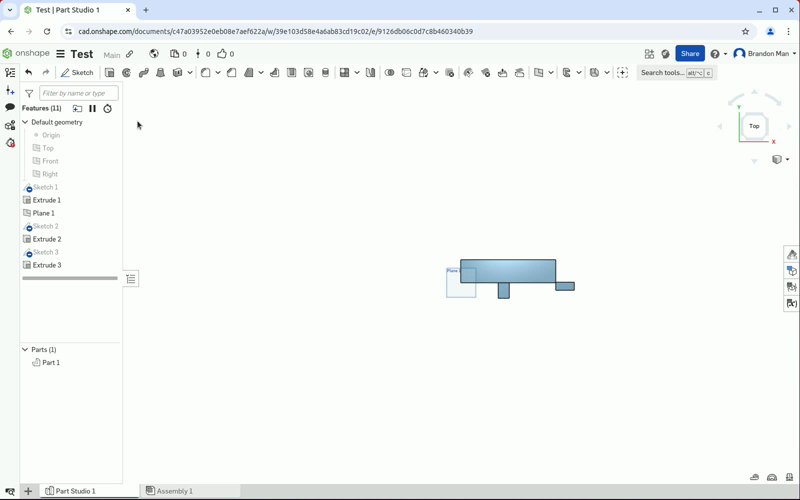
key(shift+h)
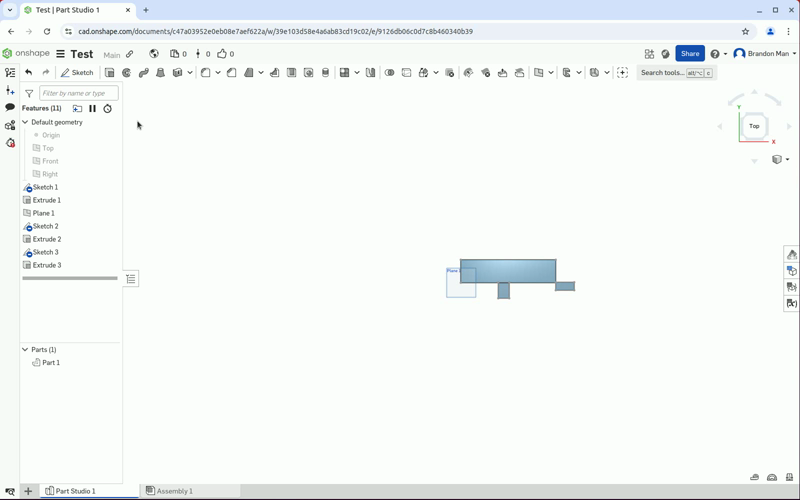
key(shift+h)
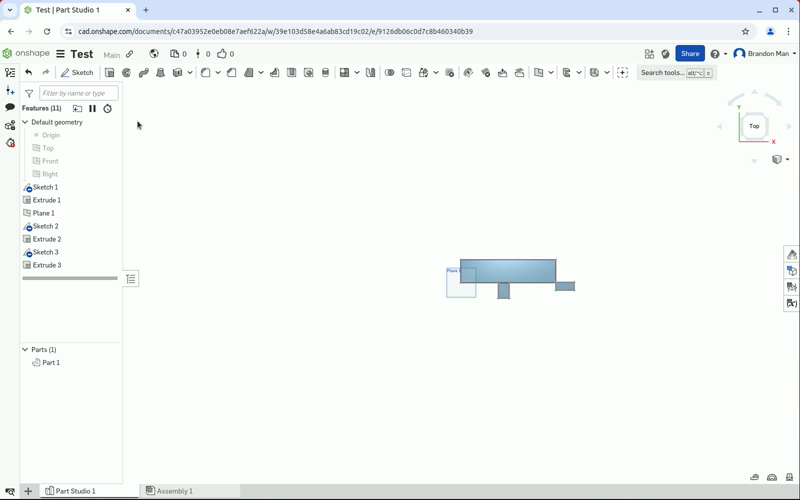
key(shift+7)
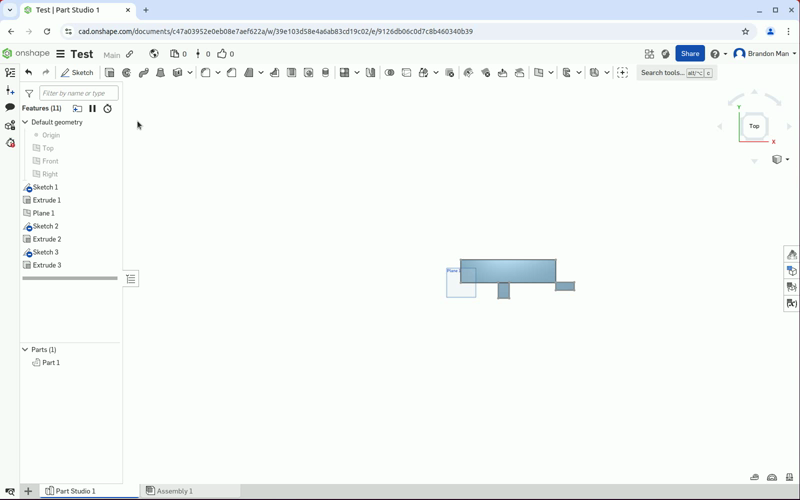
key(up, 3)
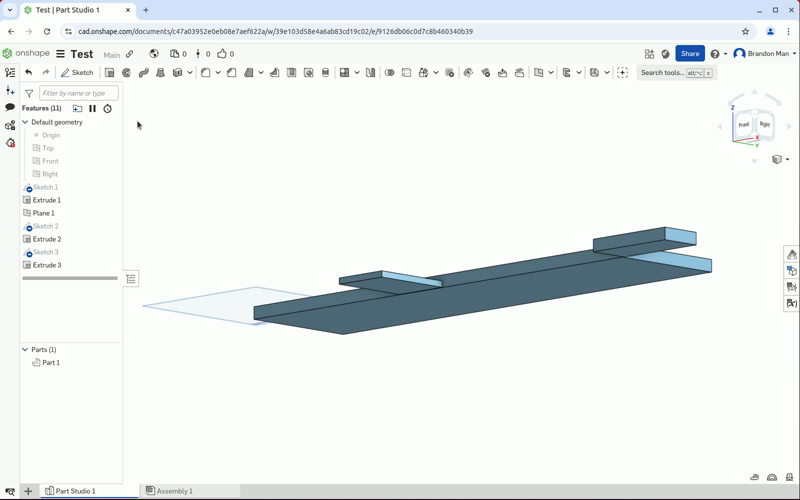
key(left, 3)
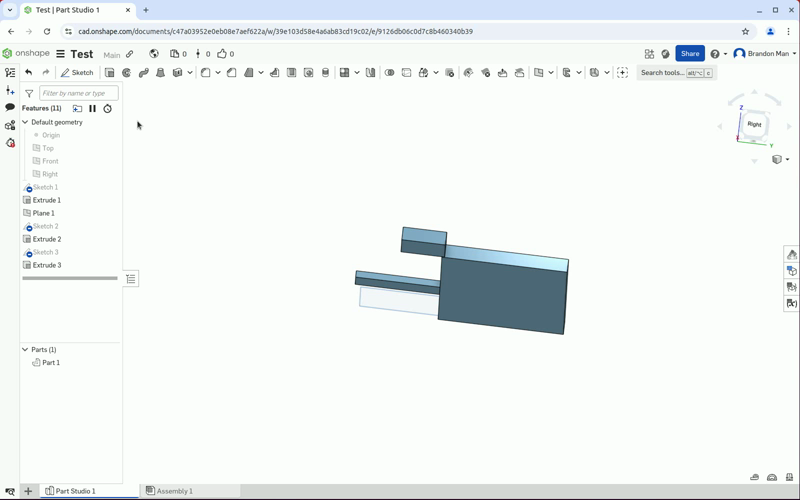
key(right, 3)
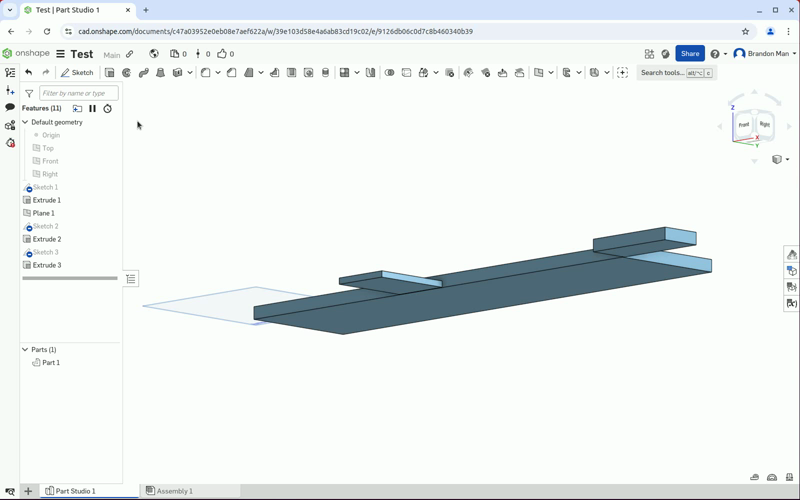
key(down, 3)
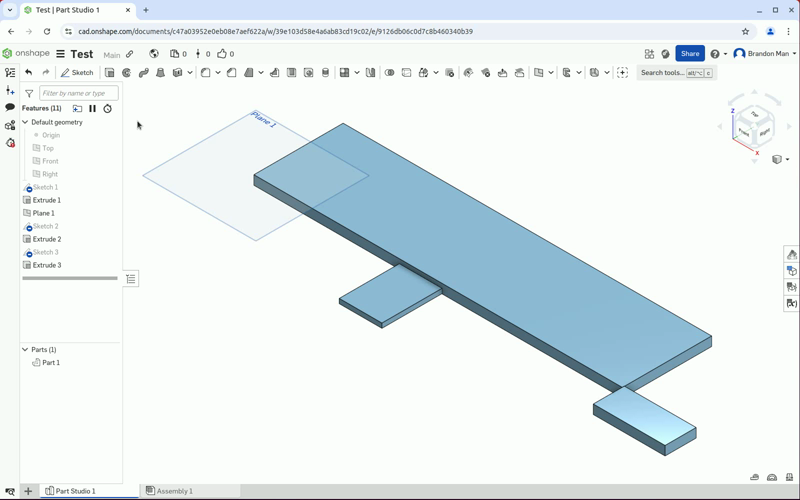
mouse_move(73, 189)
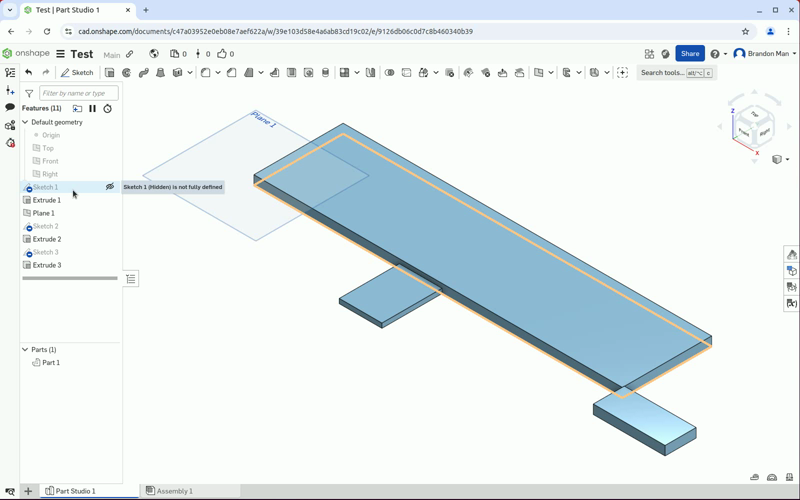
click(73, 189)